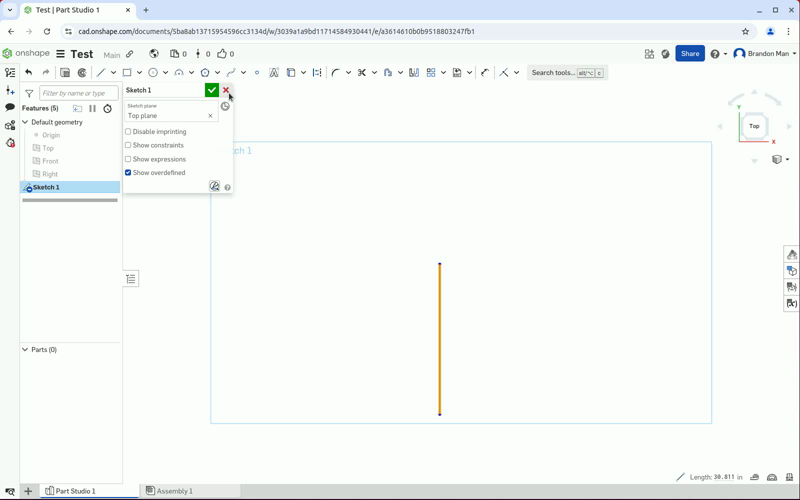
key(shift+h)
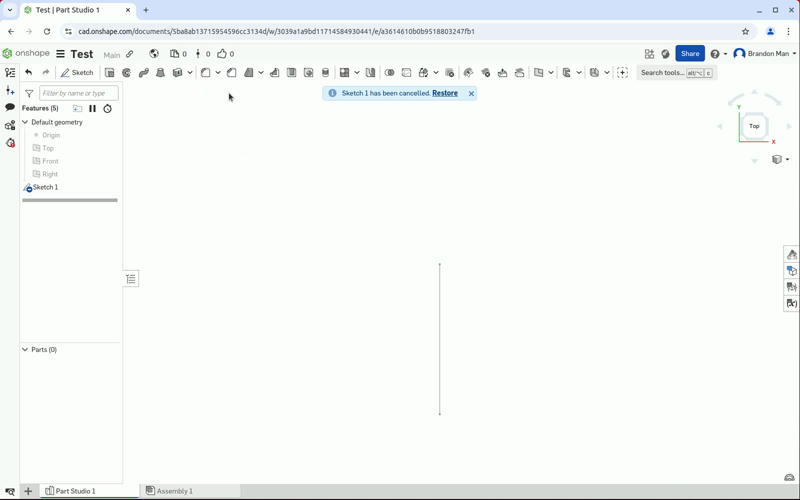
key(shift+s)
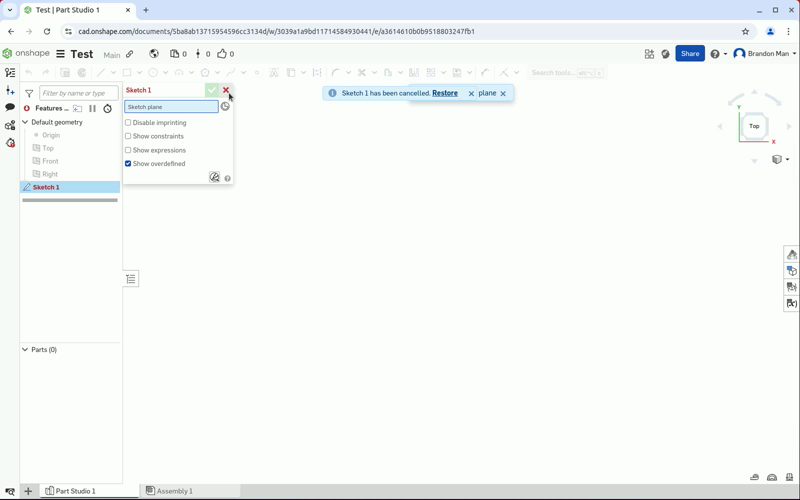
mouse_move(73, 150)
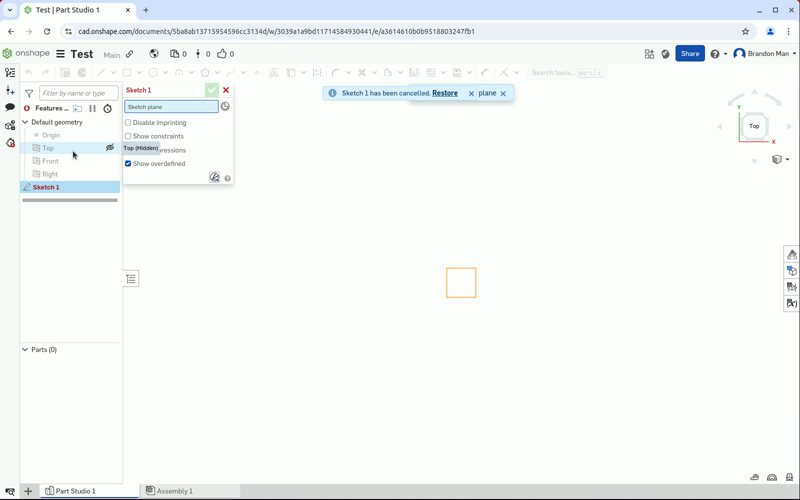
click(73, 150)
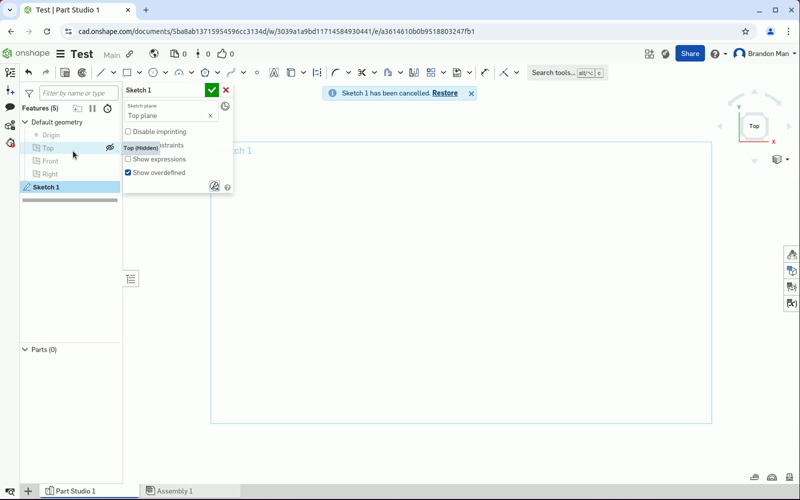
mouse_move(73, 352)
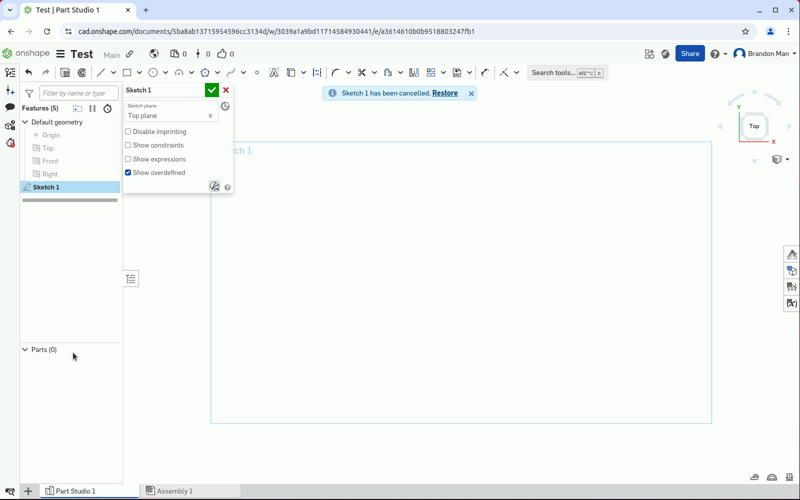
key(y)
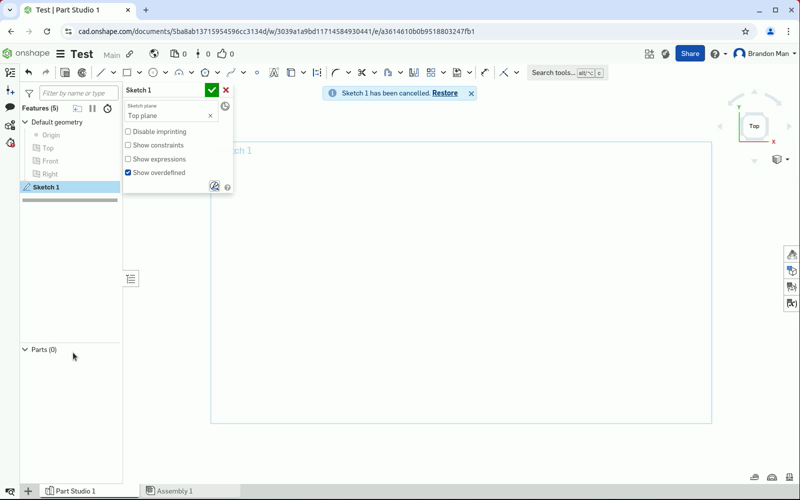
key(l)
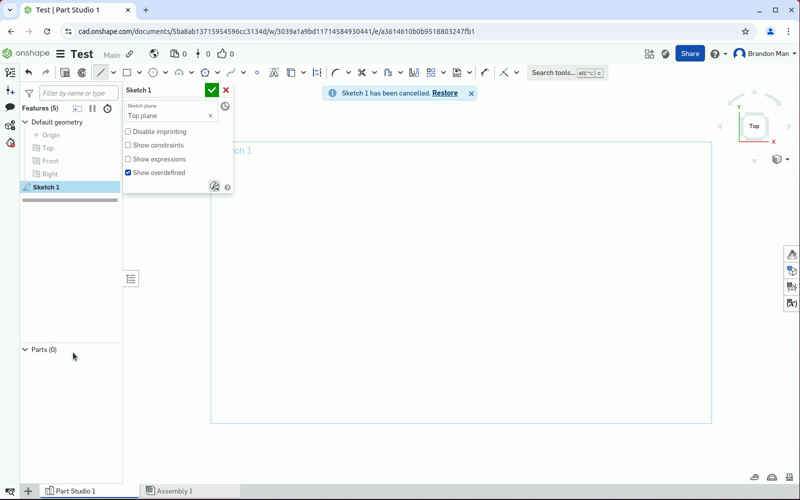
key_down(shift)
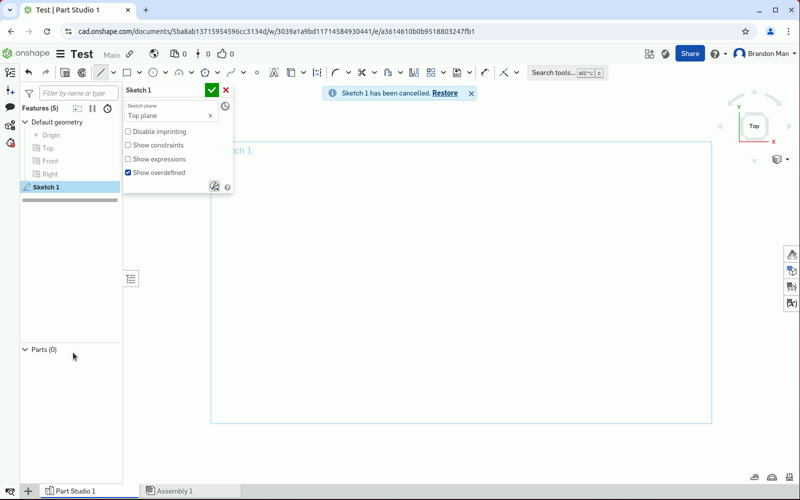
mouse_move(348, 250)
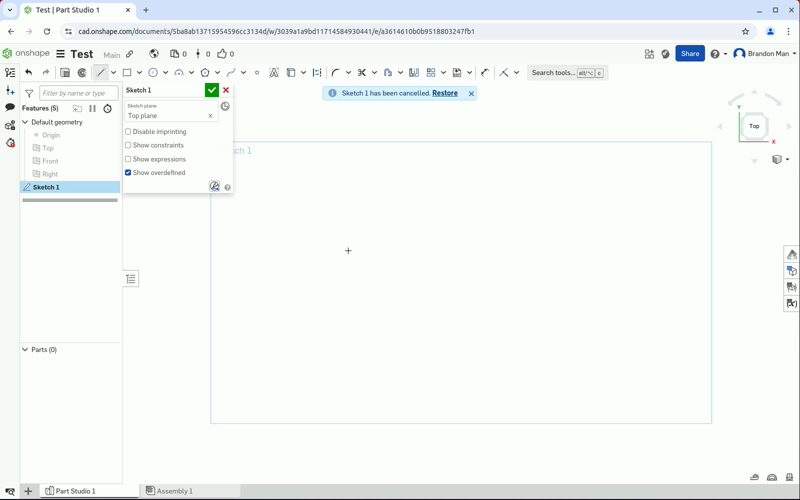
click(348, 250)
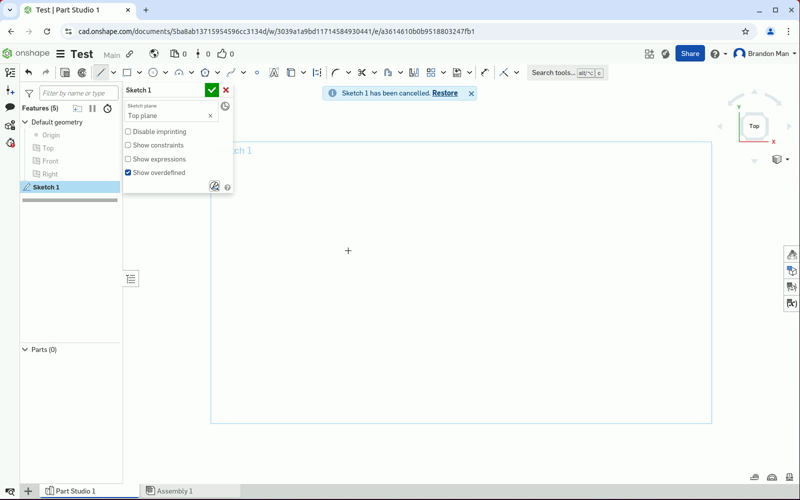
key_up(shift)
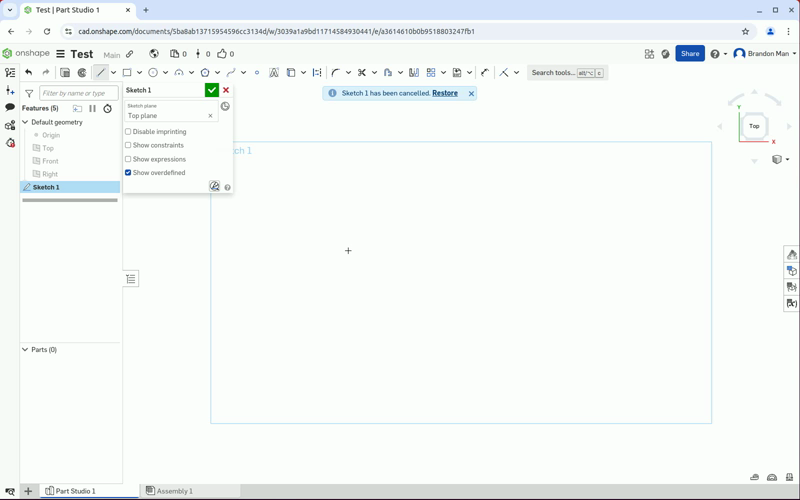
key_down(shift)
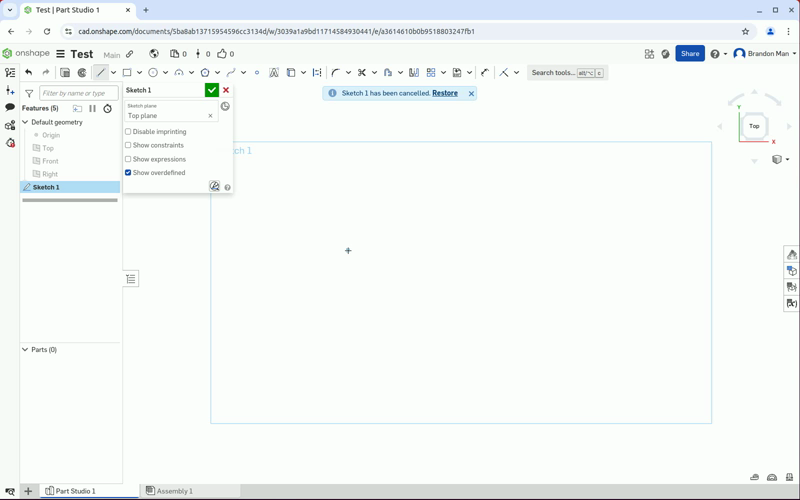
mouse_move(378, 250)
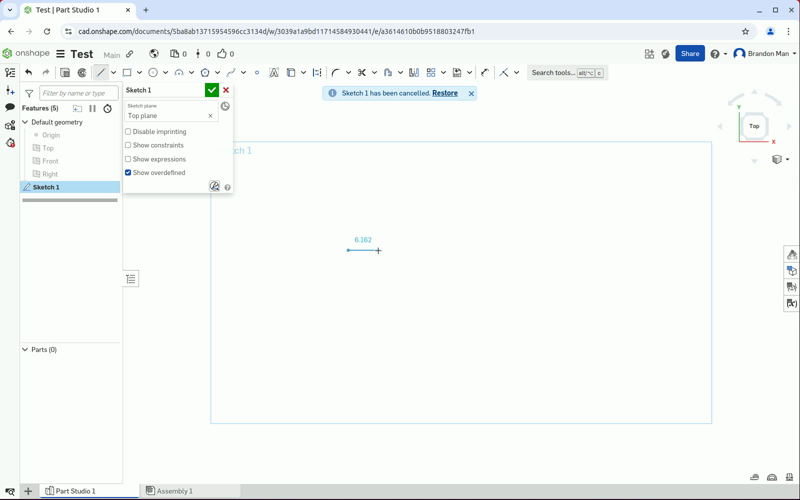
mouse_move(354, 250)
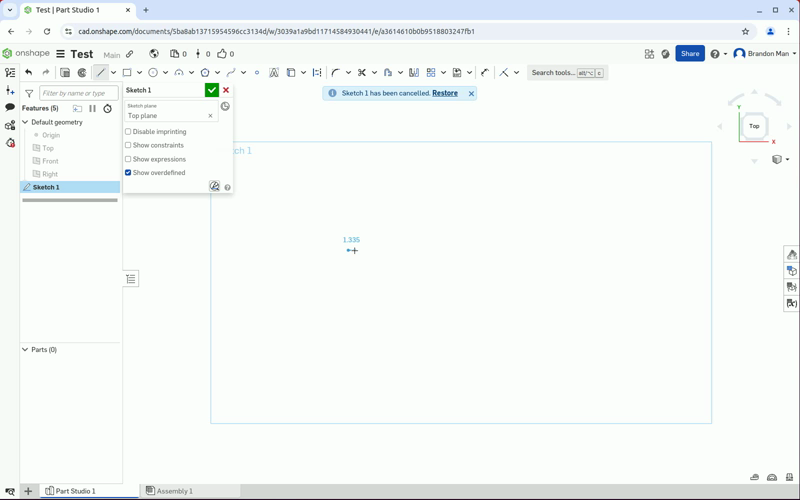
scroll(6)
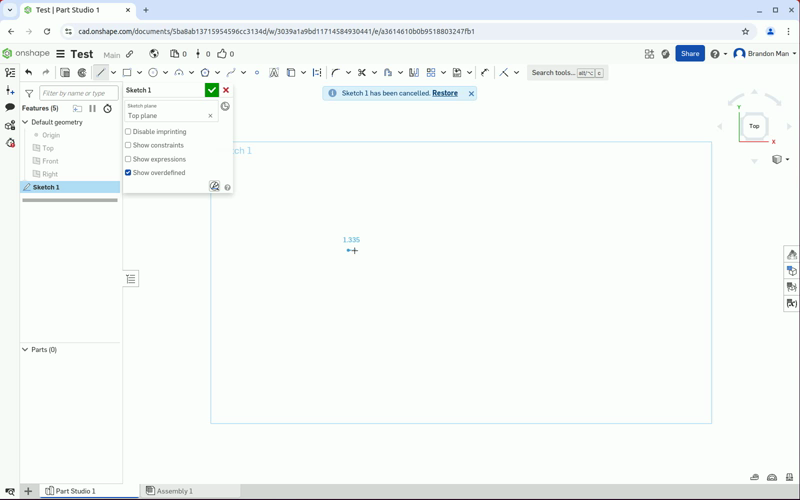
scroll(6)
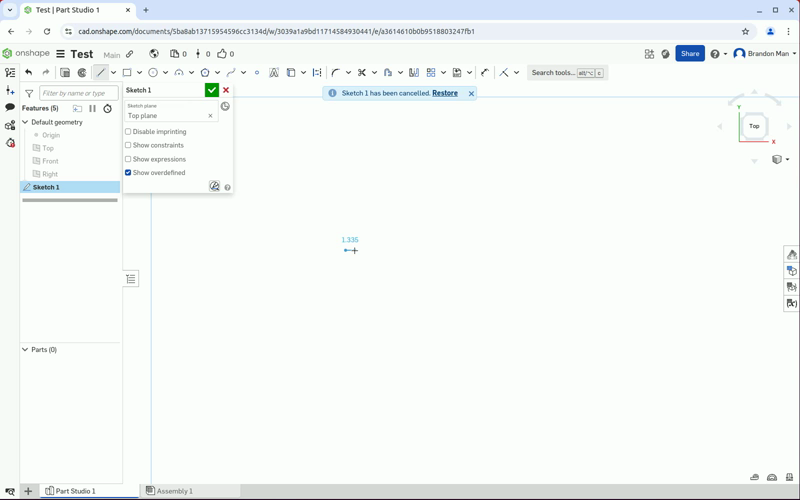
scroll(6)
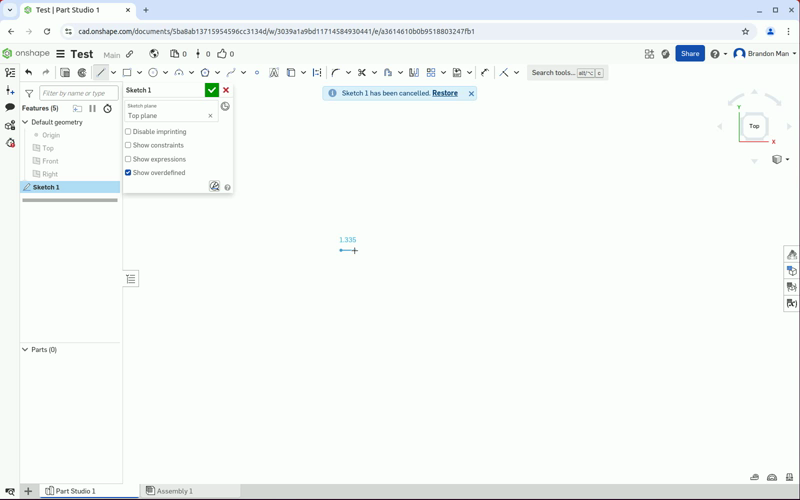
scroll(6)
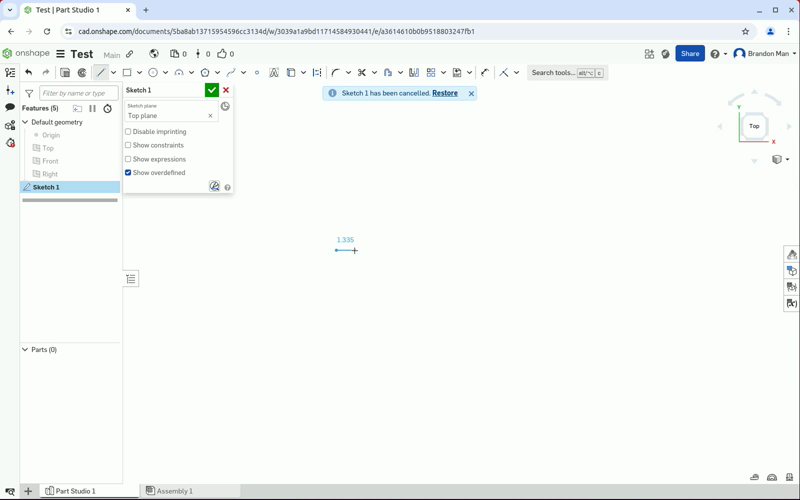
scroll(6)
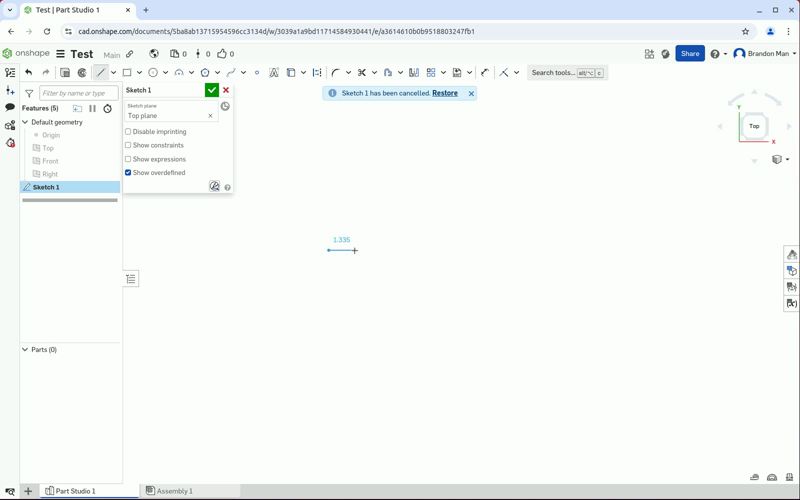
scroll(6)
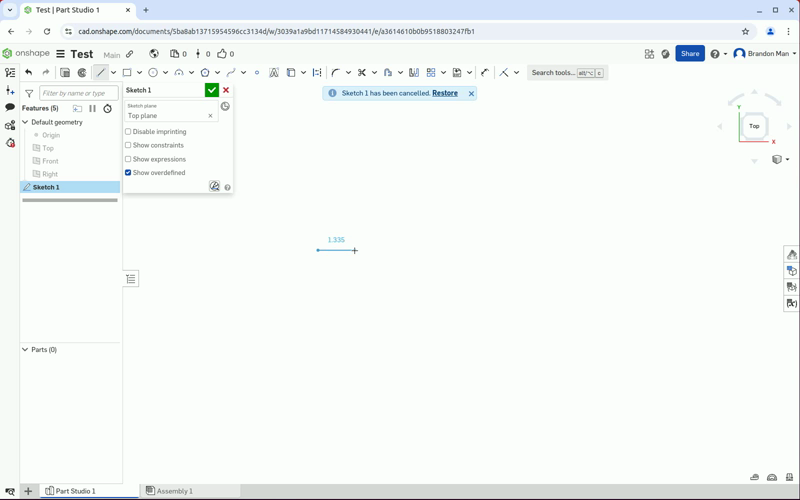
scroll(6)
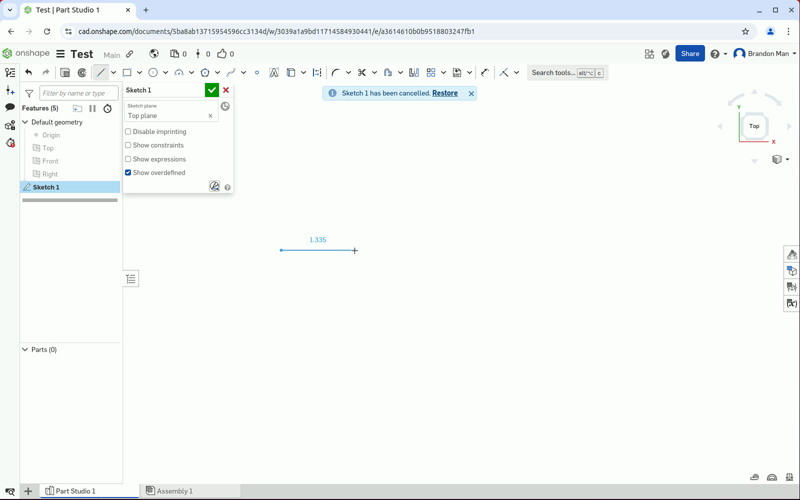
click(354, 250)
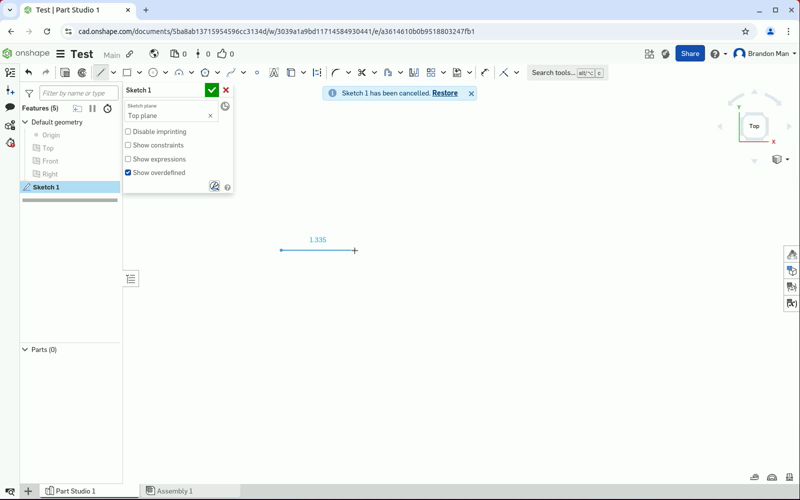
scroll(-6)
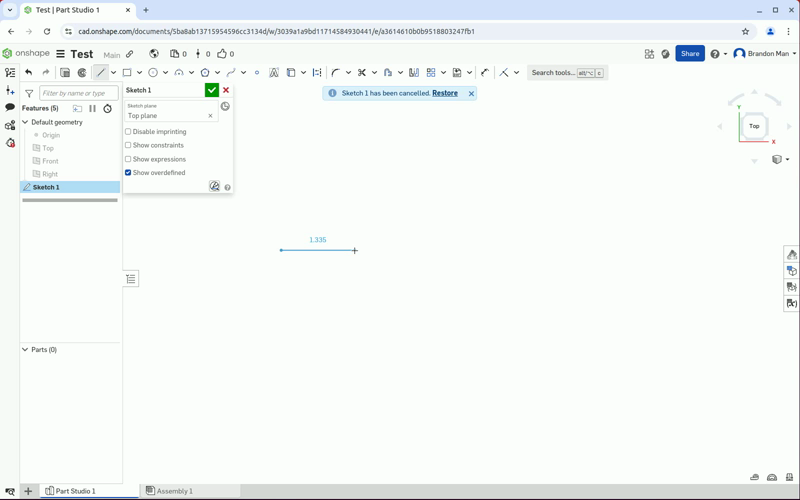
scroll(-6)
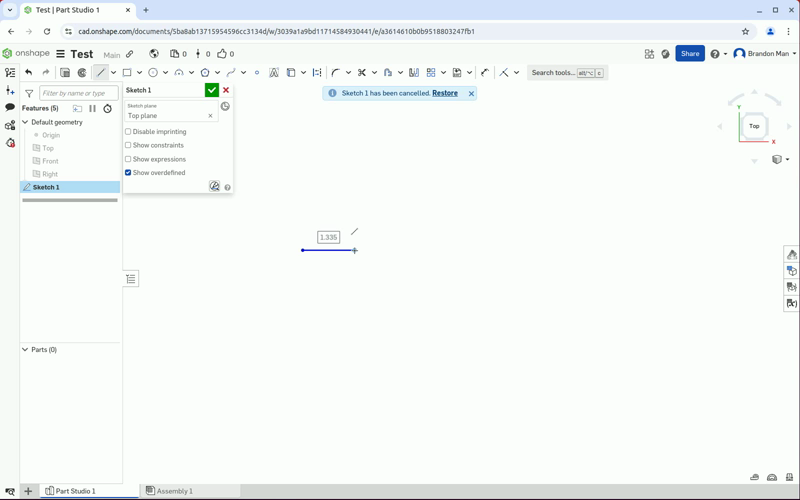
scroll(-6)
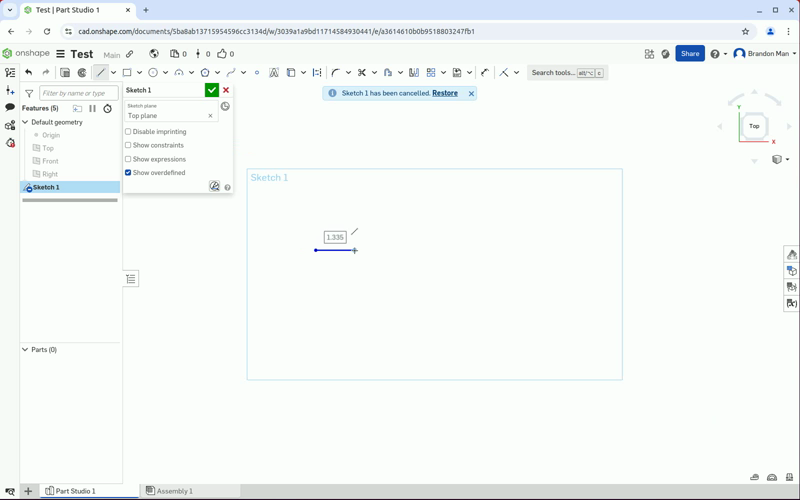
scroll(-6)
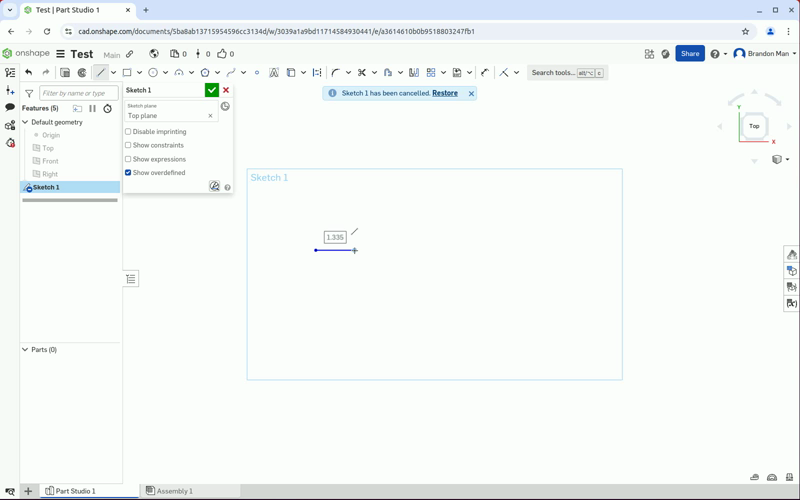
scroll(-6)
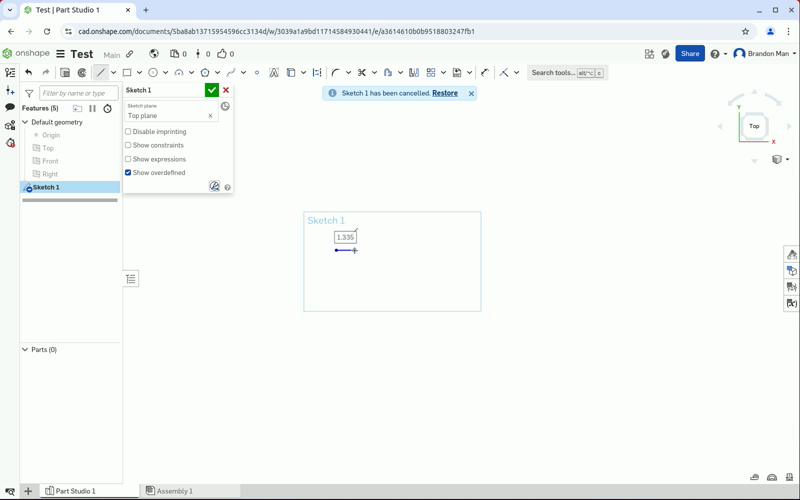
scroll(-6)
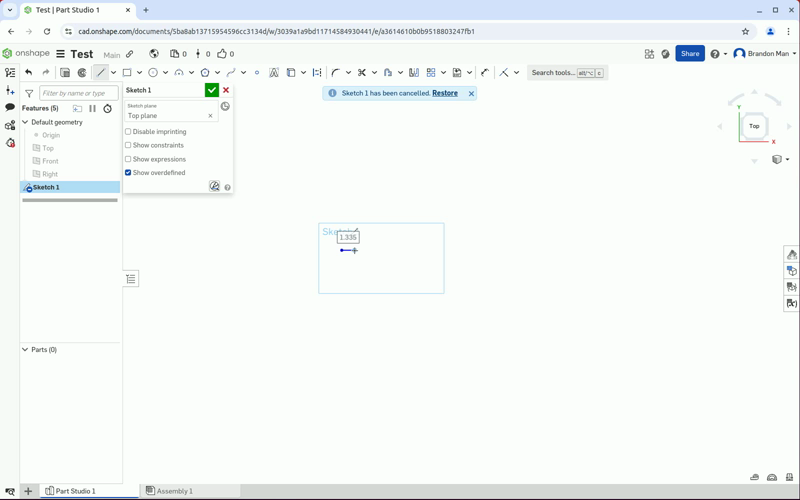
scroll(-6)
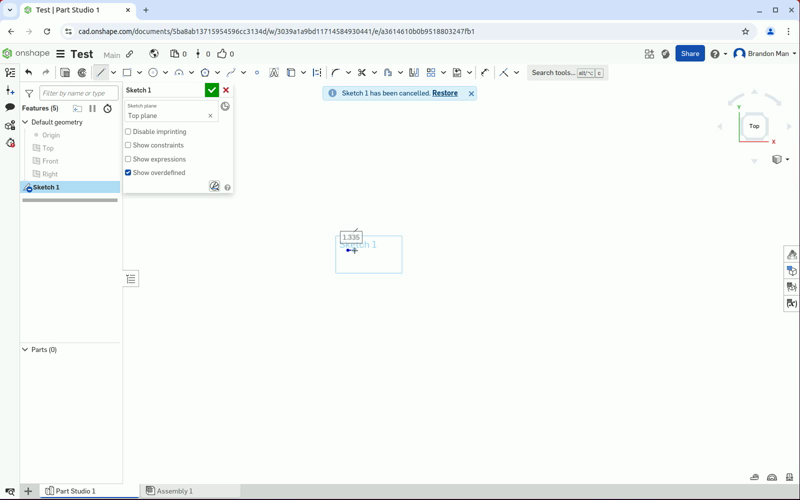
key_up(shift)
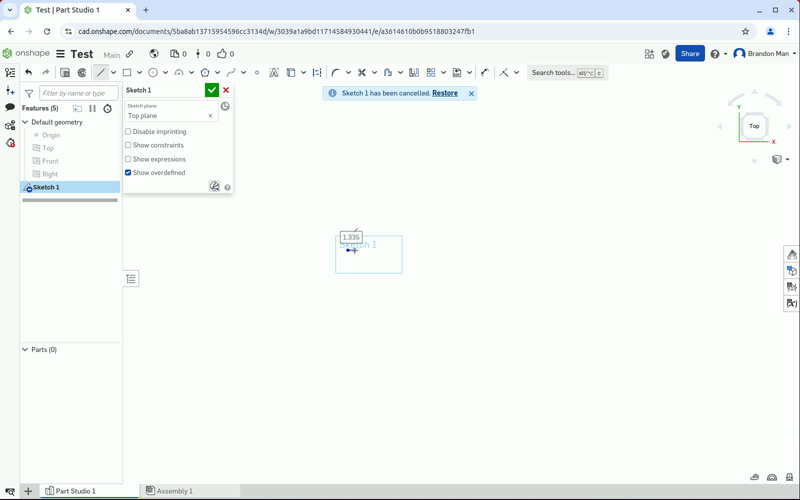
key_down(shift)
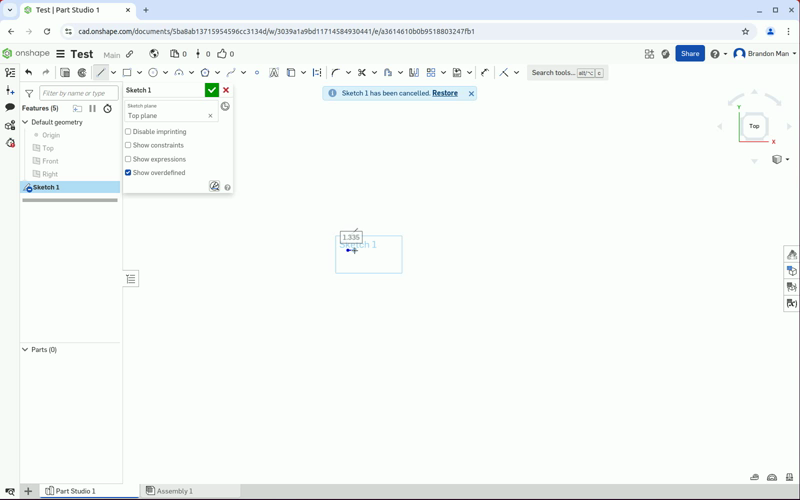
mouse_move(384, 250)
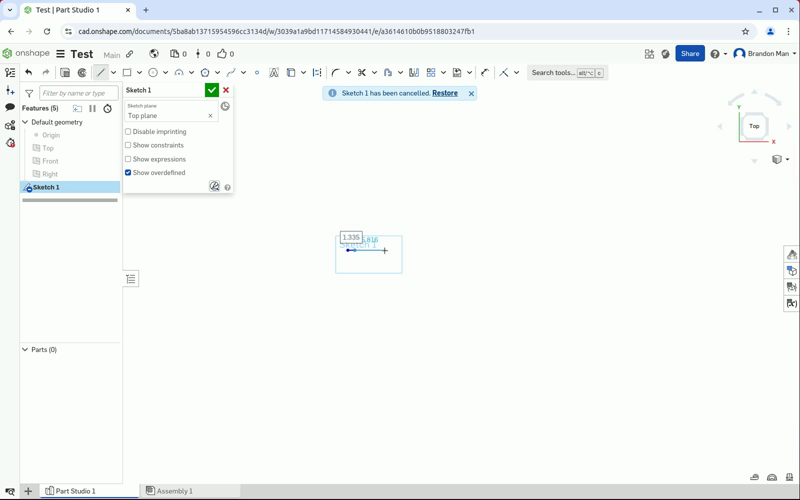
mouse_move(371, 239)
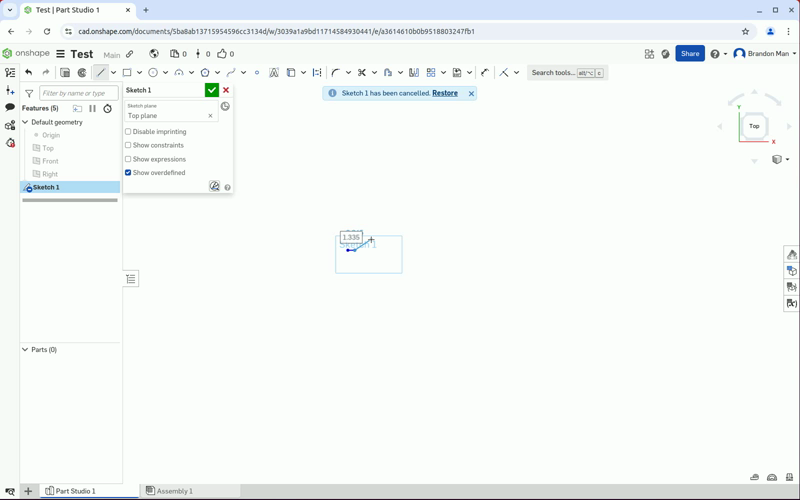
click(371, 239)
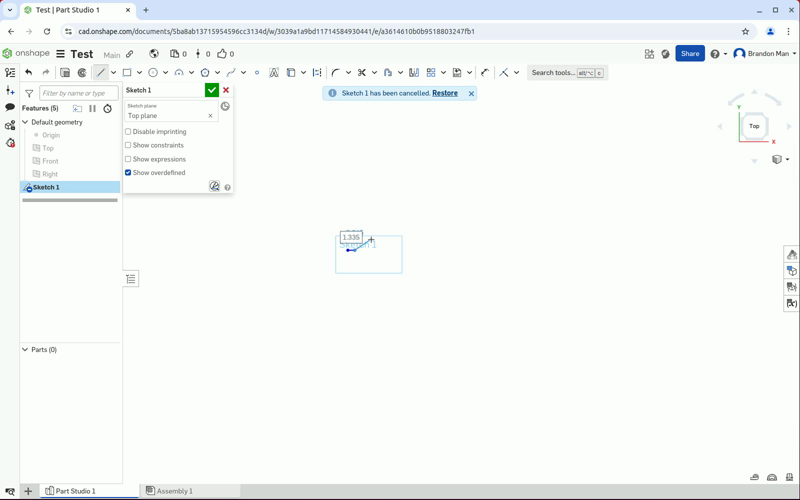
key_up(shift)
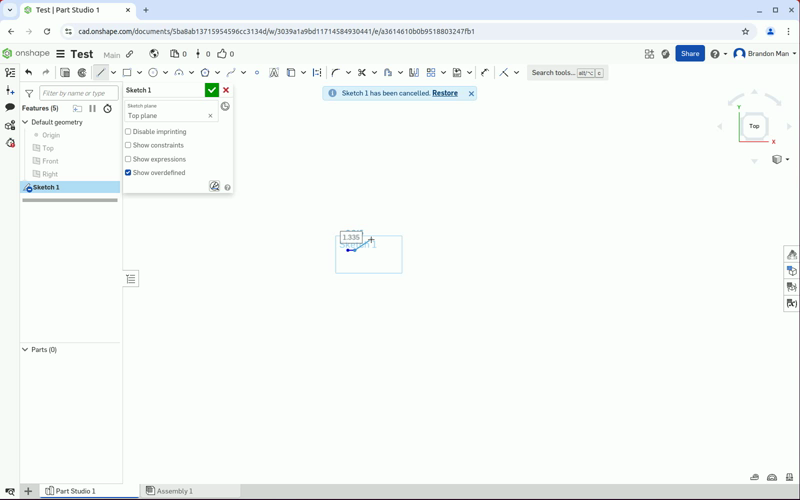
key_down(shift)
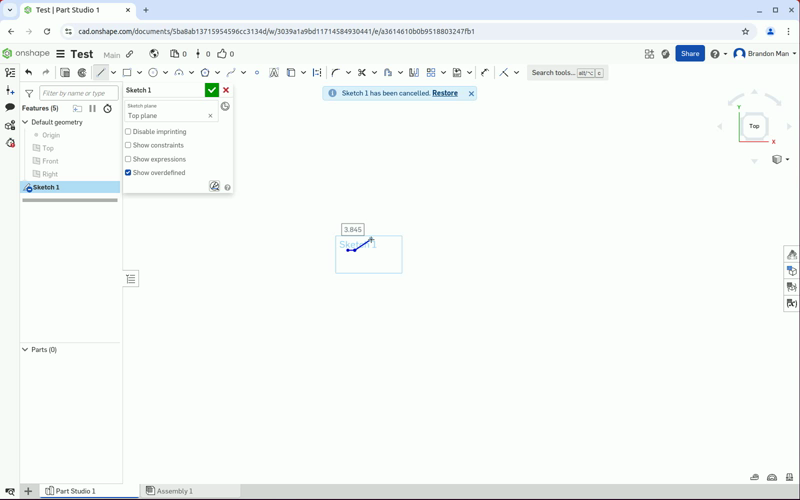
mouse_move(401, 239)
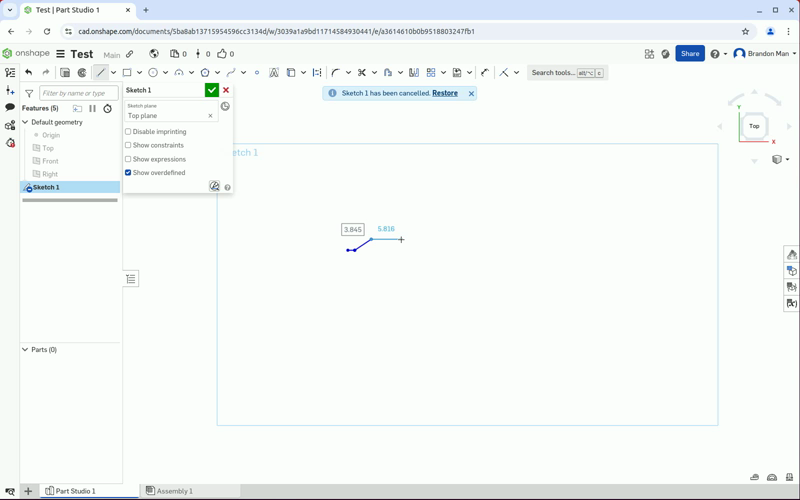
mouse_move(390, 228)
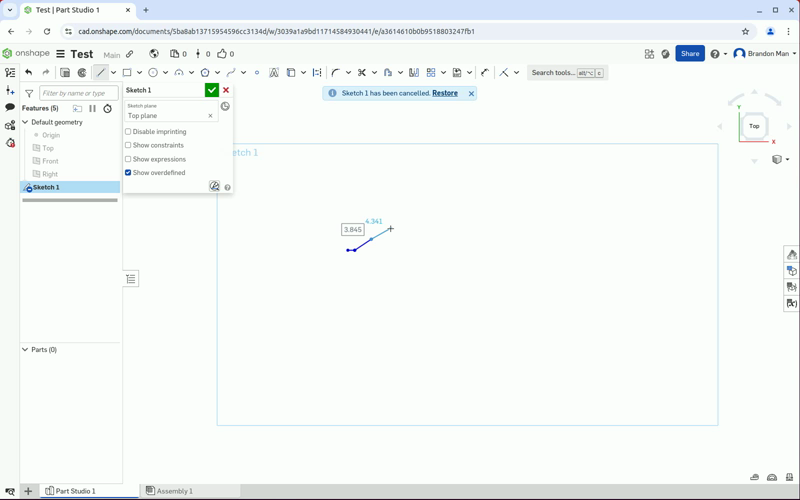
click(390, 228)
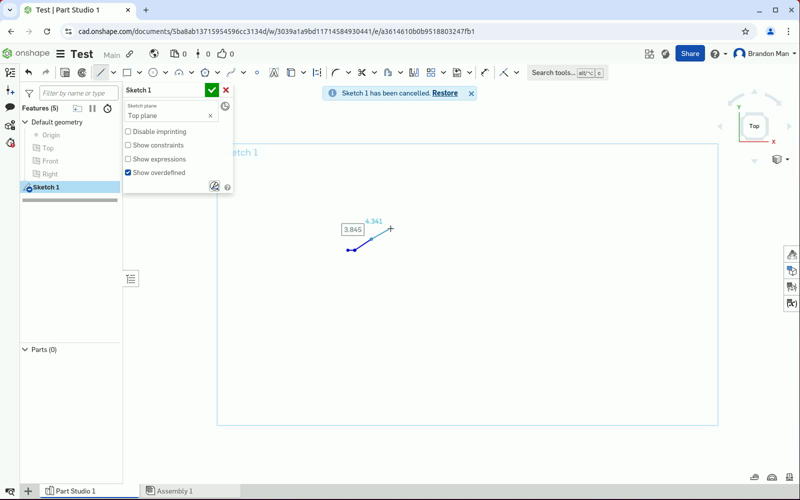
key_up(shift)
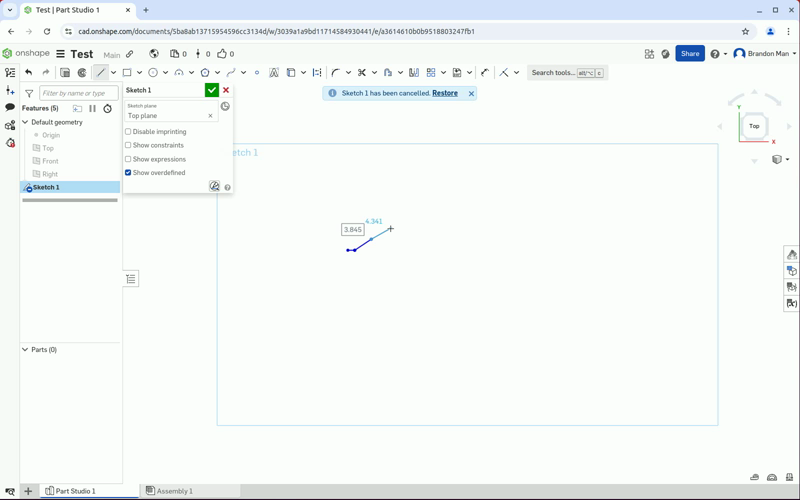
key_down(shift)
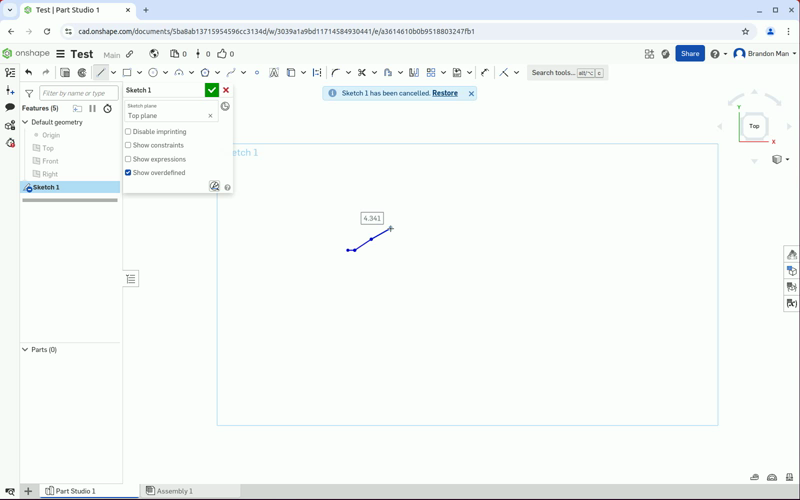
mouse_move(420, 228)
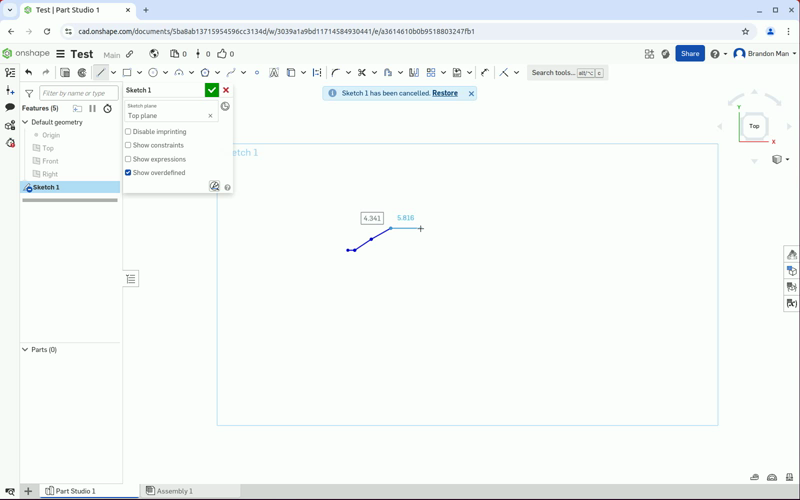
mouse_move(401, 226)
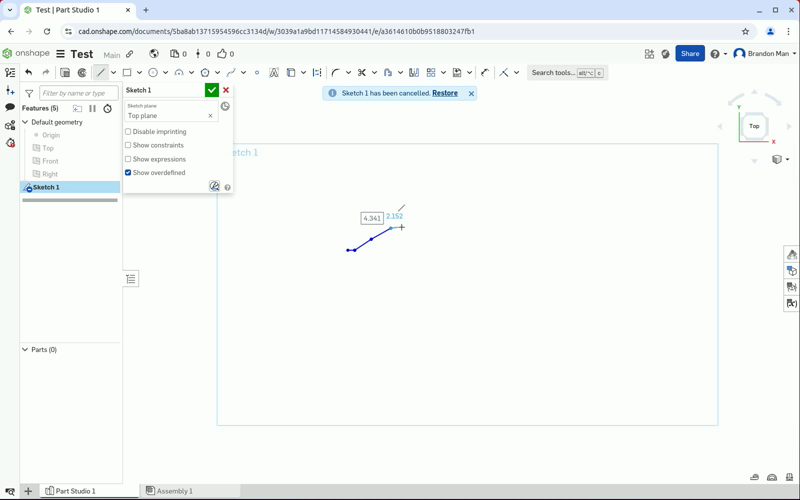
click(401, 226)
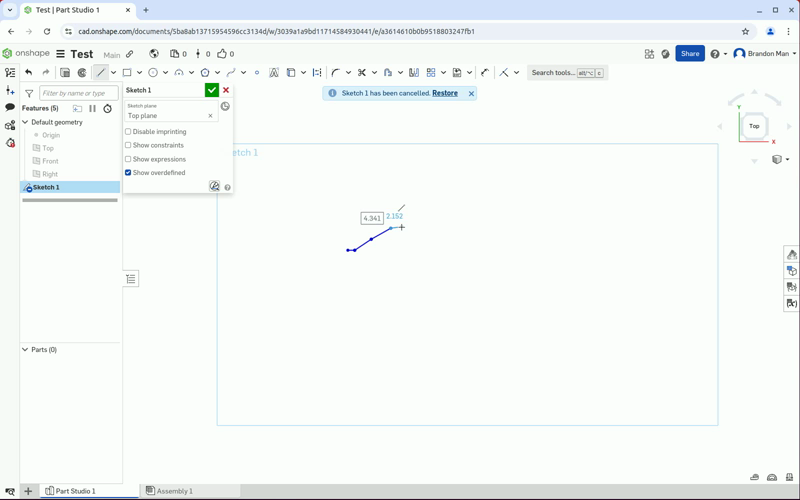
key_up(shift)
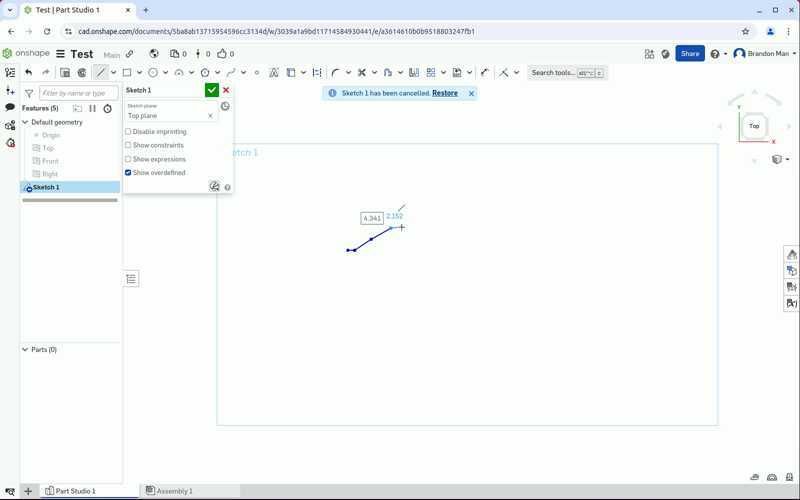
key_down(shift)
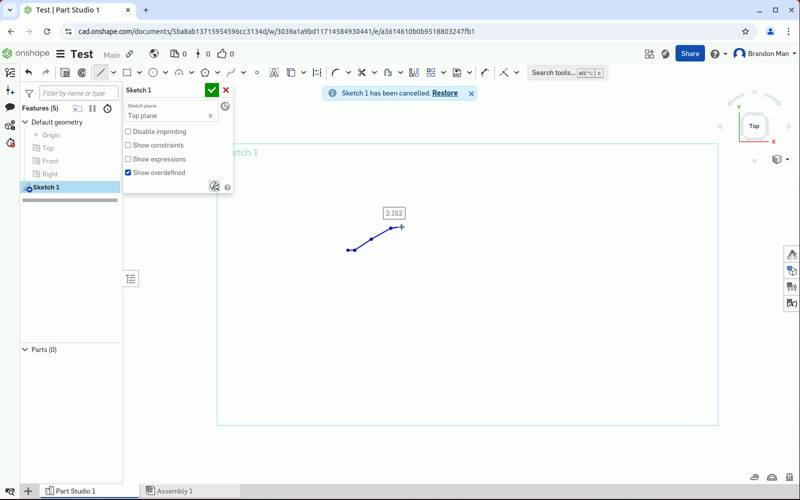
mouse_move(431, 226)
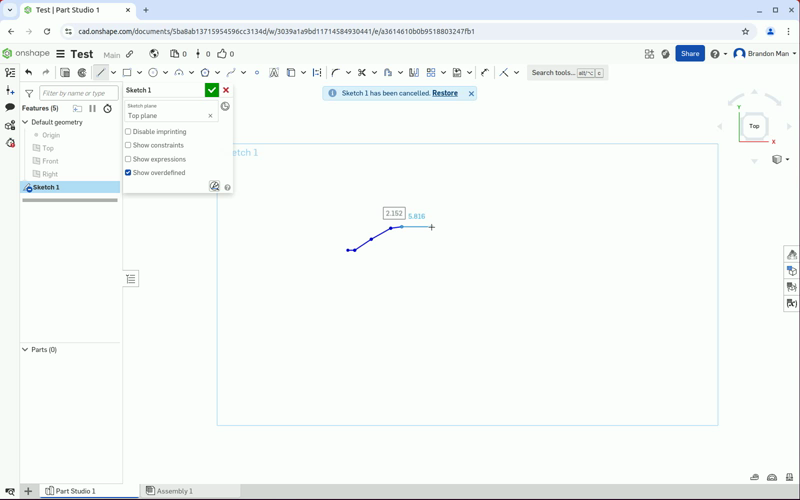
mouse_move(401, 213)
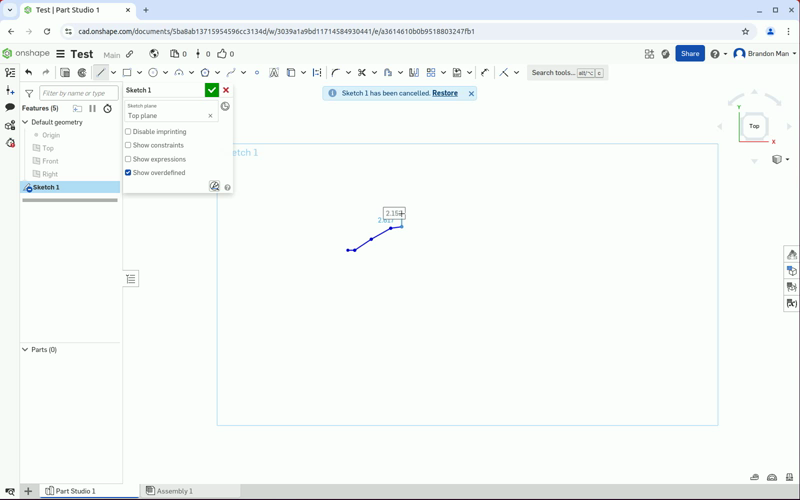
click(401, 213)
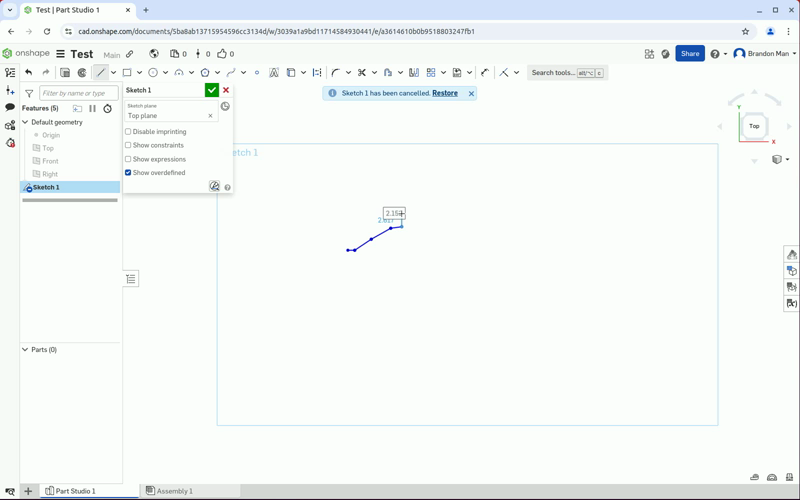
key_up(shift)
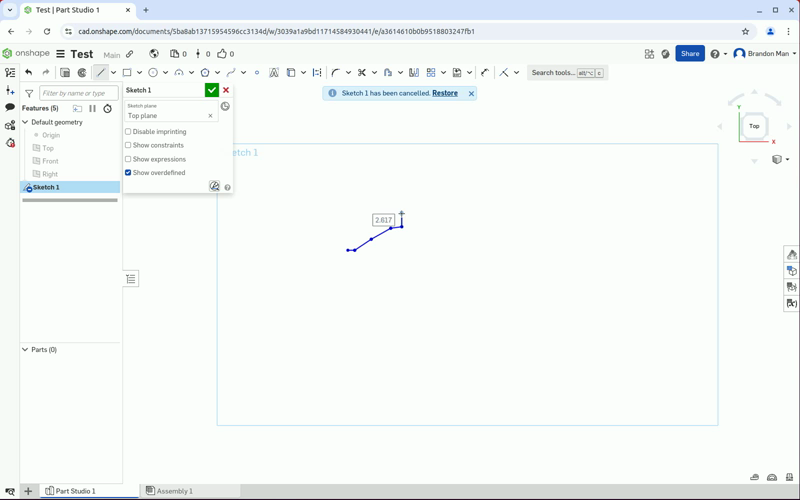
key_down(shift)
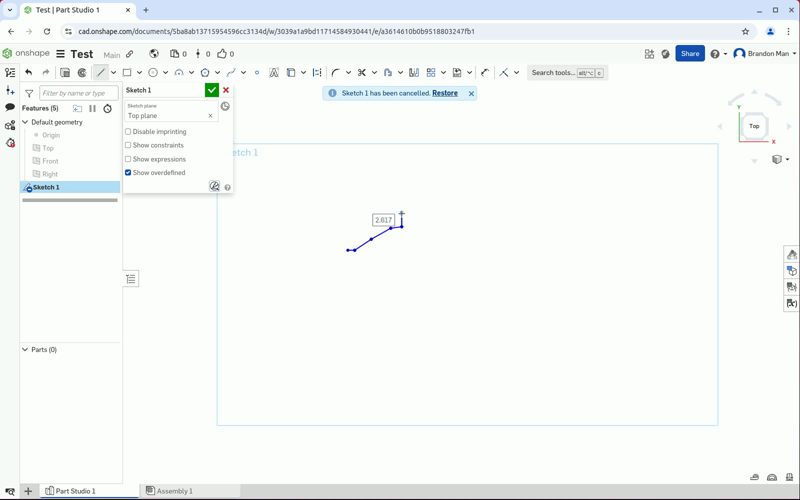
mouse_move(431, 213)
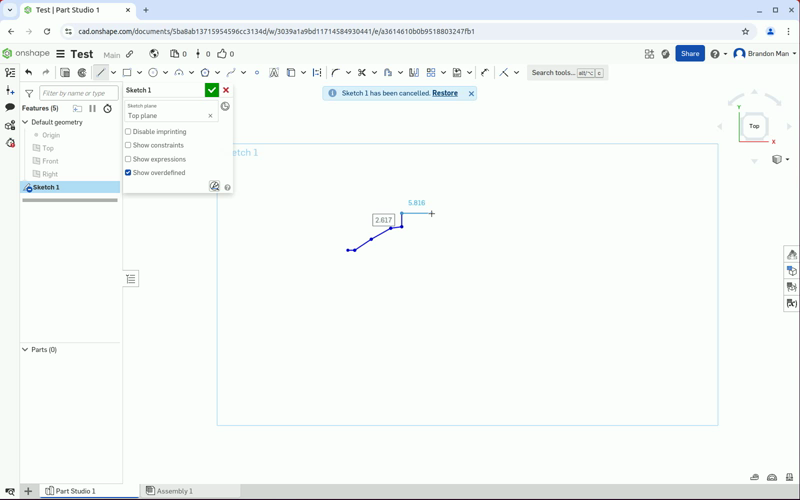
mouse_move(390, 213)
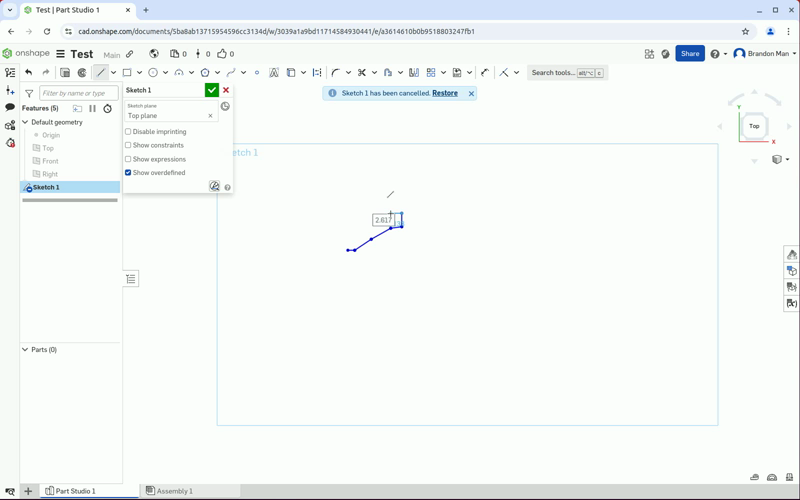
click(390, 213)
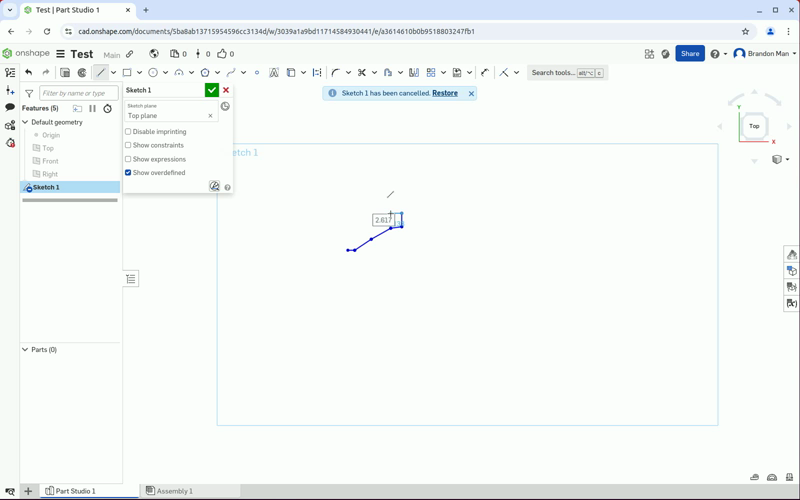
key_up(shift)
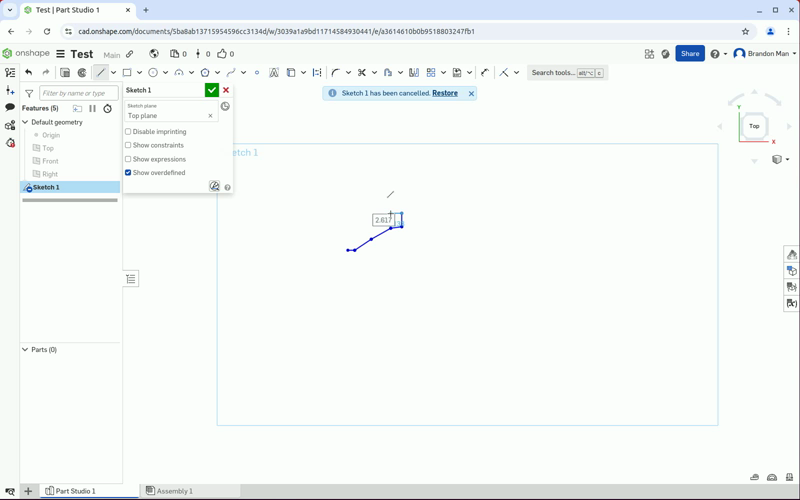
key_down(shift)
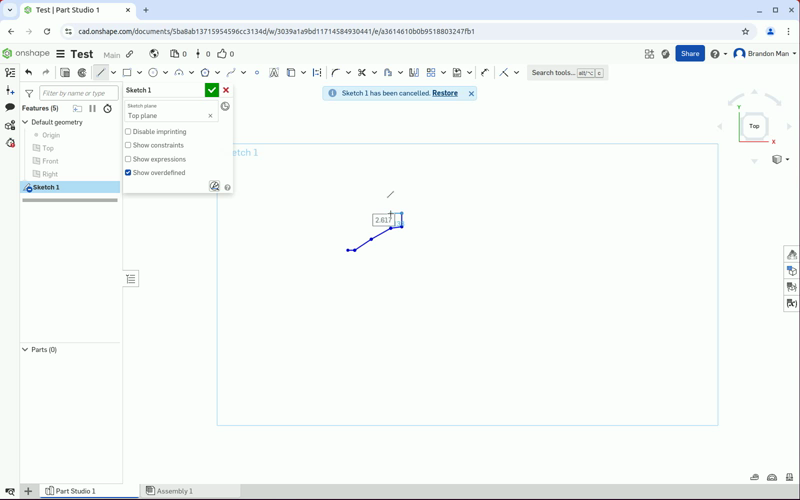
mouse_move(420, 213)
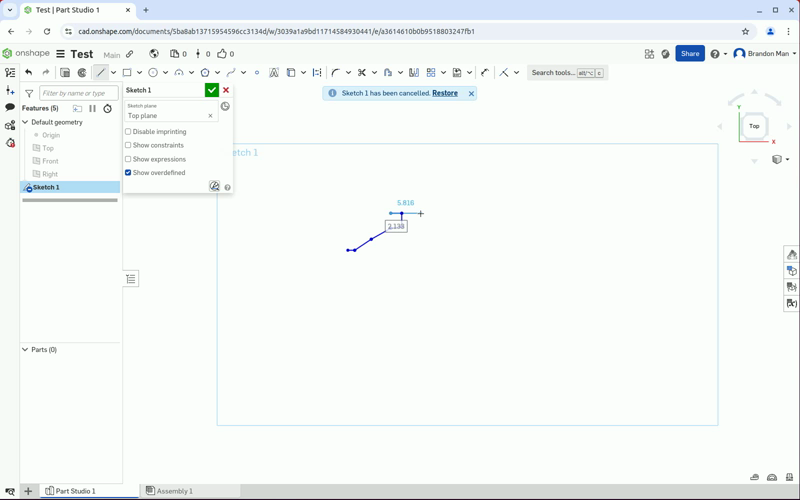
mouse_move(379, 217)
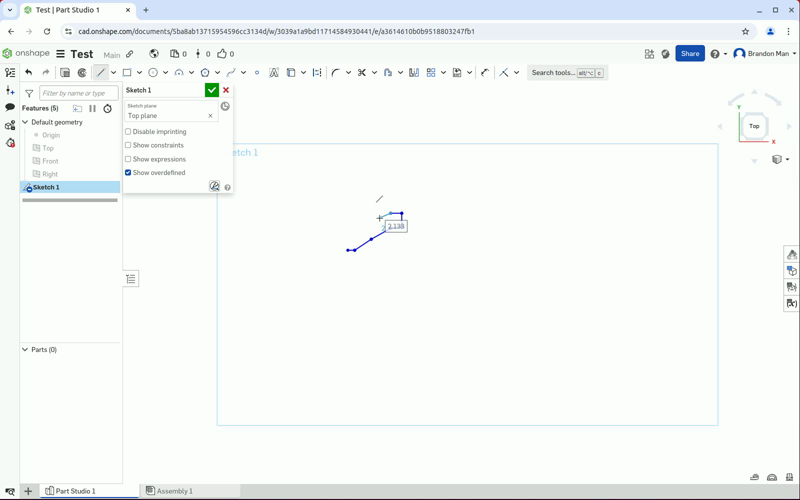
click(379, 217)
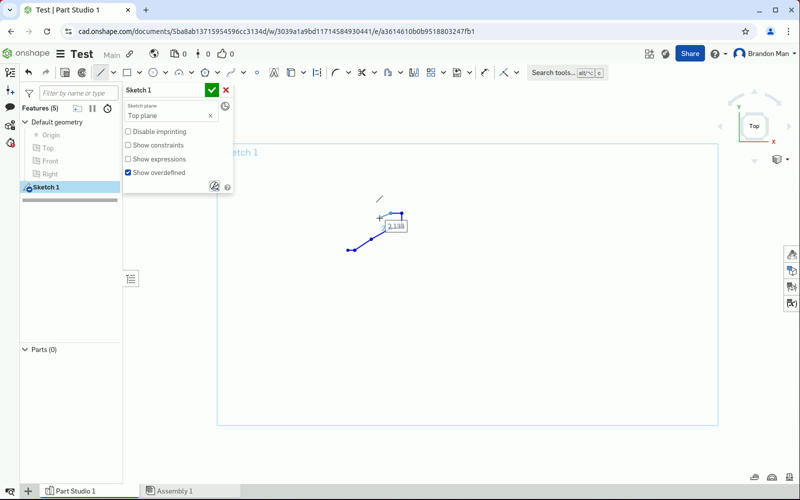
key_up(shift)
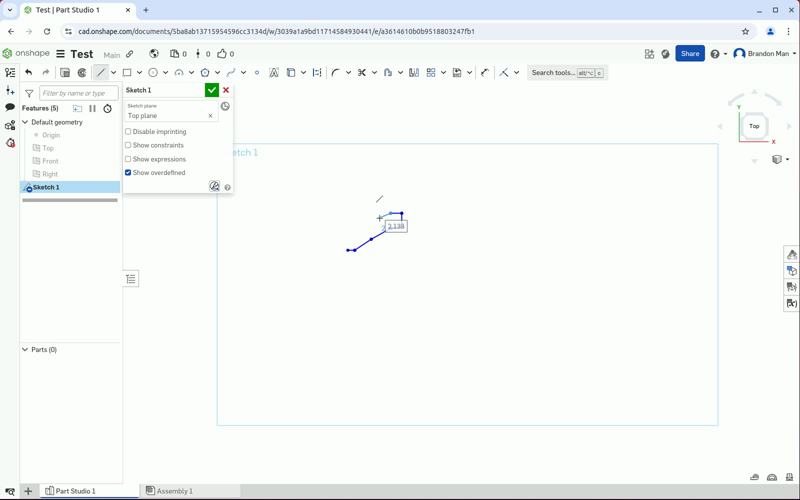
key_down(shift)
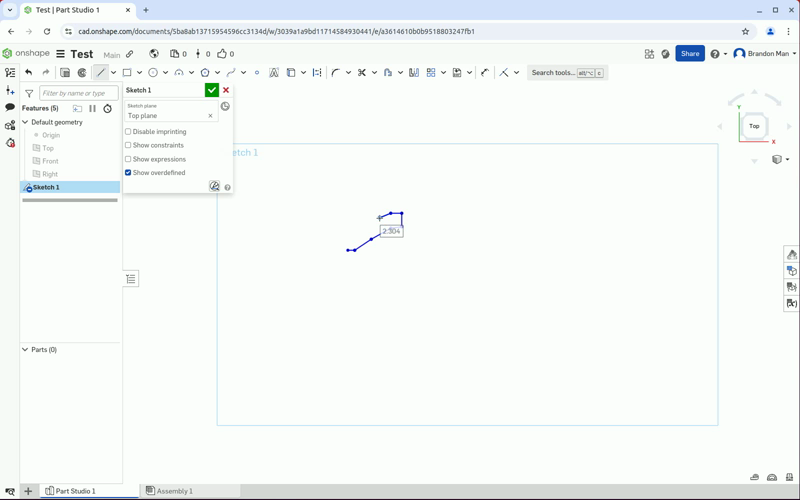
mouse_move(409, 217)
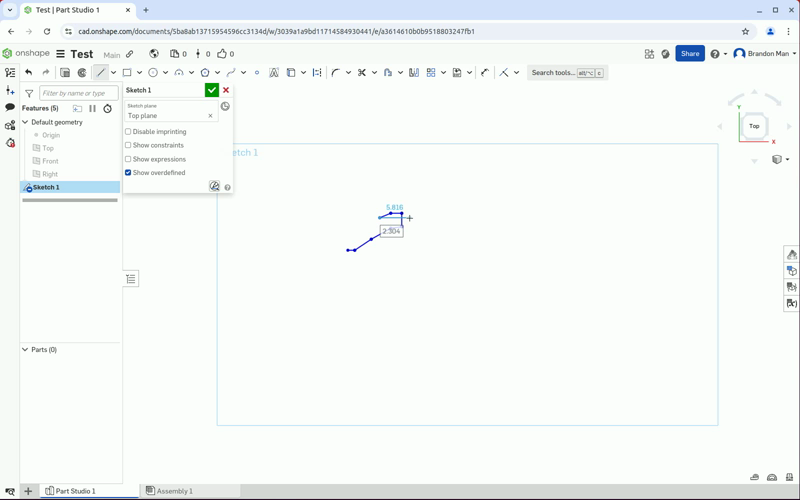
mouse_move(361, 231)
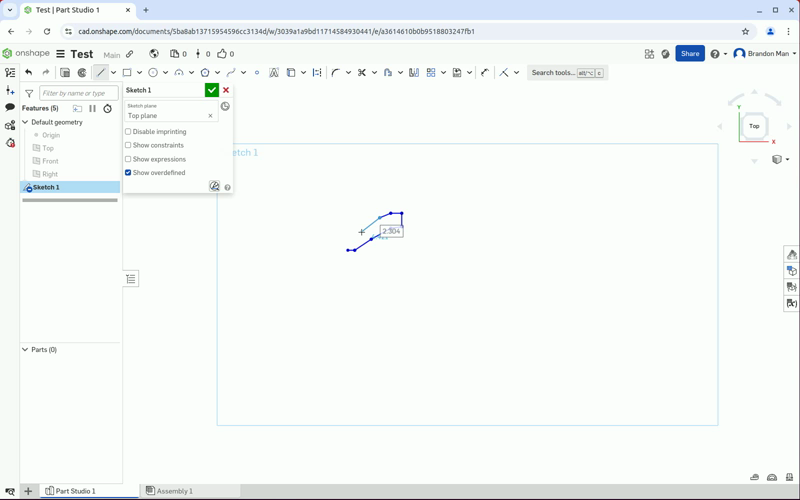
click(361, 231)
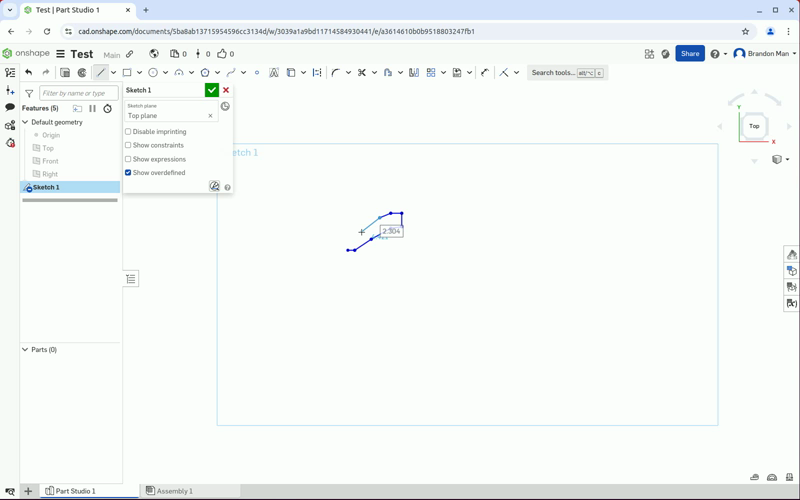
key_up(shift)
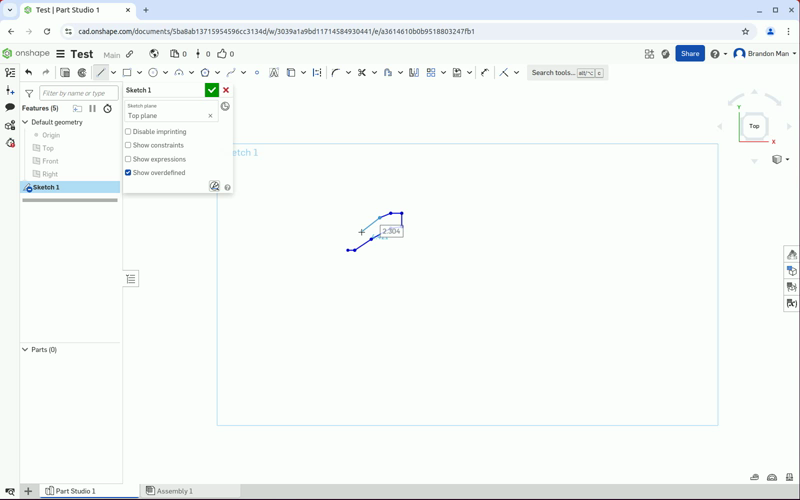
mouse_move(391, 231)
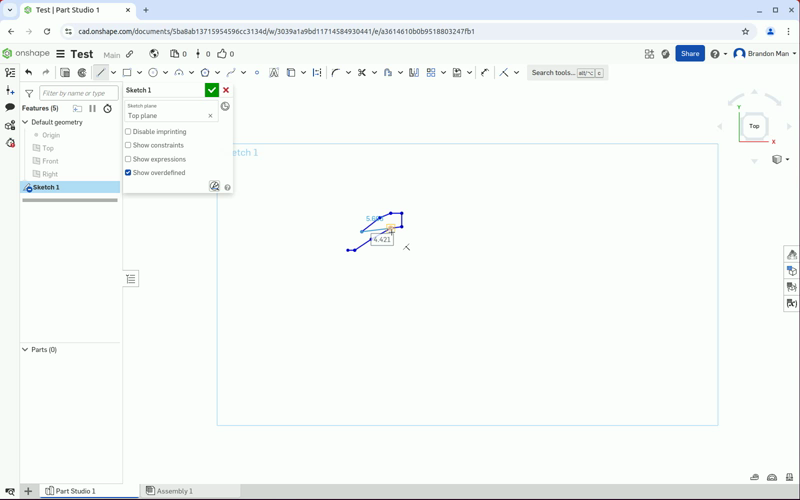
key_down(shift)
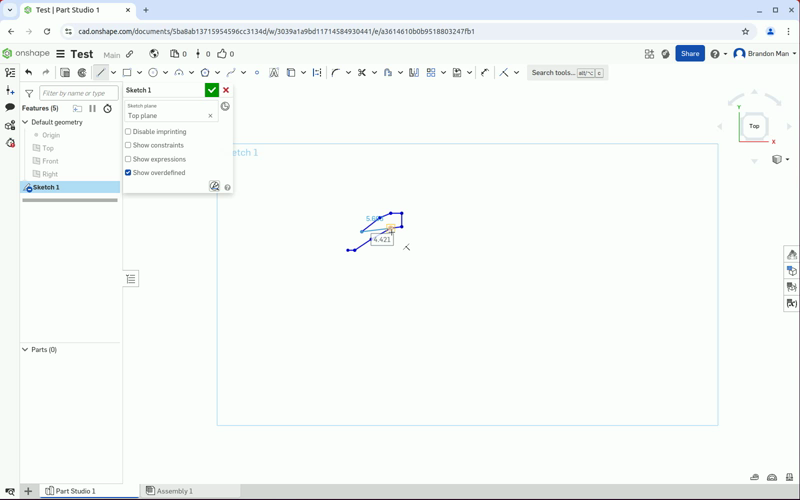
mouse_move(348, 250)
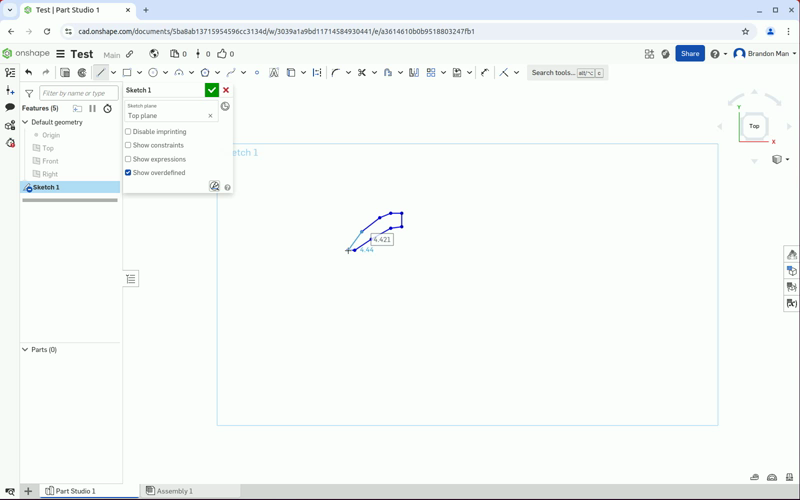
key_up(shift)
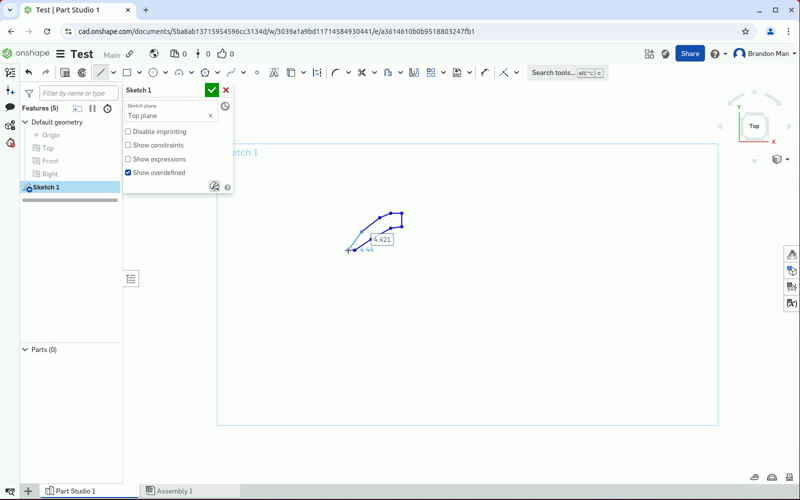
click(348, 250)
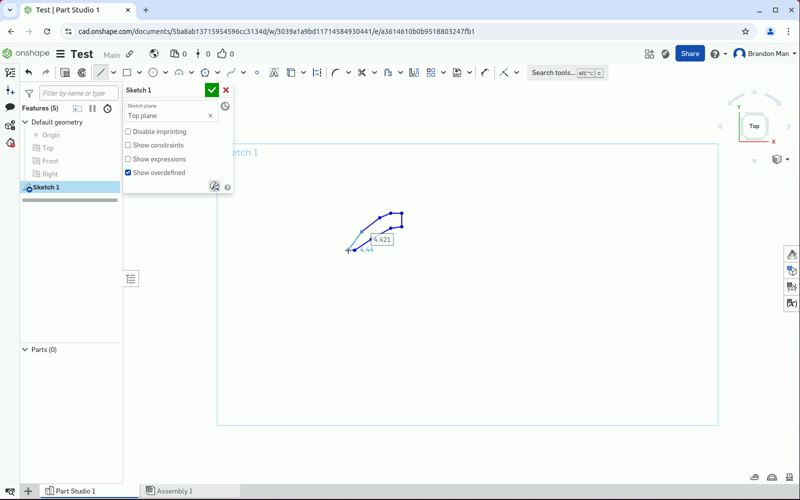
key(esc)
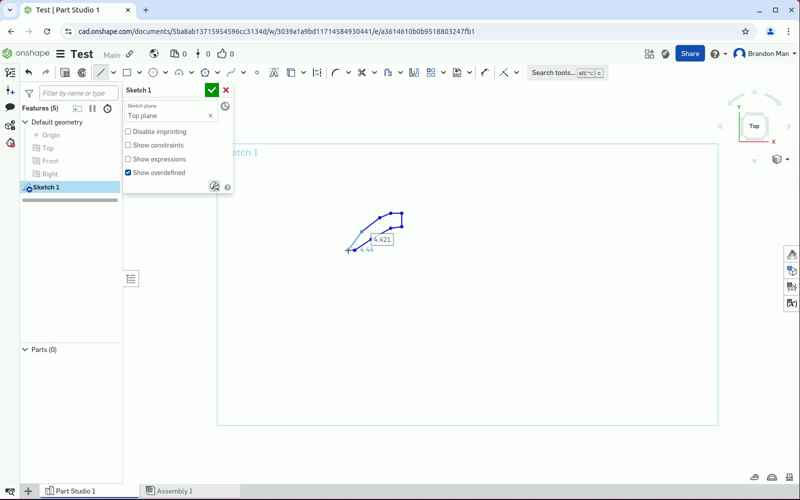
mouse_move(377, 222)
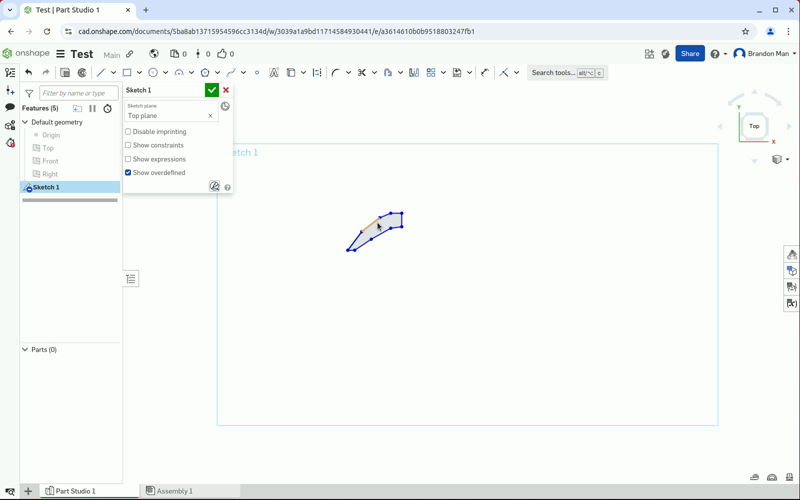
scroll(6)
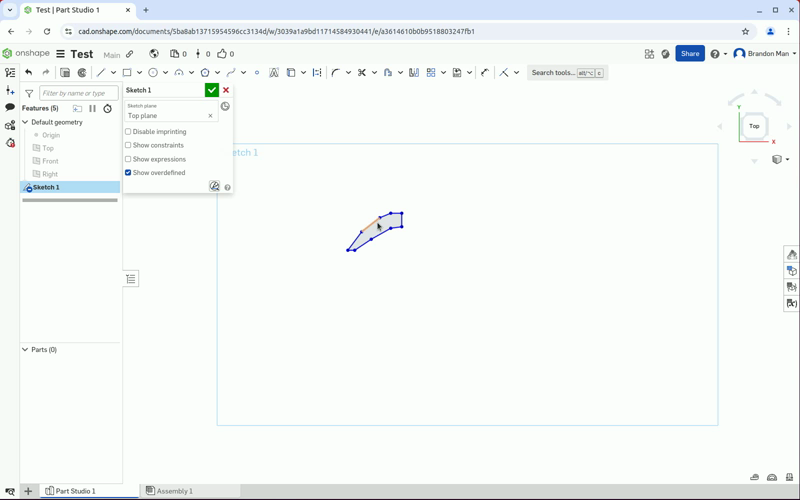
scroll(6)
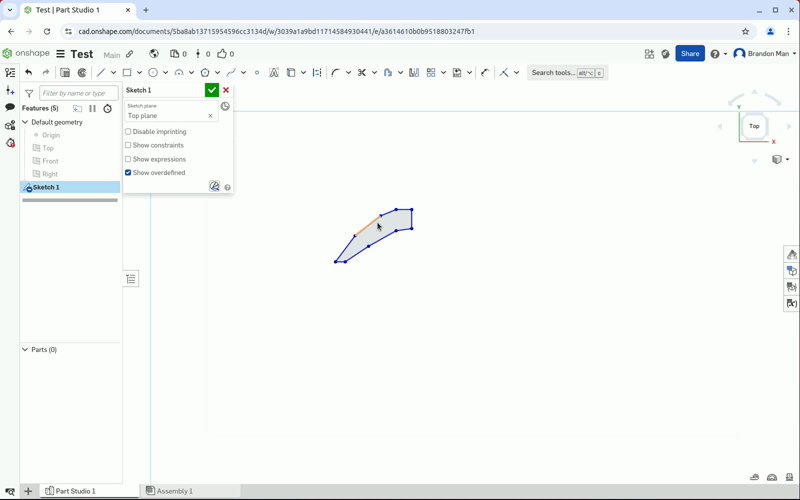
scroll(6)
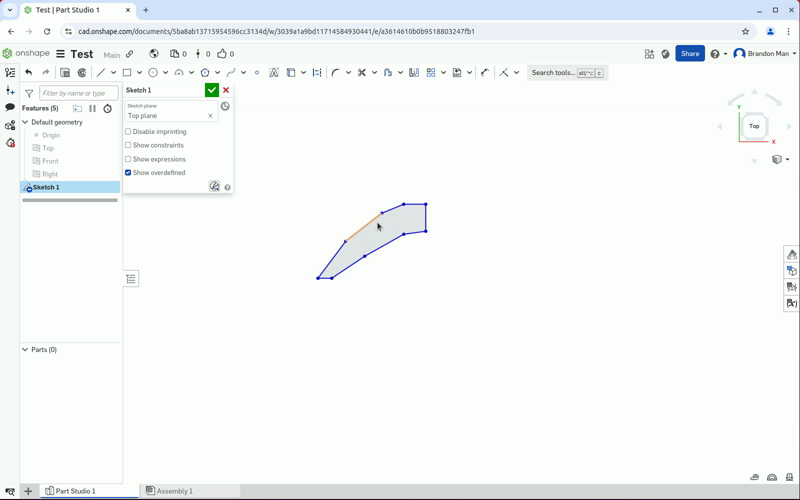
scroll(6)
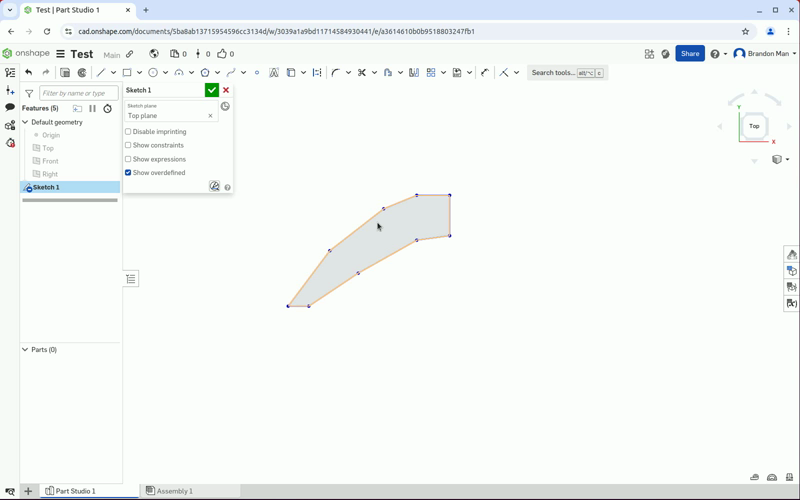
scroll(6)
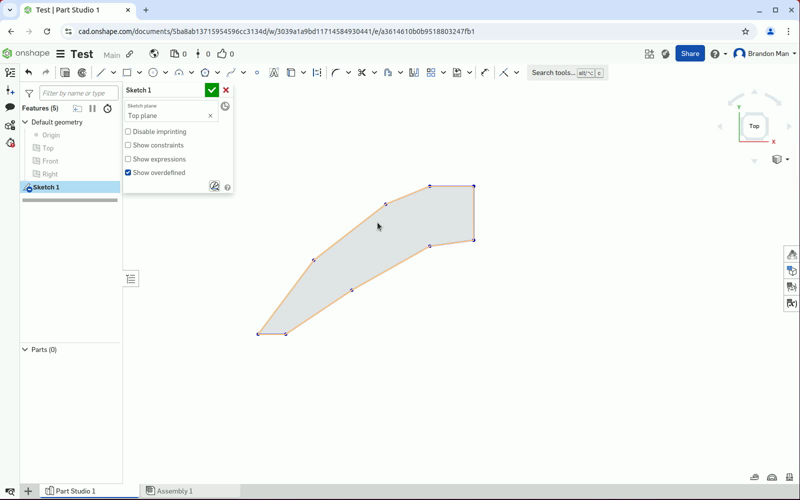
scroll(6)
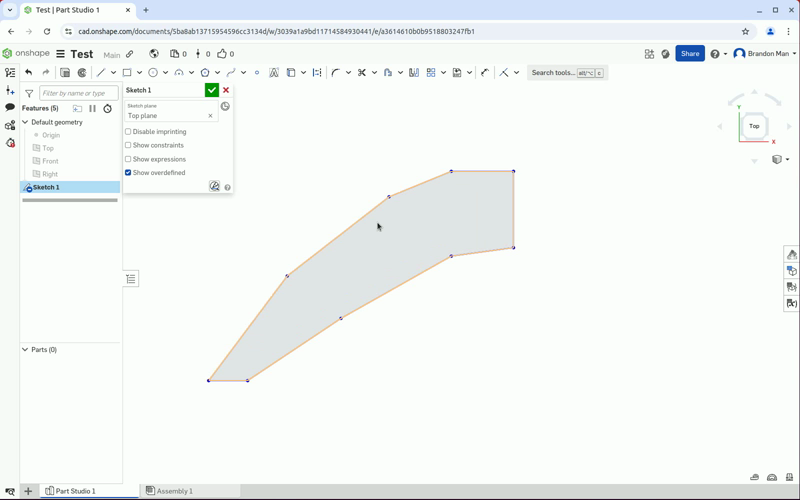
scroll(6)
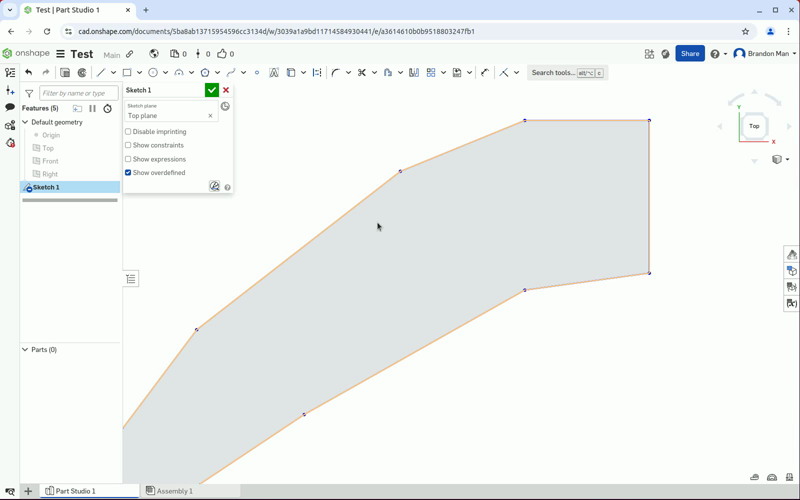
click(377, 222)
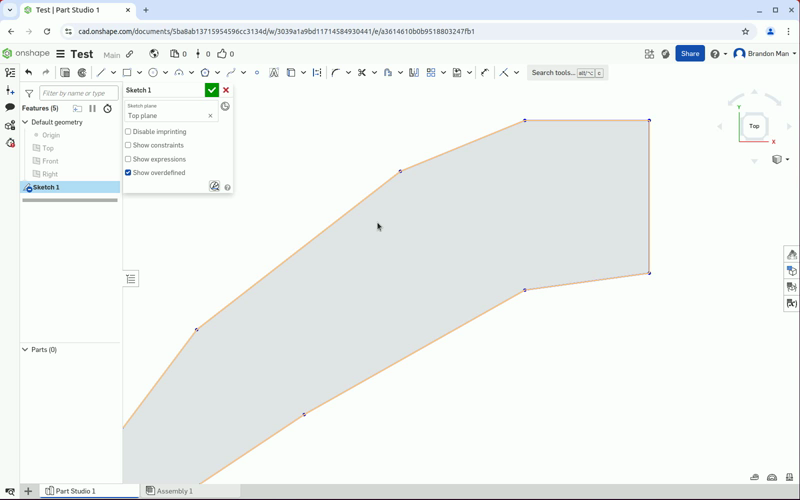
scroll(-6)
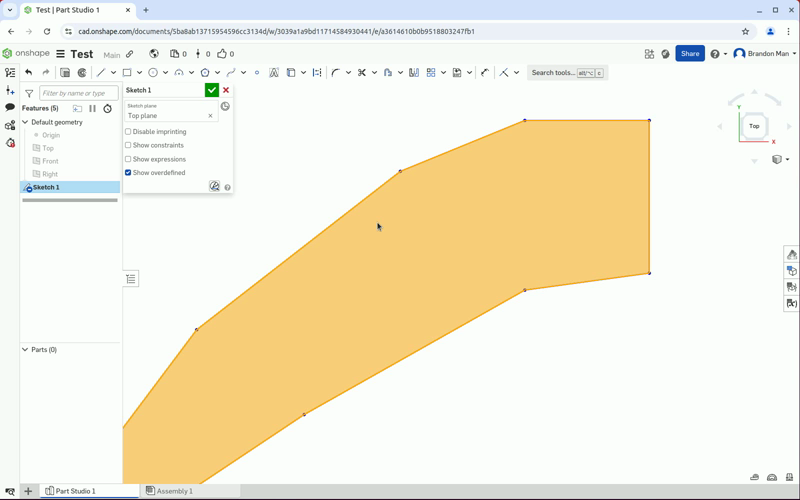
scroll(-6)
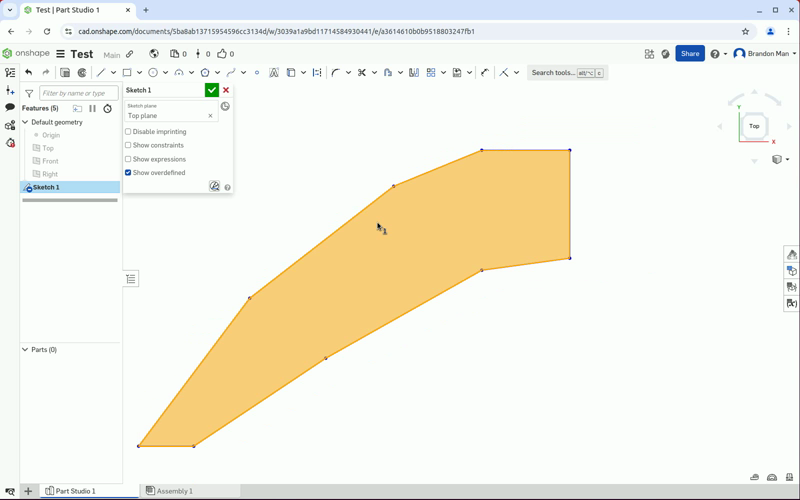
scroll(-6)
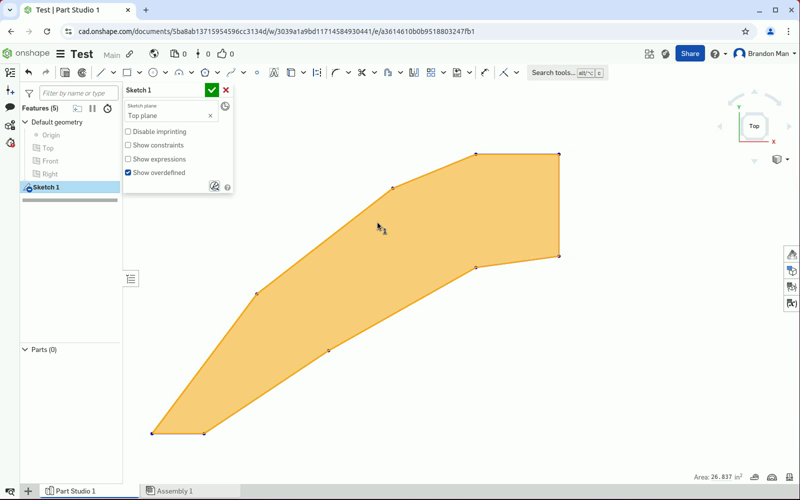
scroll(-6)
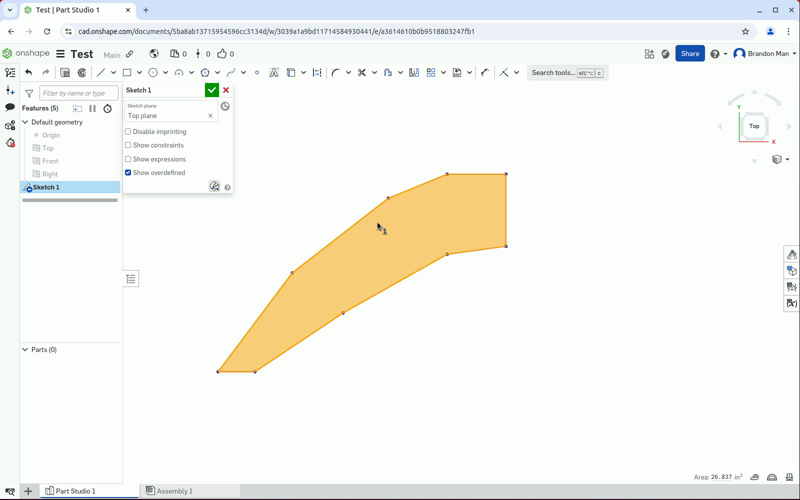
scroll(-6)
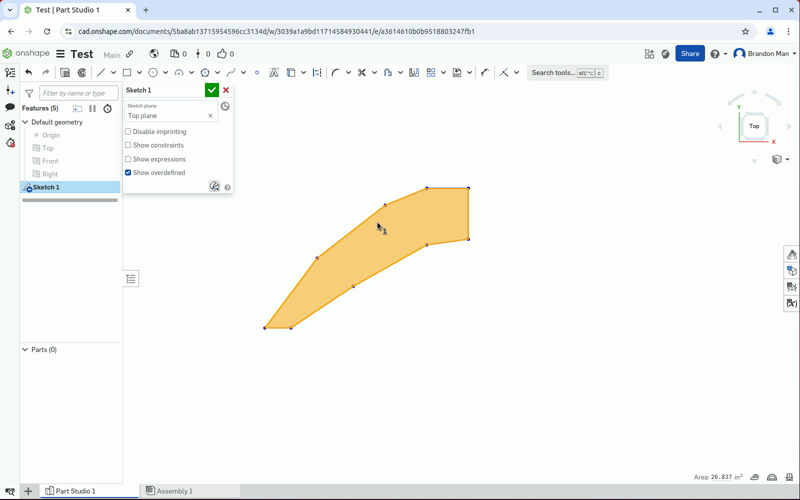
scroll(-6)
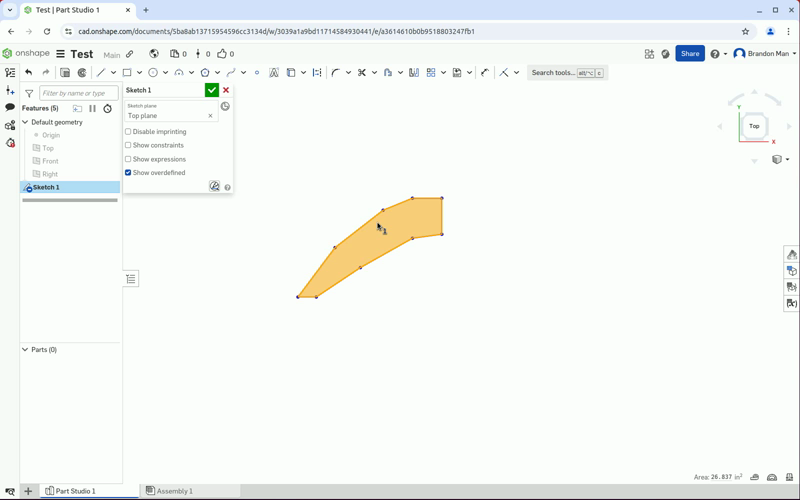
scroll(-6)
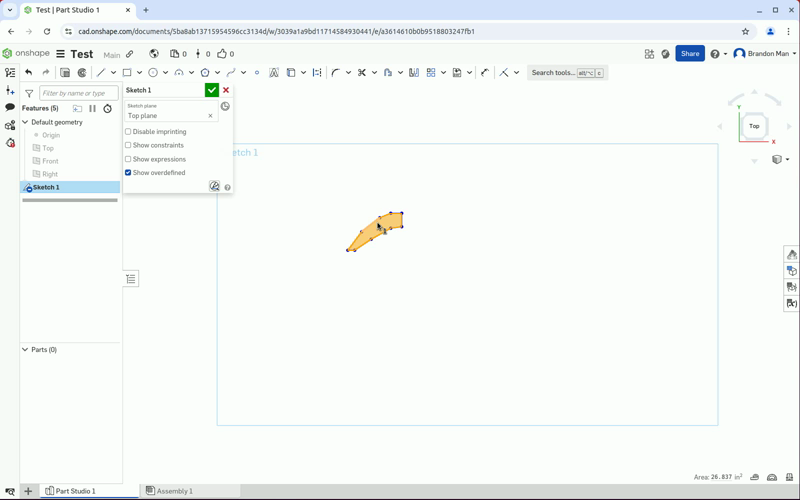
mouse_move(73, 352)
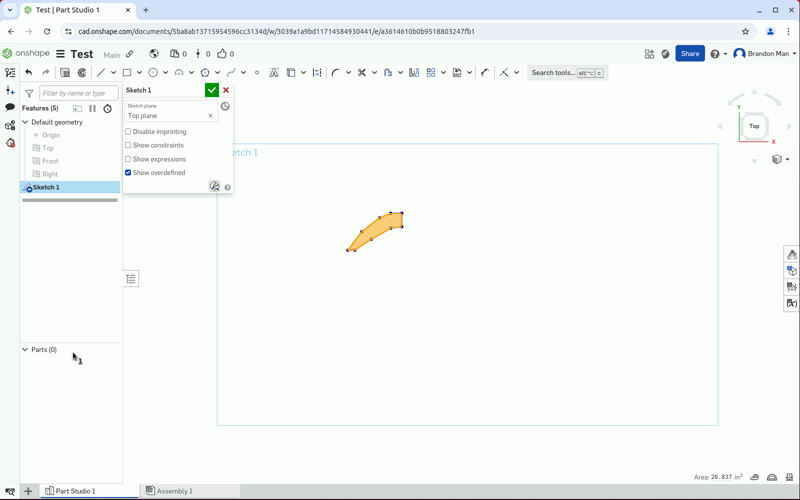
key(shift+y)
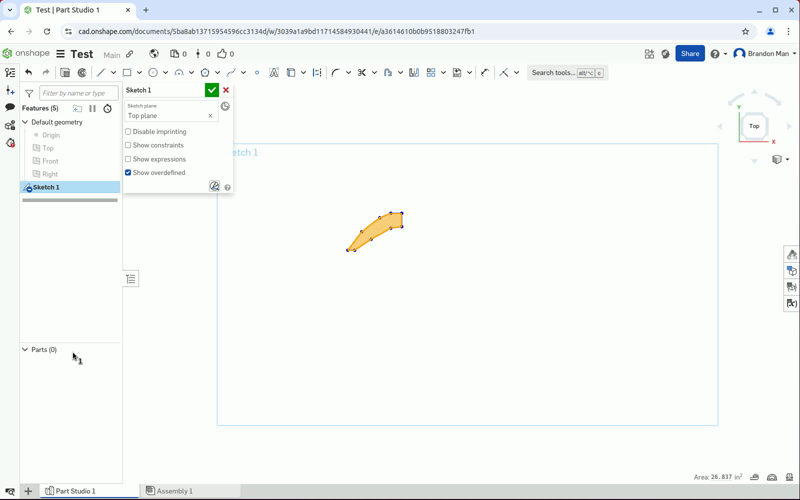
key(shift+e)
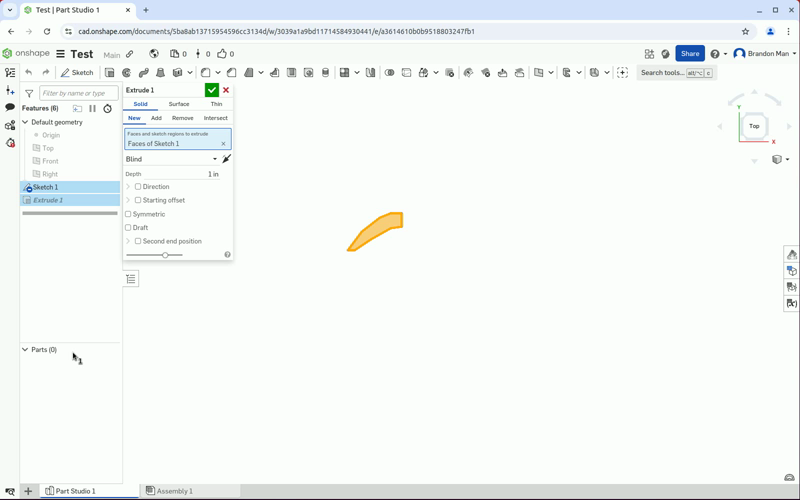
mouse_move(143, 106)
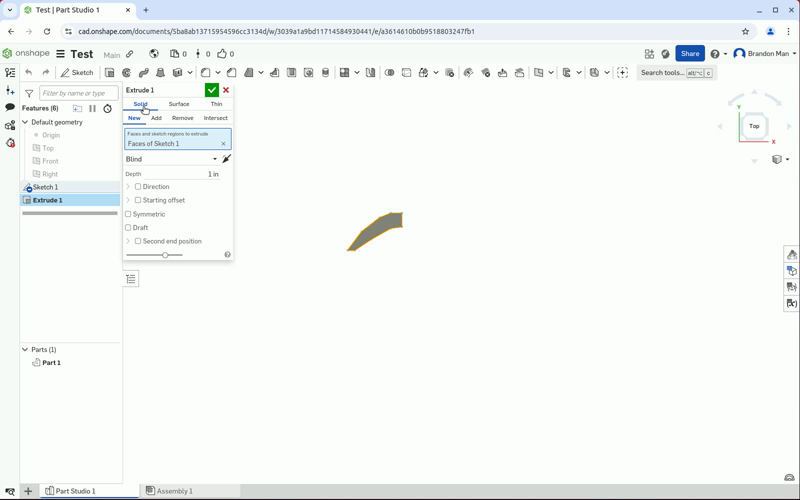
click(143, 106)
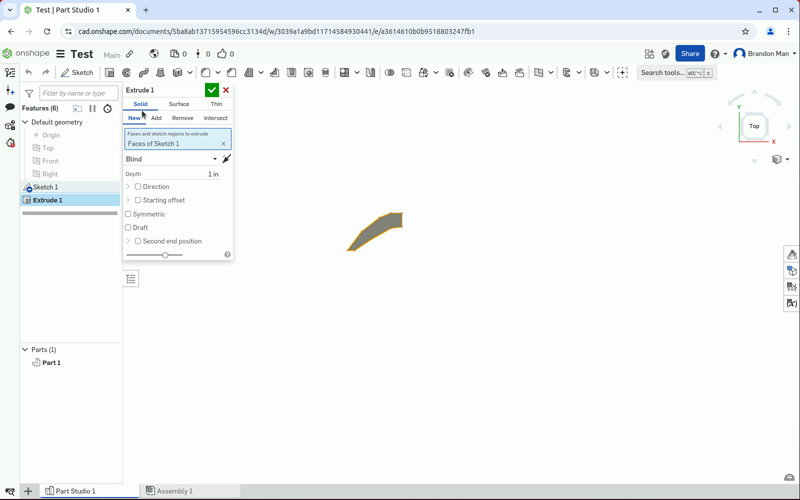
mouse_move(137, 120)
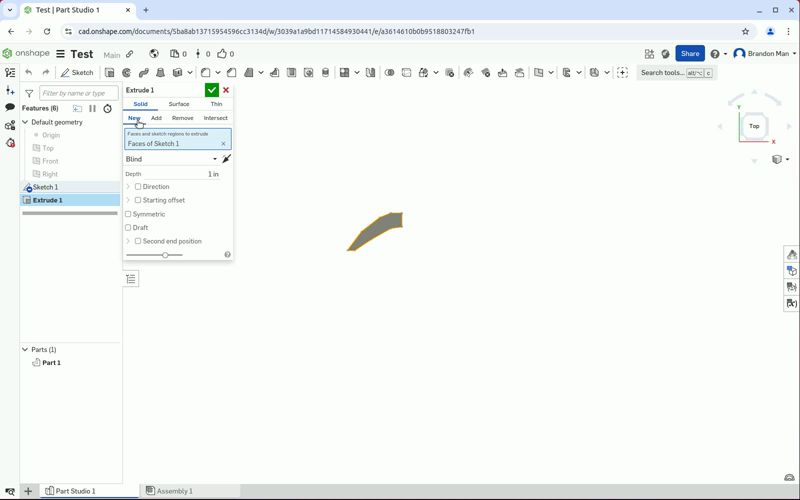
click(137, 120)
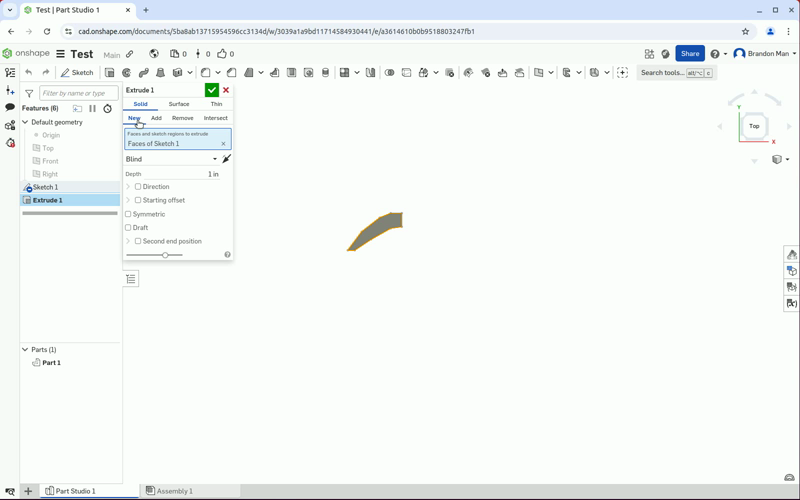
key(tab, 4)
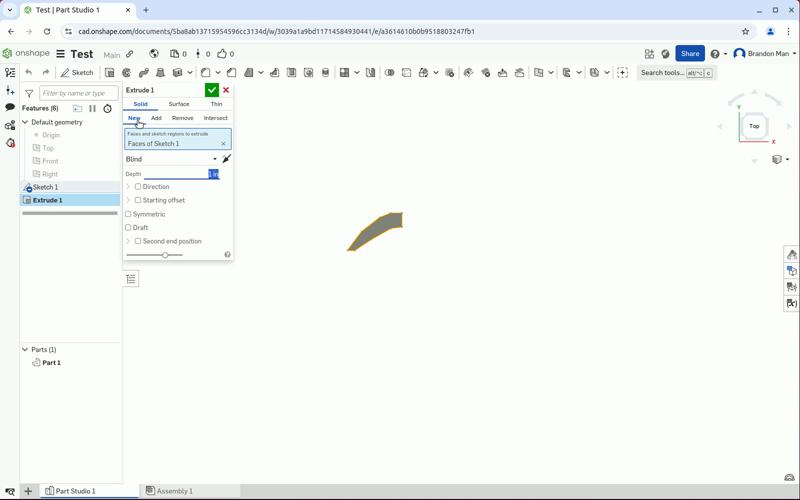
text(2.407)
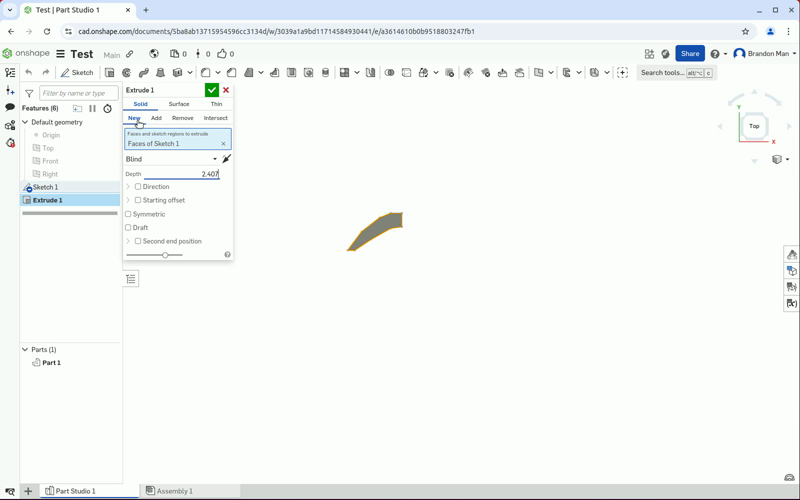
key(enter)
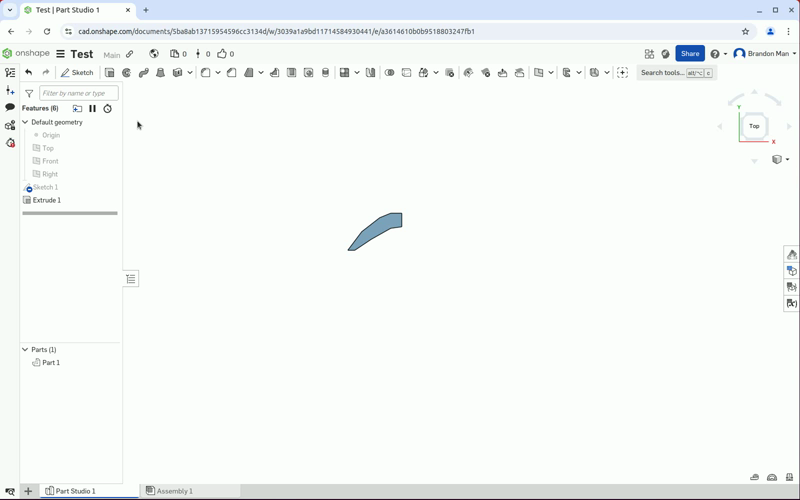
key(shift+h)
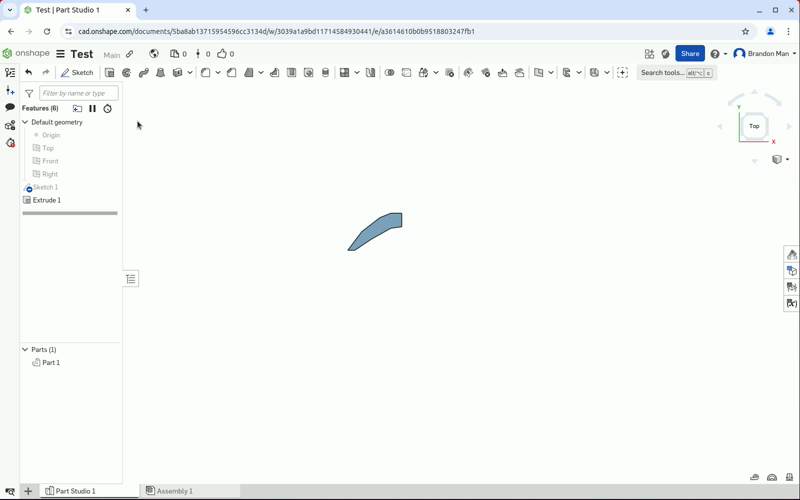
key(shift+h)
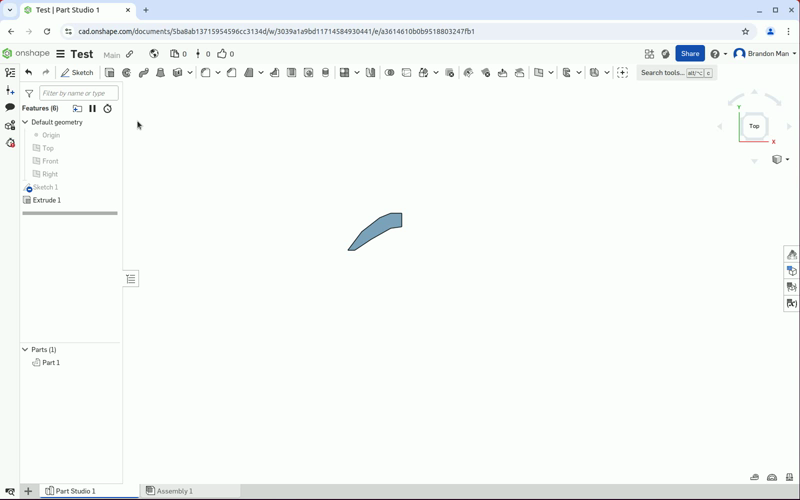
mouse_move(73, 189)
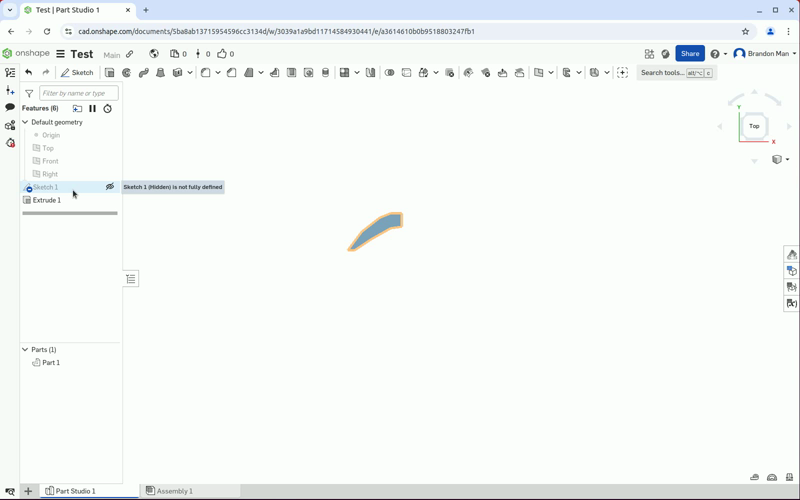
click(73, 189)
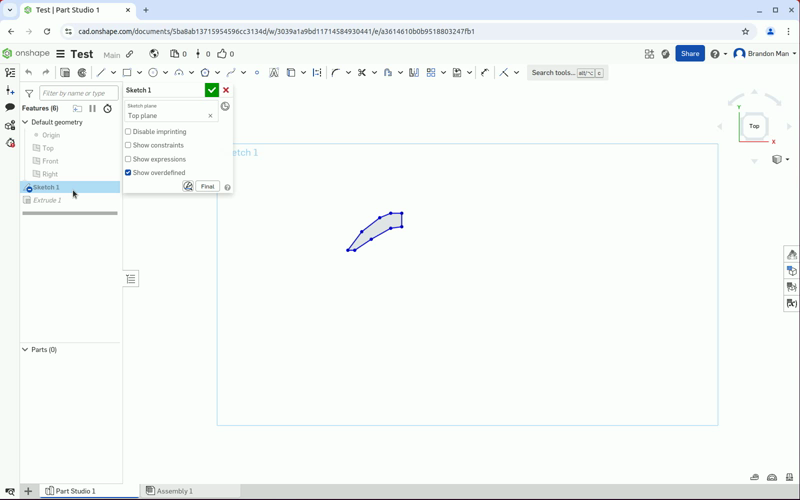
mouse_move(229, 92)
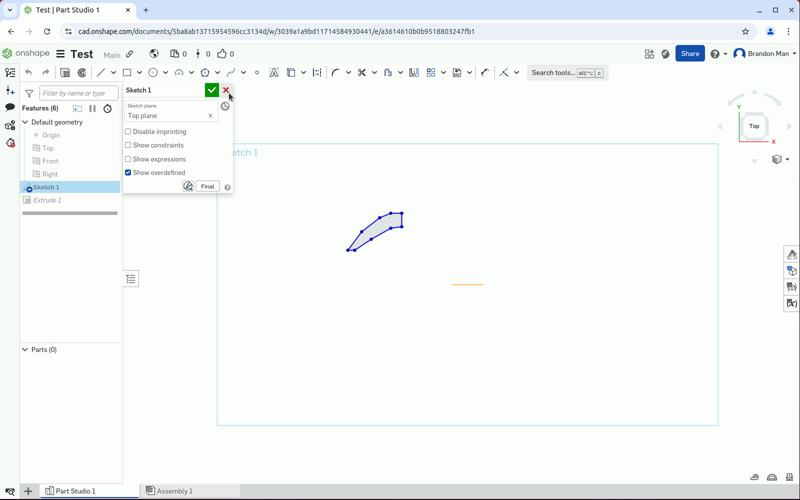
click(229, 92)
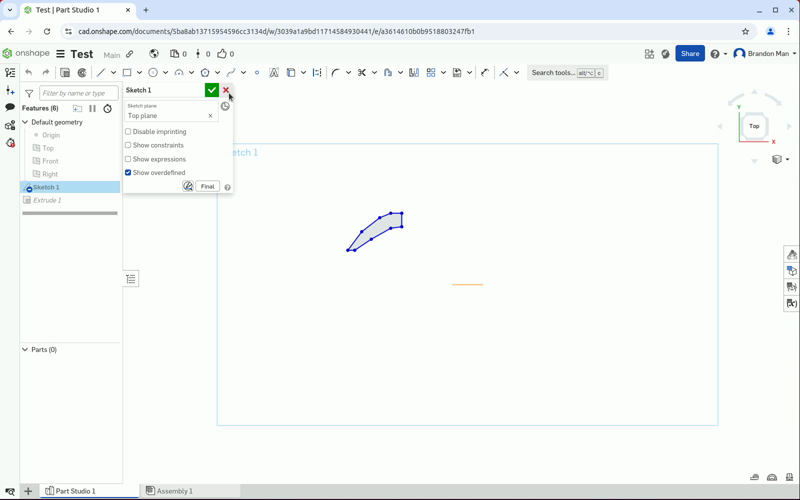
key(shift+s)
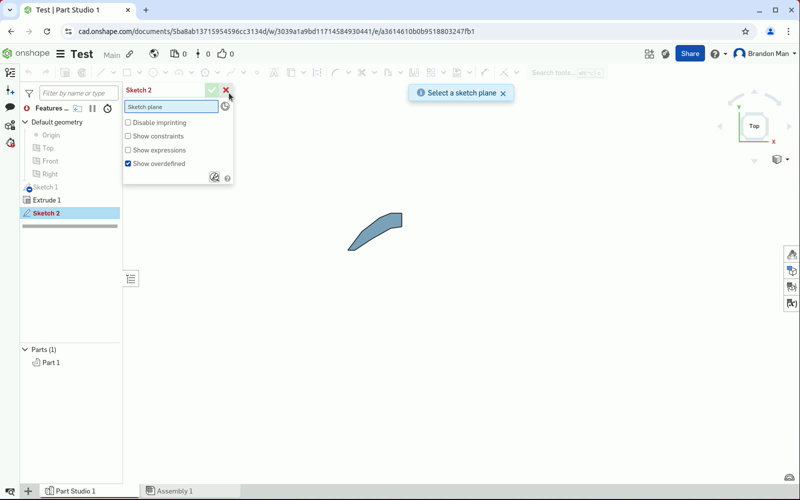
mouse_move(73, 150)
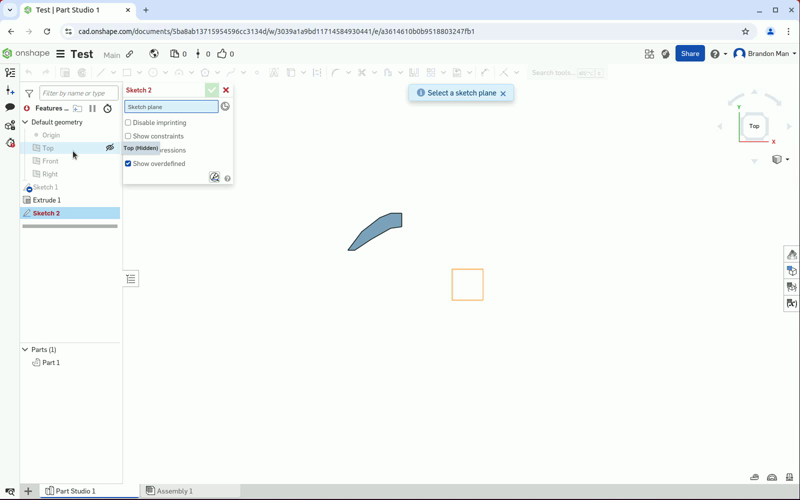
click(73, 150)
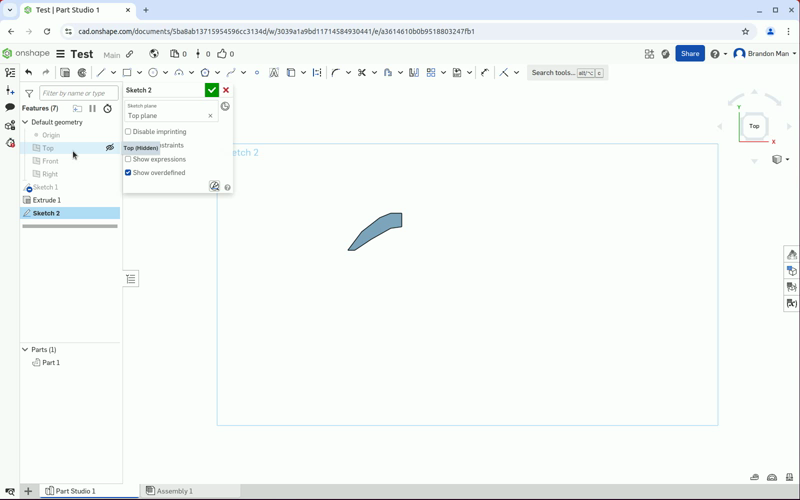
mouse_move(73, 352)
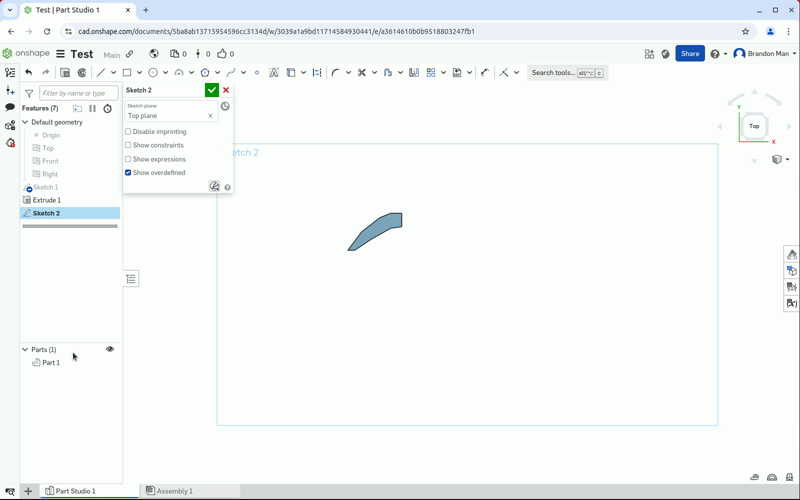
key(y)
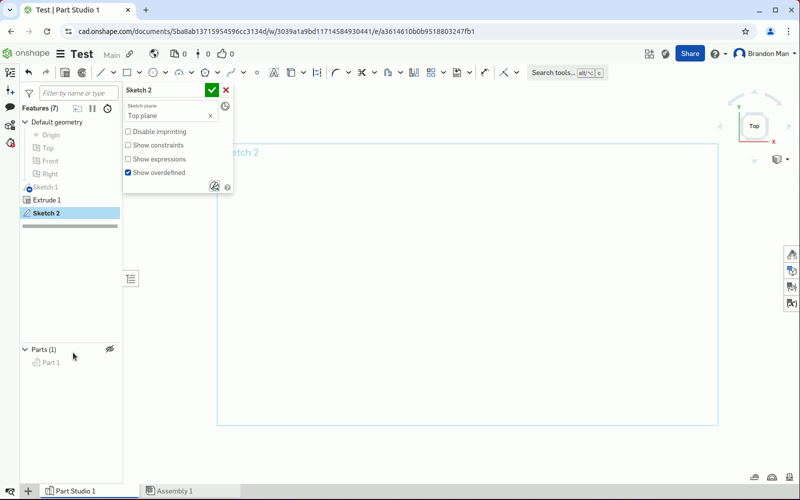
key(l)
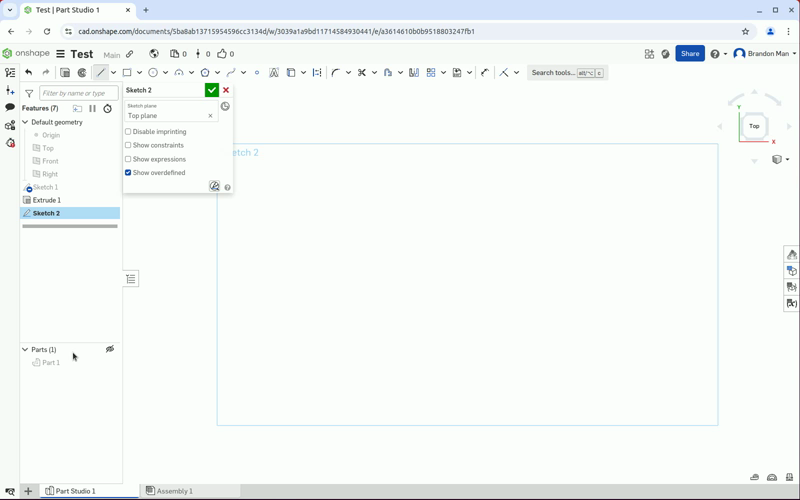
key_down(shift)
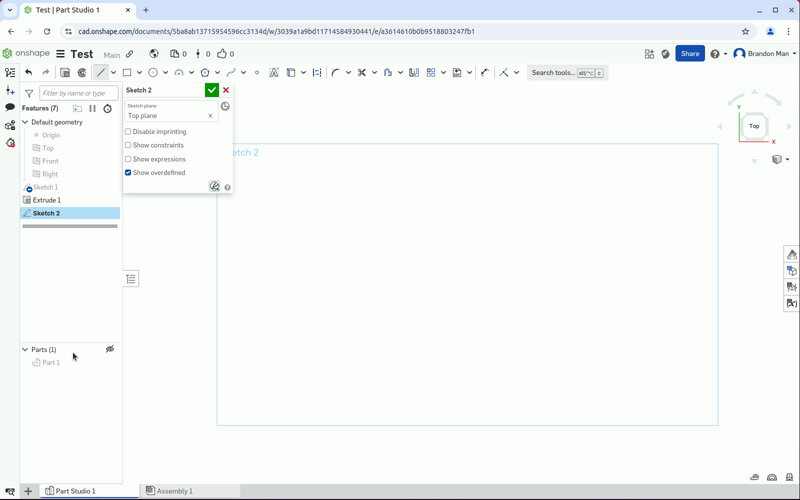
mouse_move(520, 226)
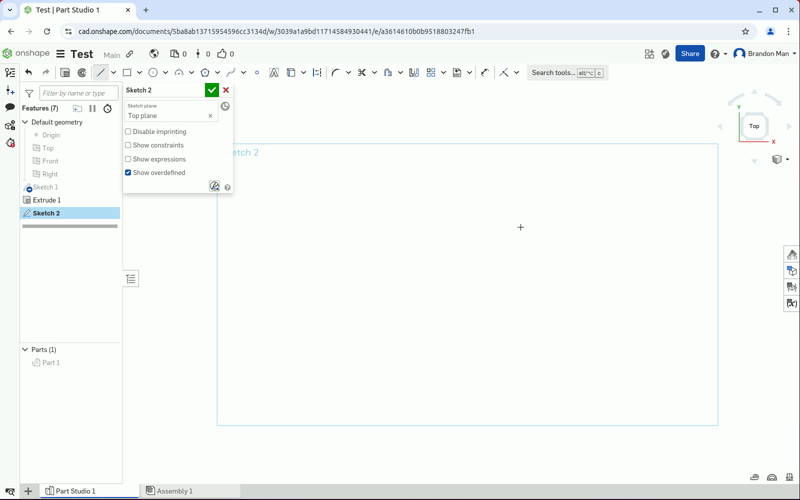
click(520, 226)
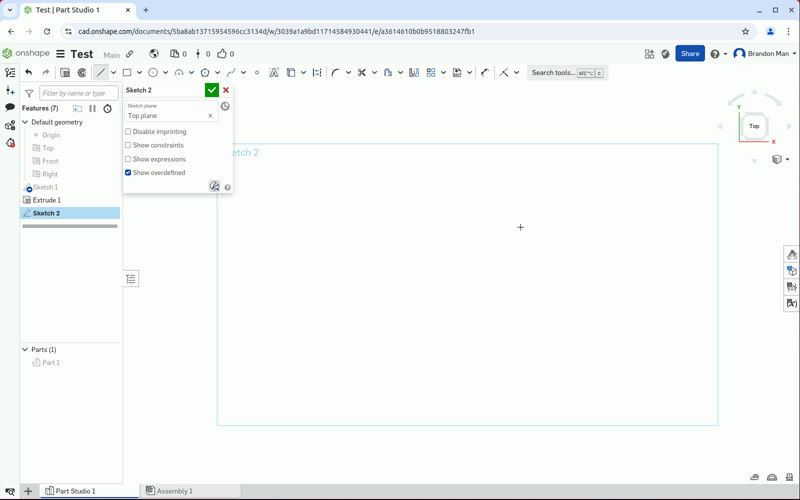
key_up(shift)
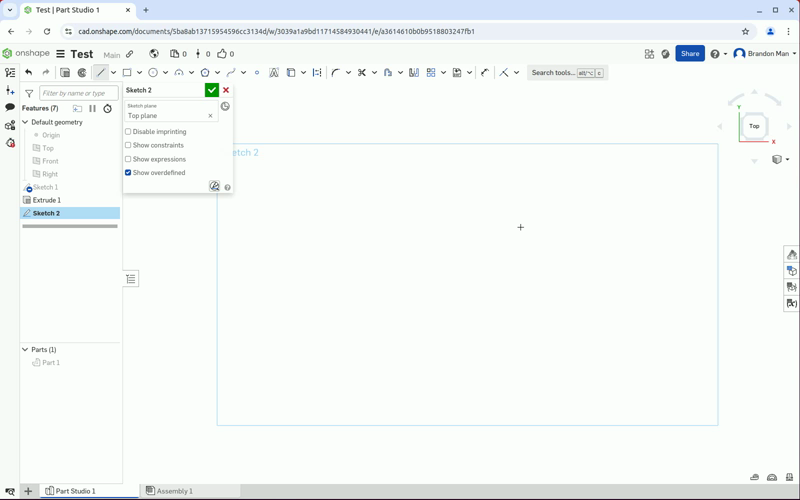
key_down(shift)
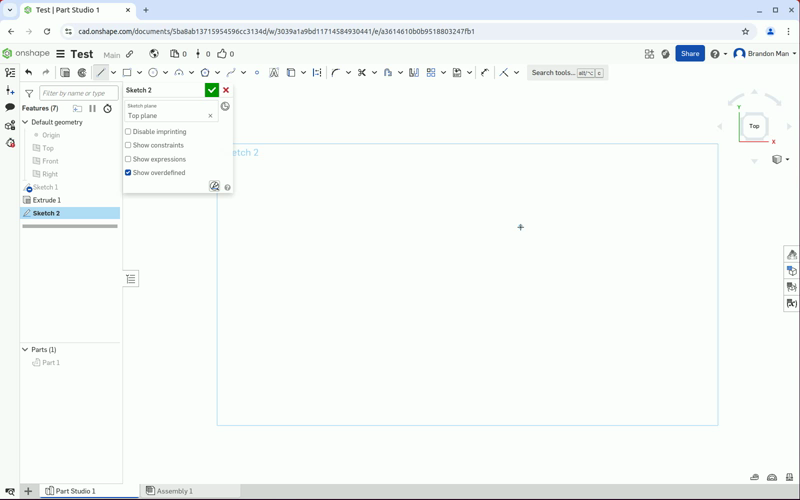
mouse_move(550, 226)
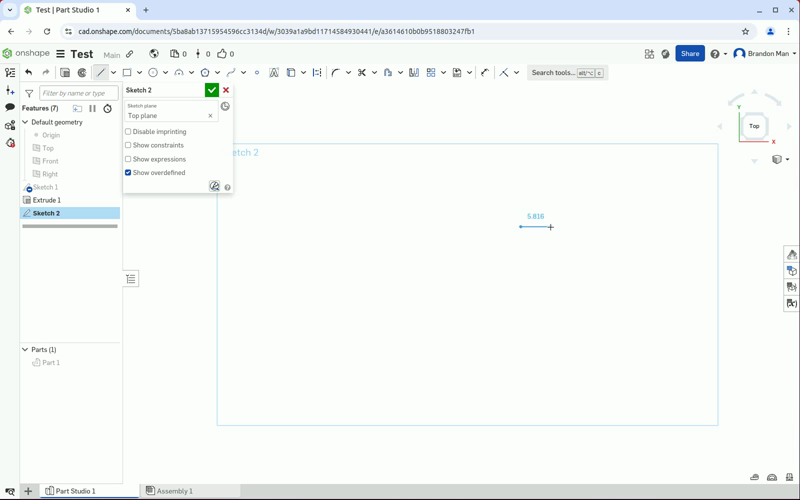
mouse_move(531, 228)
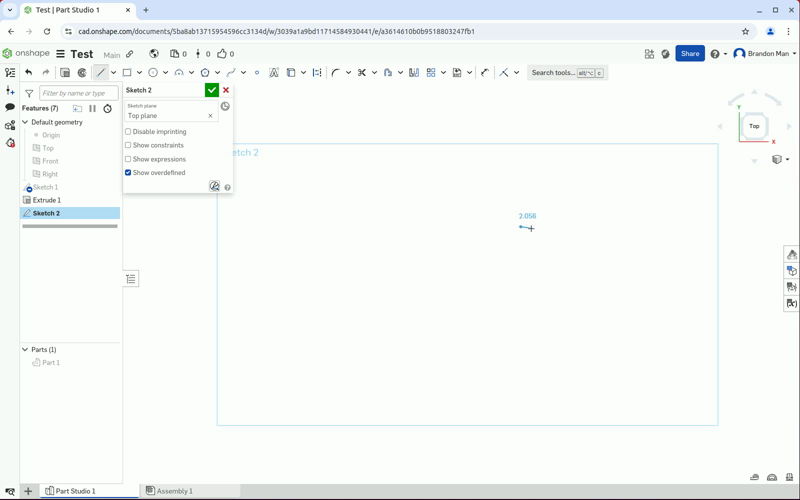
click(531, 228)
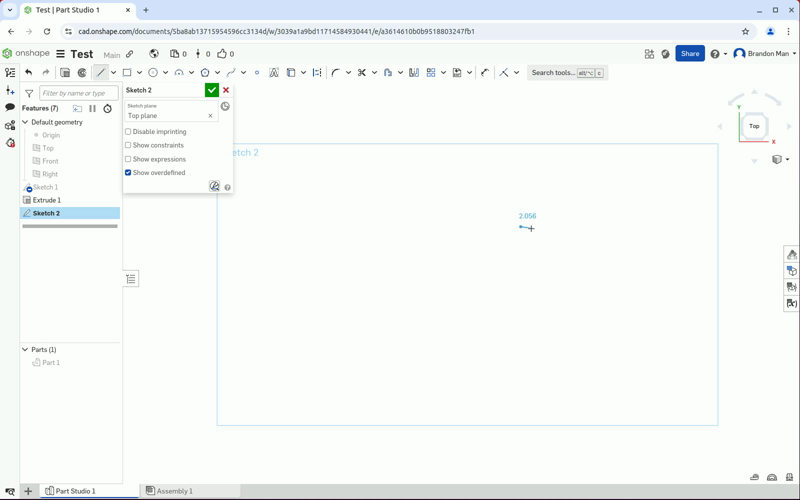
key_up(shift)
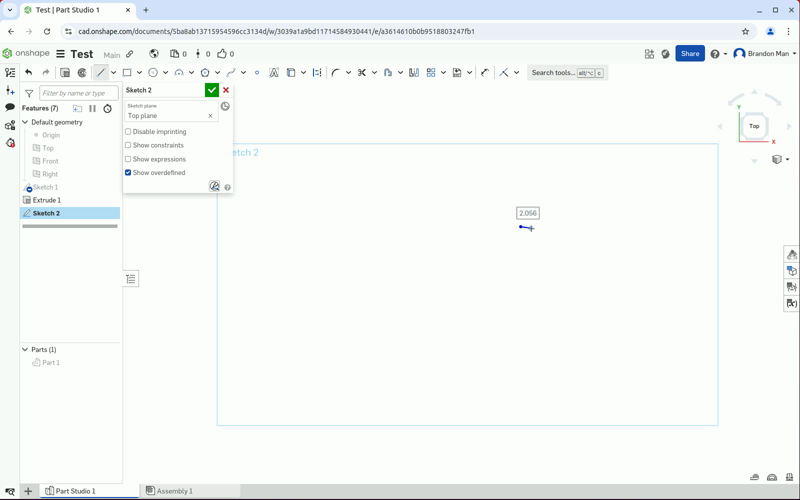
key_down(shift)
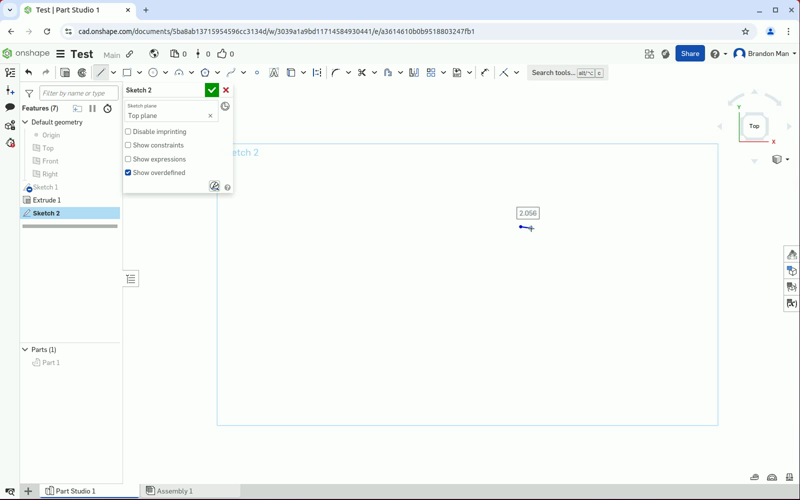
mouse_move(561, 228)
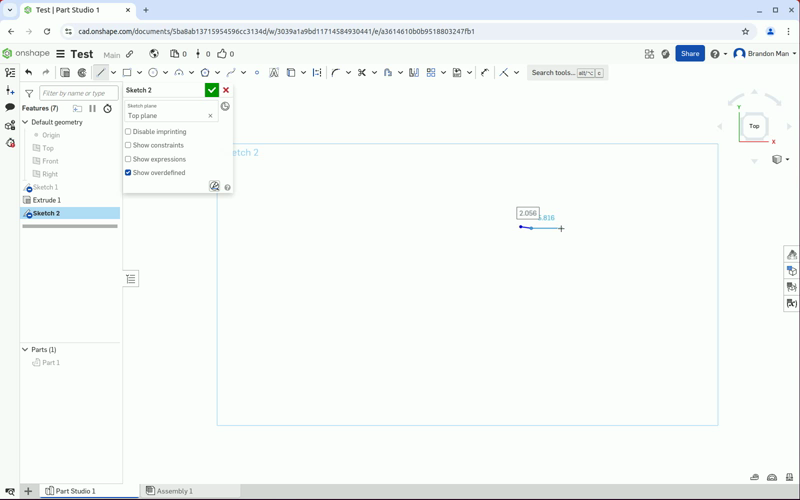
mouse_move(550, 240)
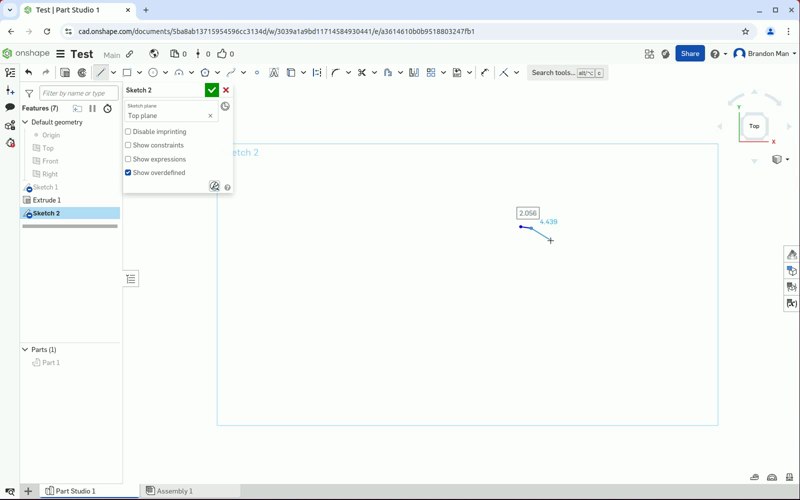
click(550, 240)
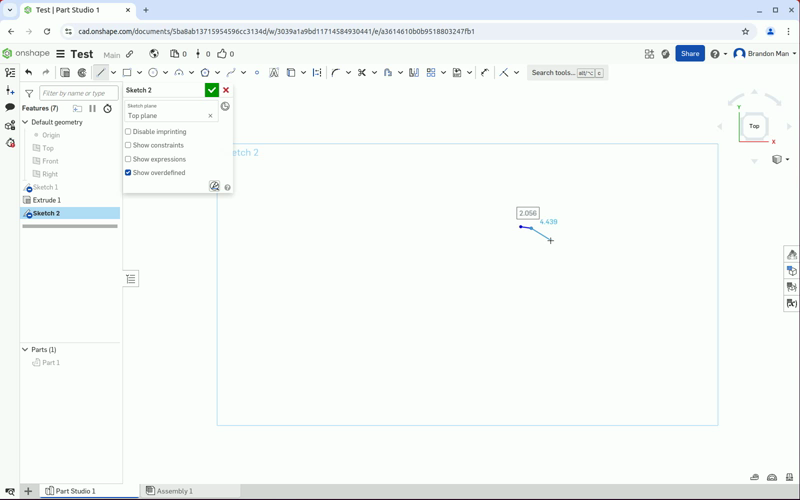
key_up(shift)
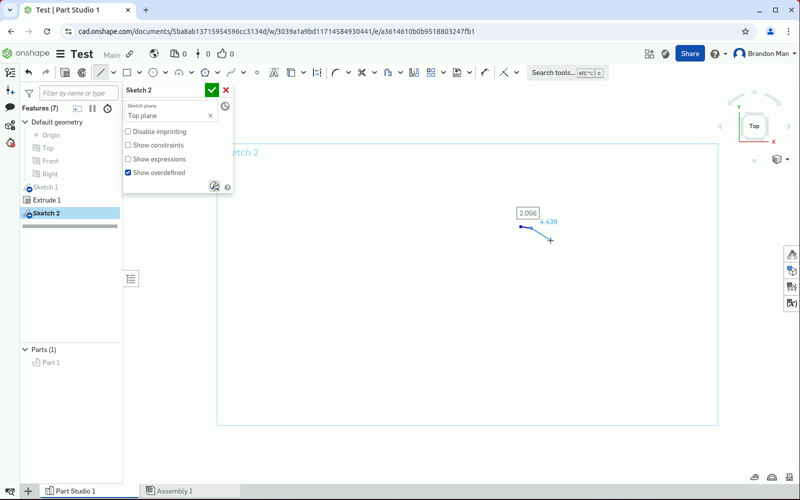
key_down(shift)
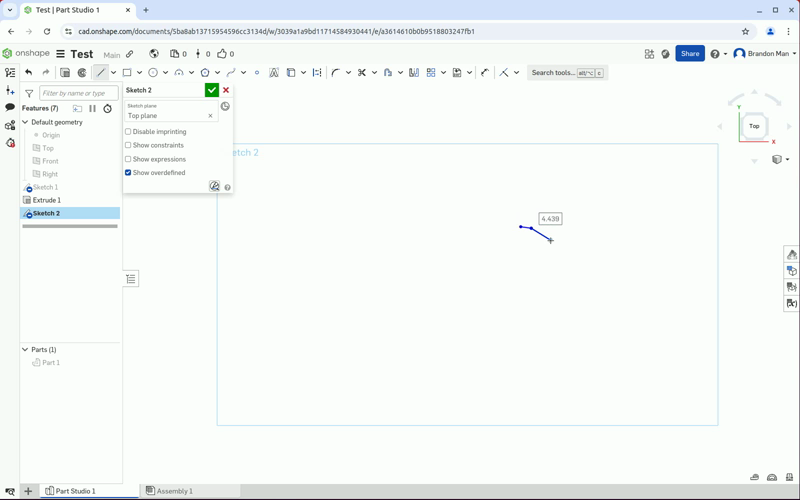
mouse_move(580, 240)
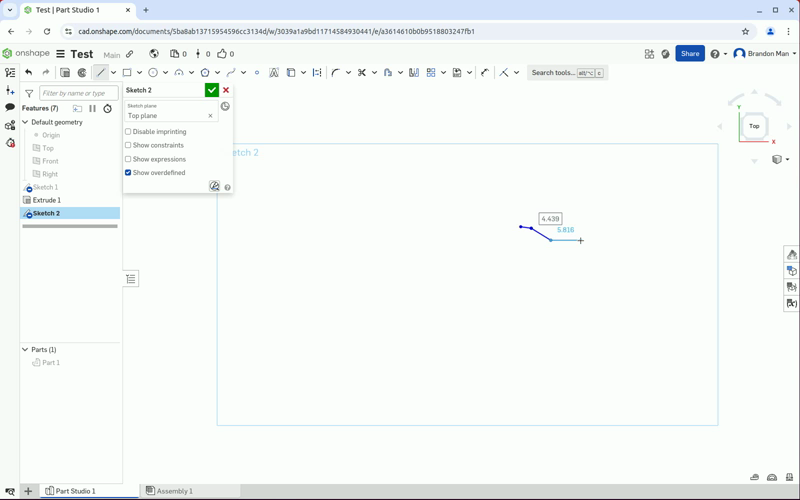
mouse_move(567, 250)
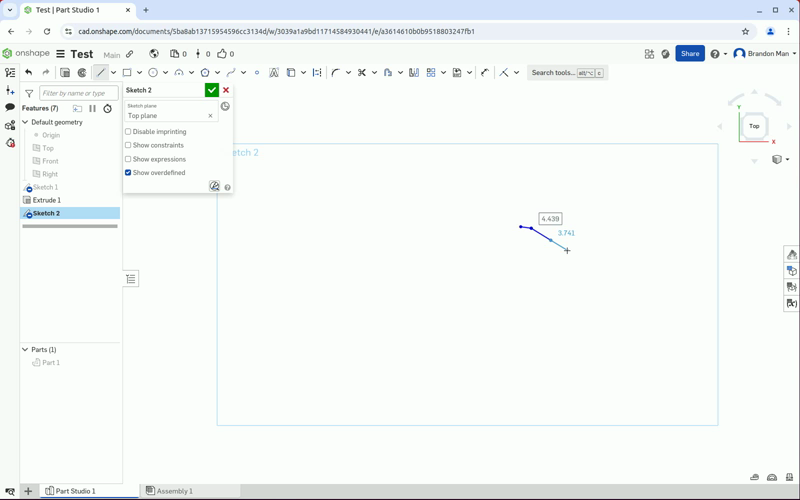
click(567, 250)
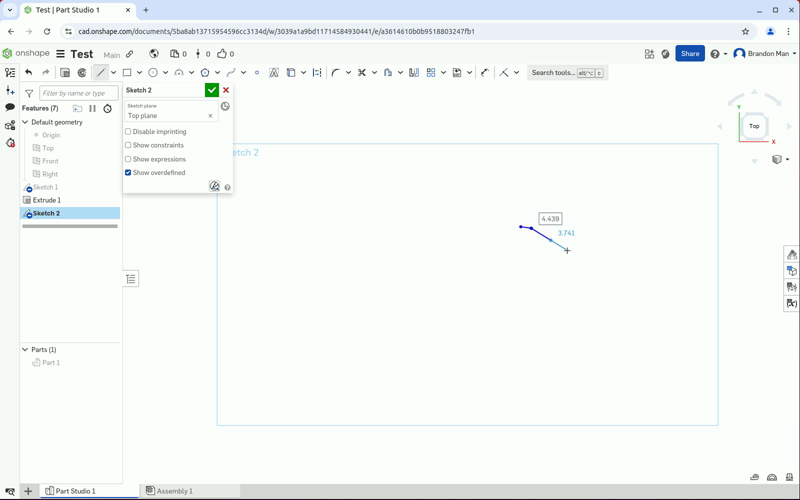
key_up(shift)
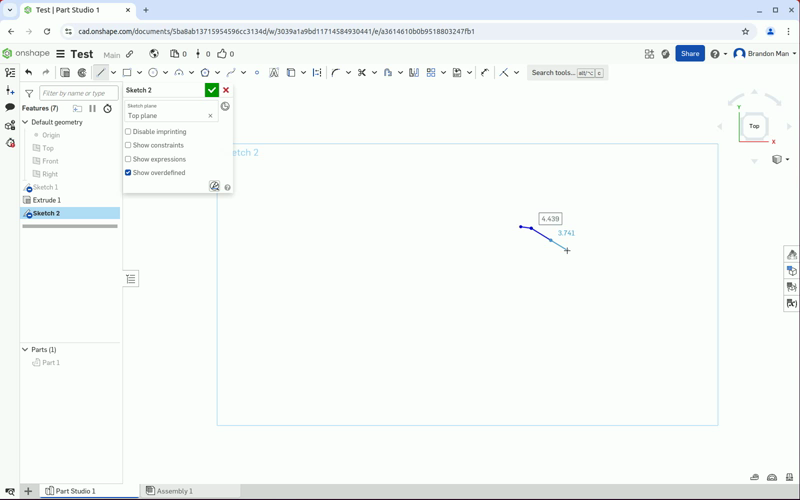
key_down(shift)
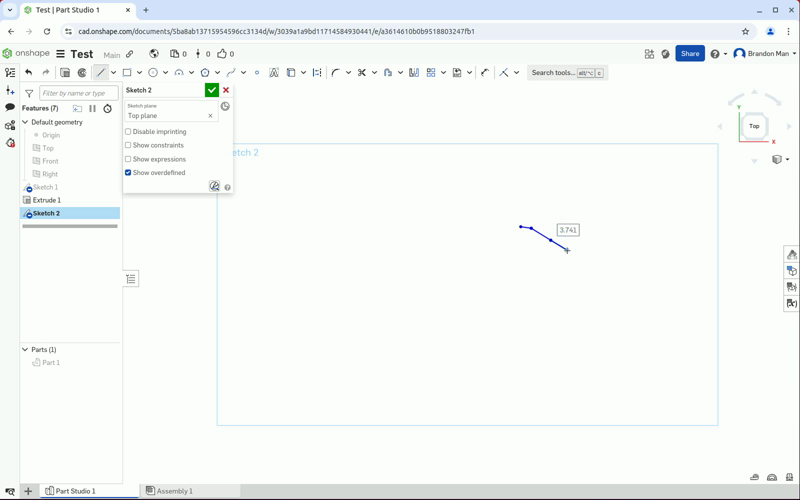
mouse_move(589, 250)
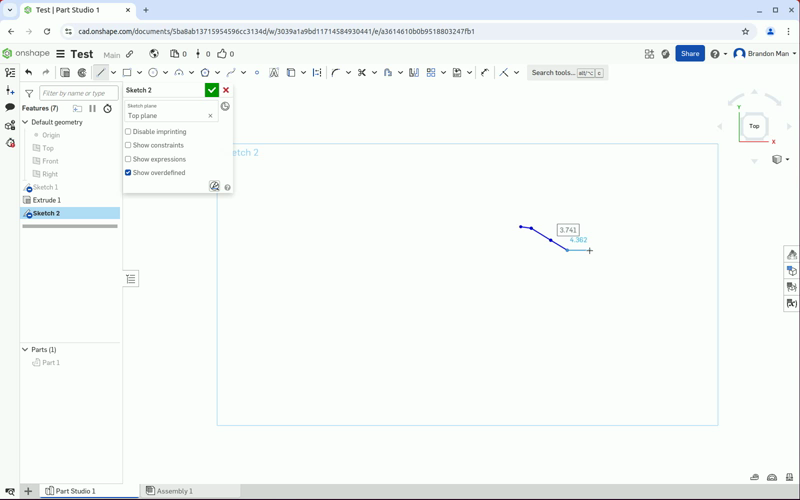
mouse_move(573, 250)
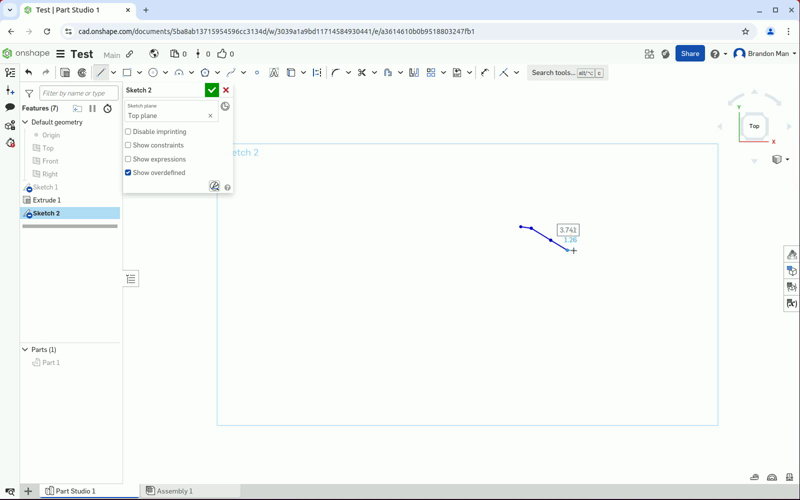
scroll(6)
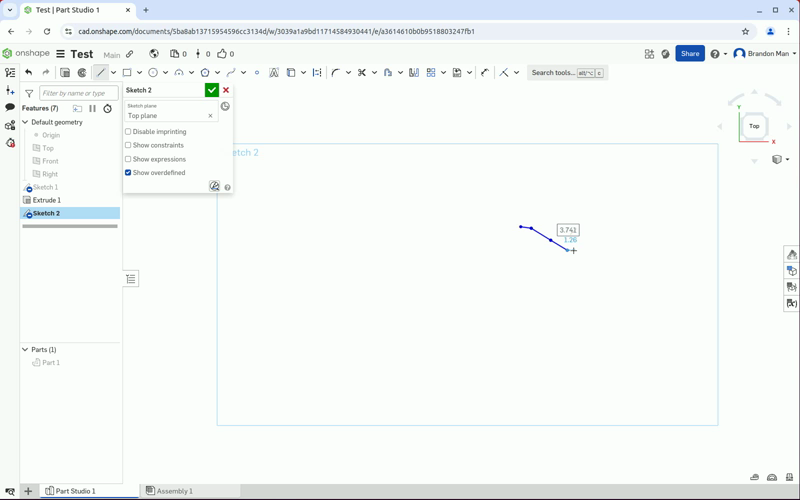
scroll(6)
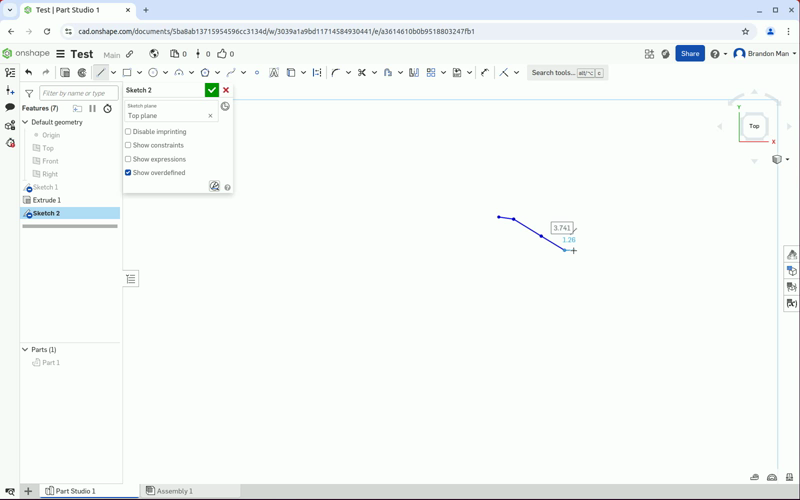
scroll(6)
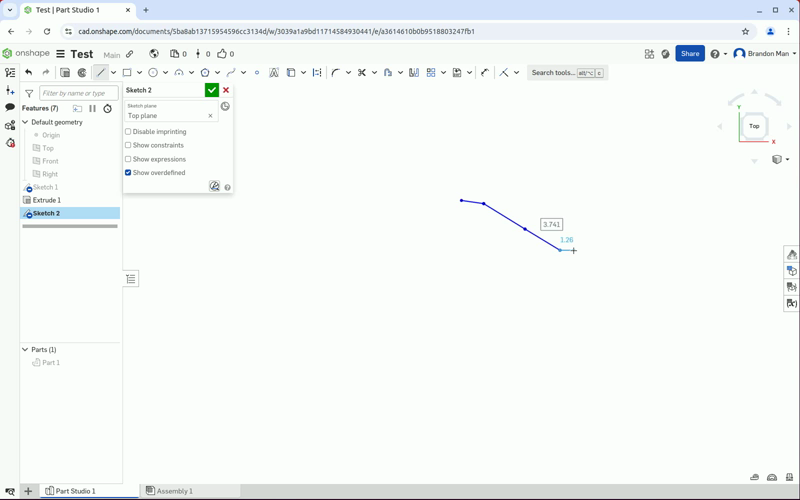
scroll(6)
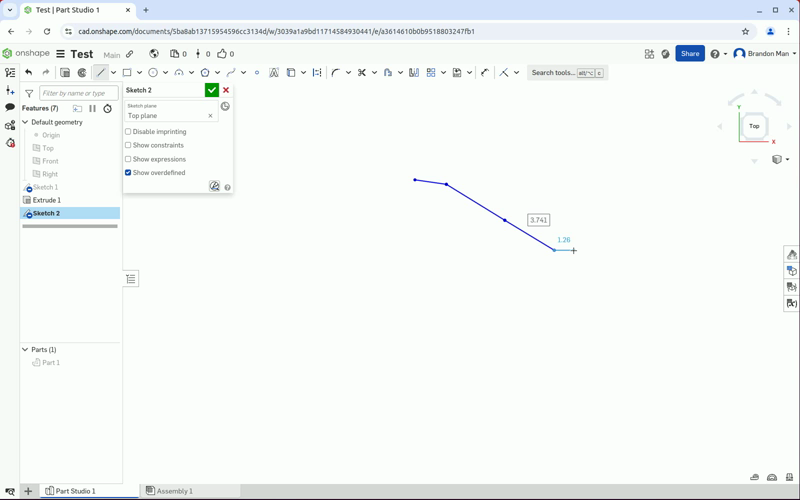
scroll(6)
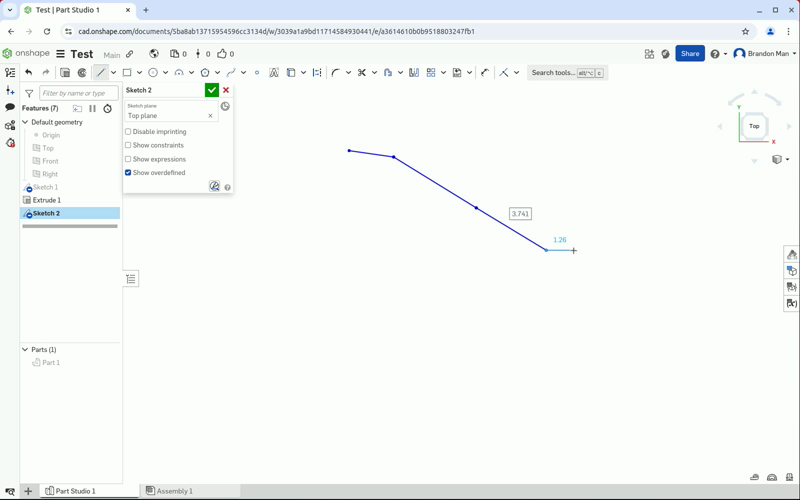
scroll(6)
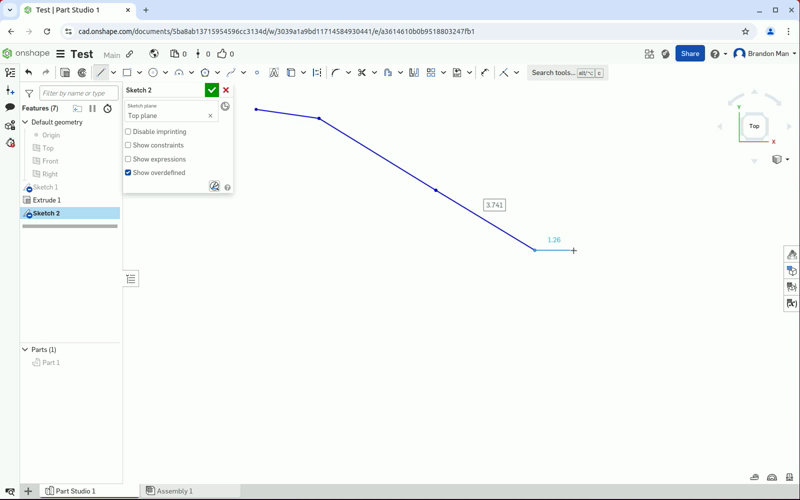
scroll(6)
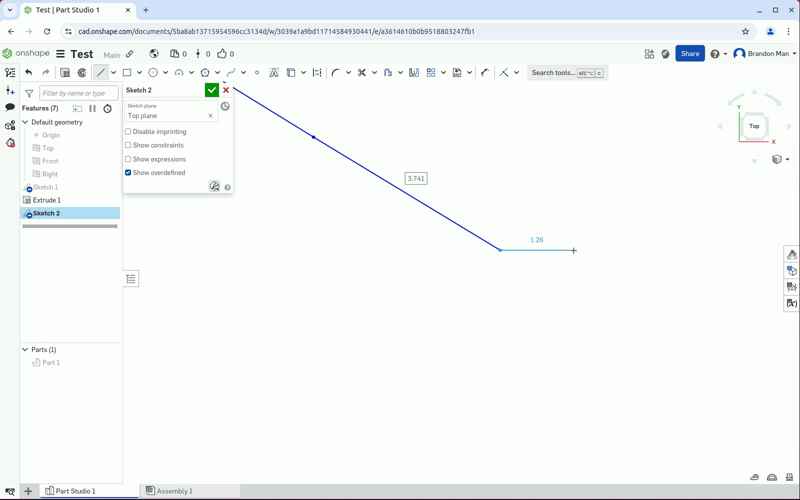
click(573, 250)
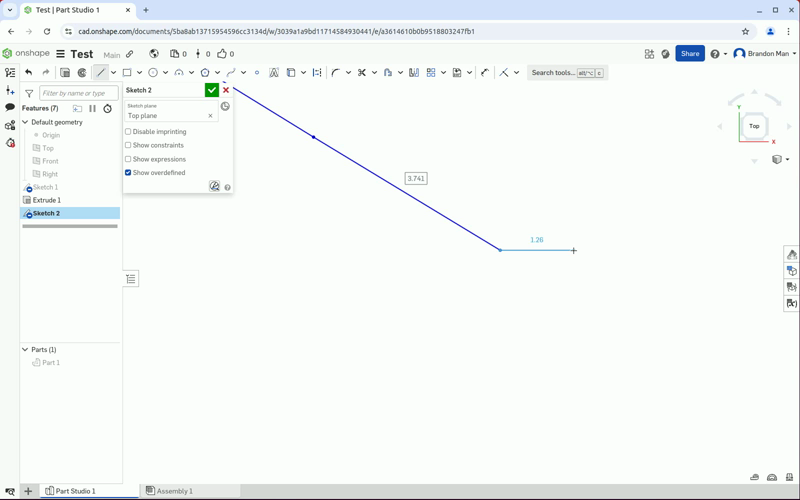
scroll(-6)
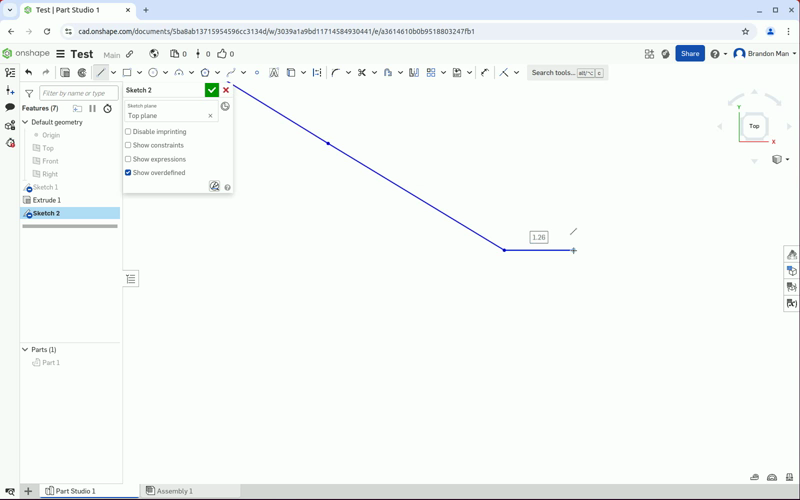
scroll(-6)
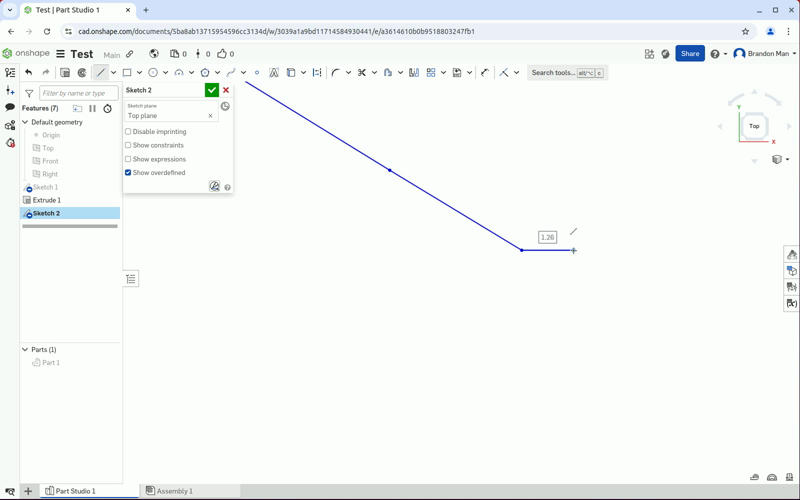
scroll(-6)
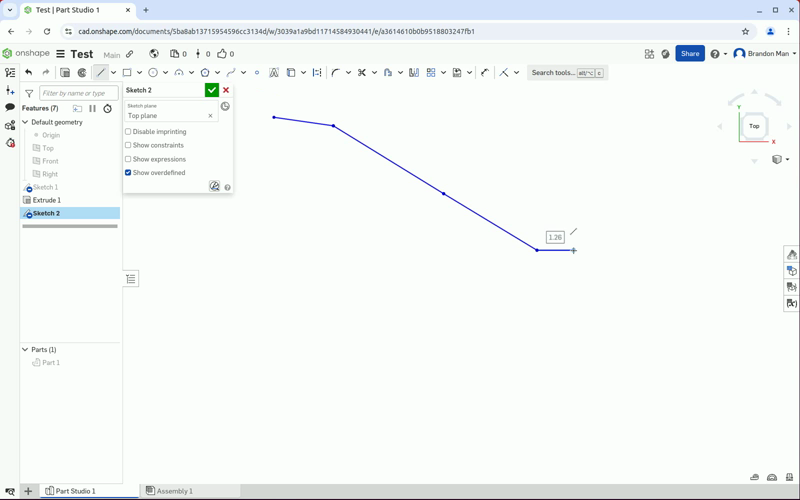
scroll(-6)
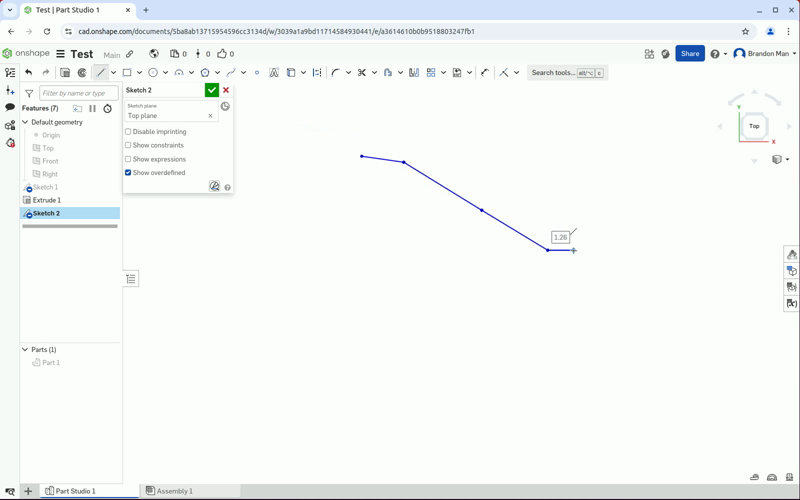
scroll(-6)
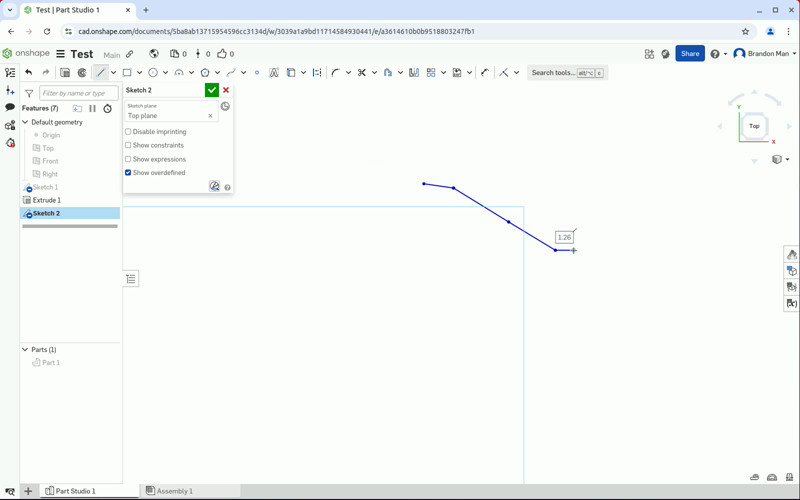
scroll(-6)
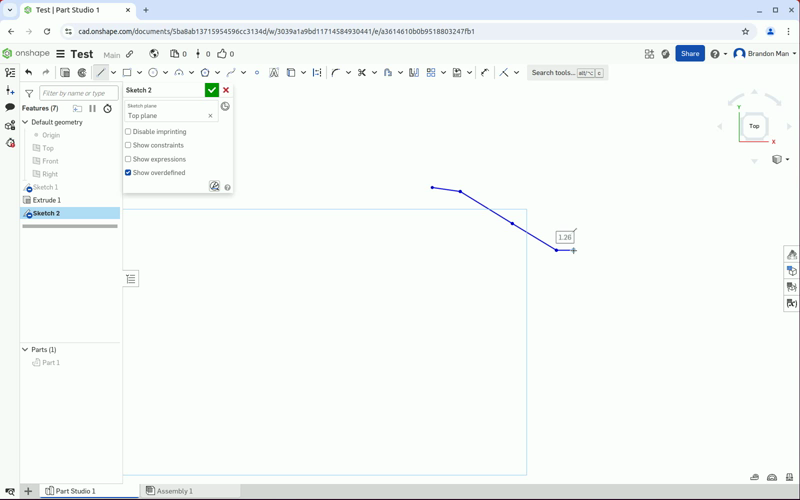
scroll(-6)
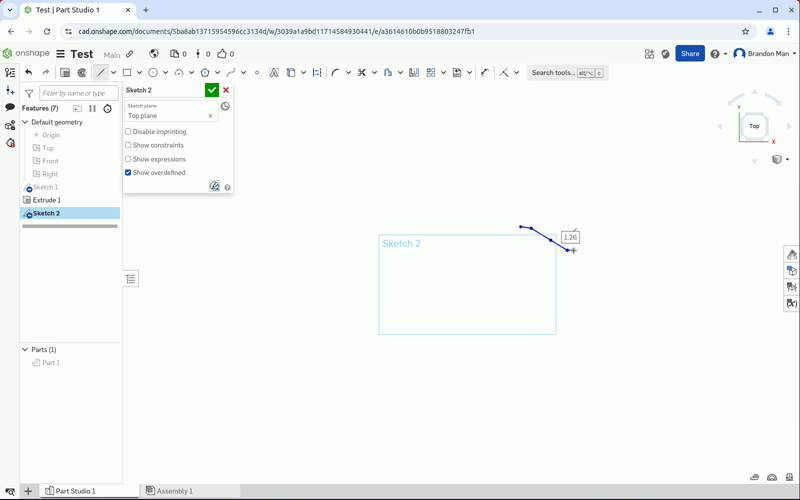
key_up(shift)
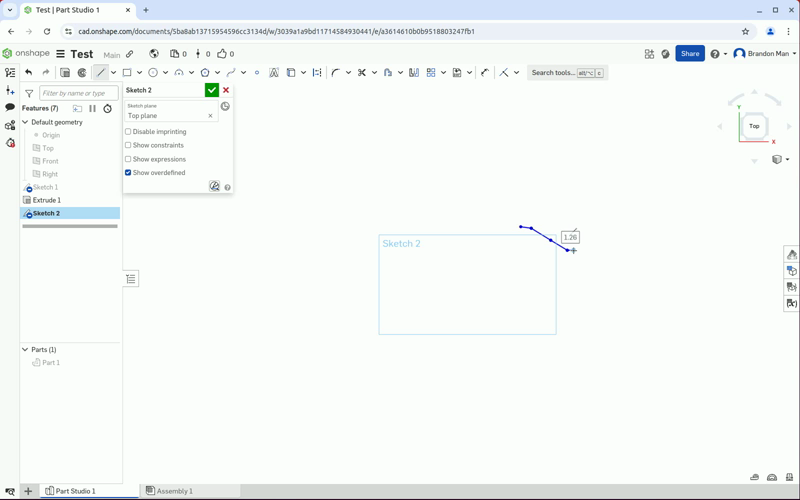
key_down(shift)
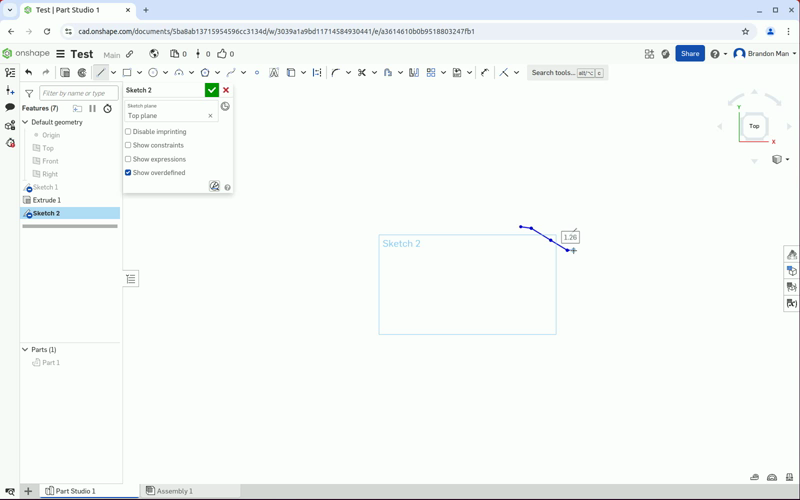
mouse_move(589, 250)
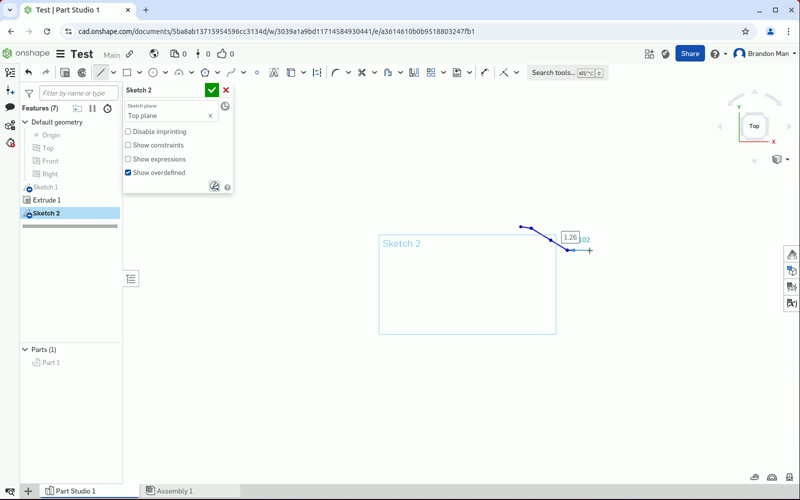
mouse_move(560, 232)
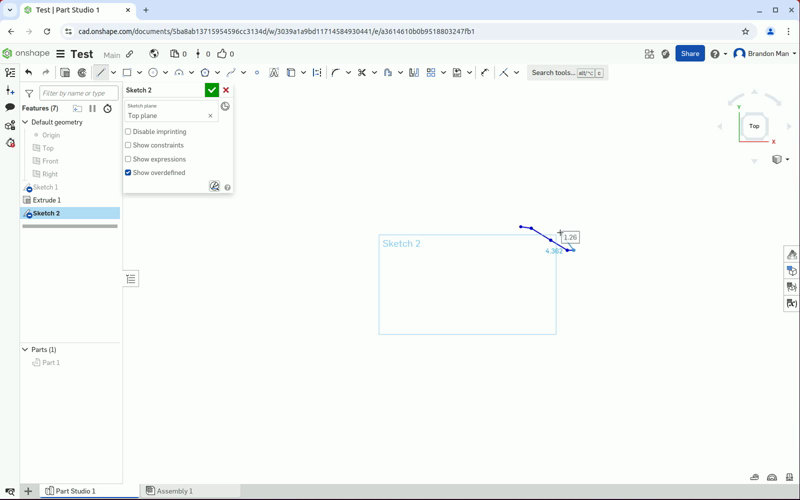
click(560, 232)
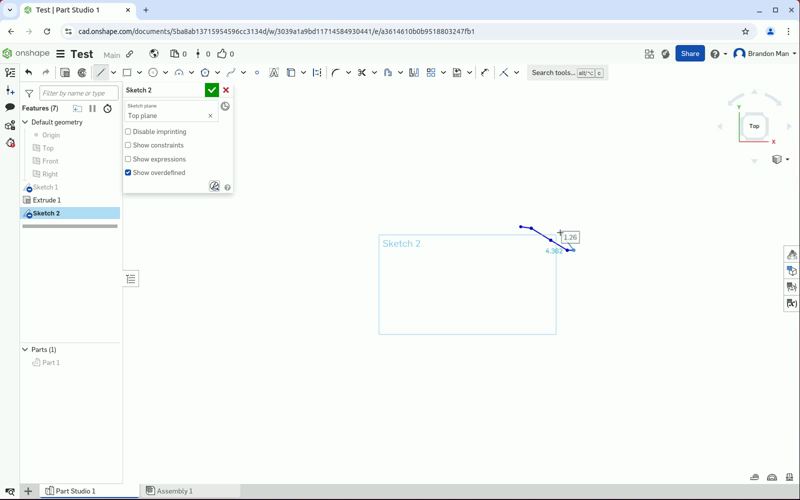
key_up(shift)
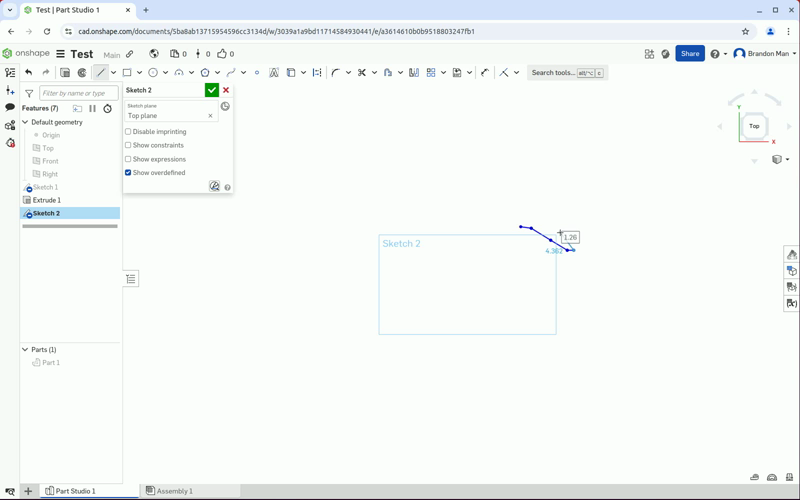
key_down(shift)
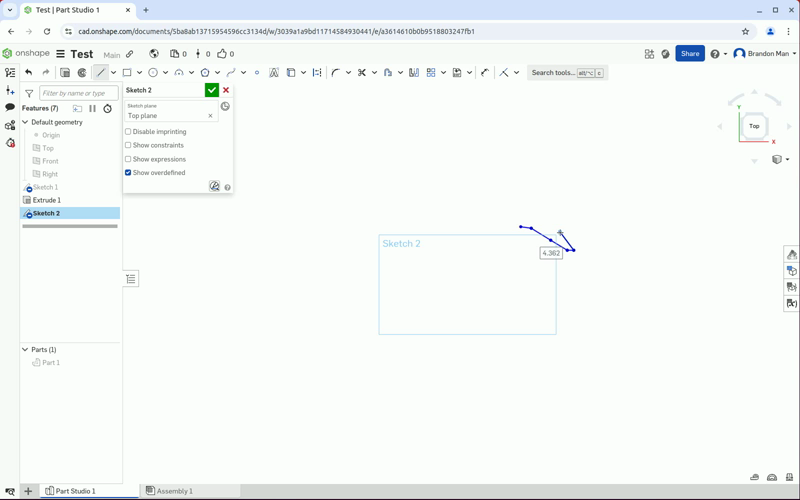
mouse_move(589, 232)
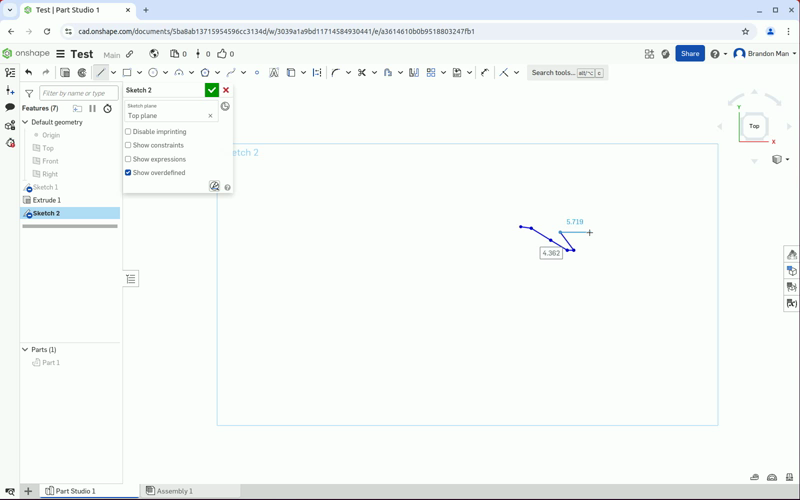
mouse_move(542, 218)
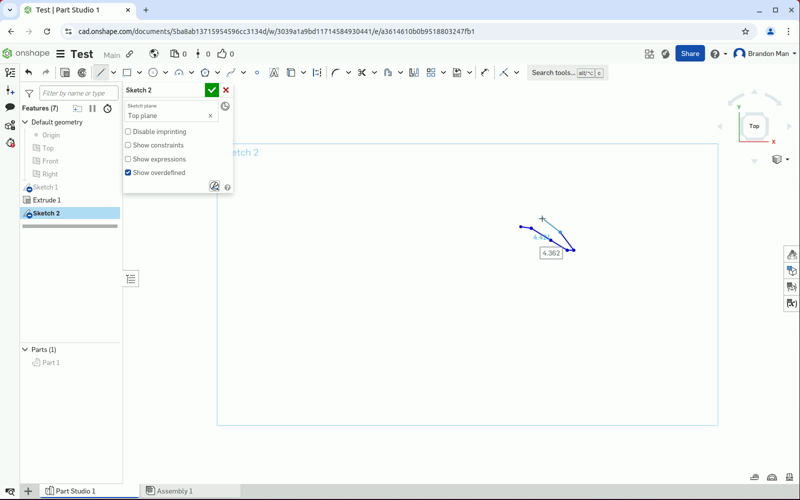
click(542, 218)
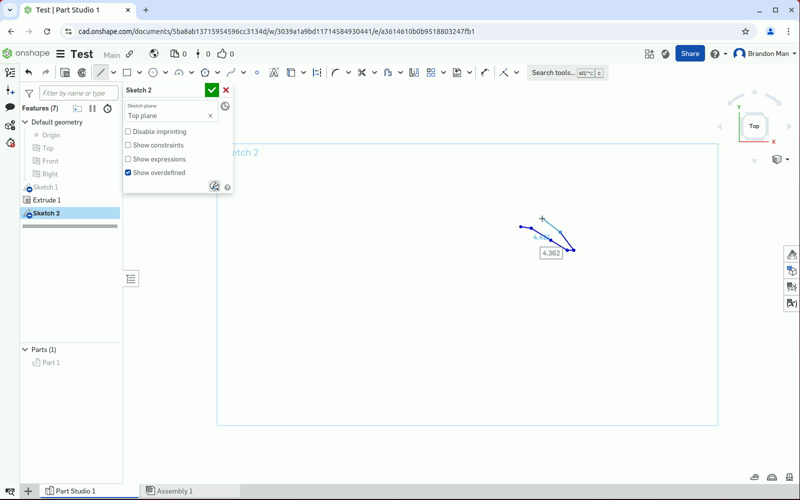
key_up(shift)
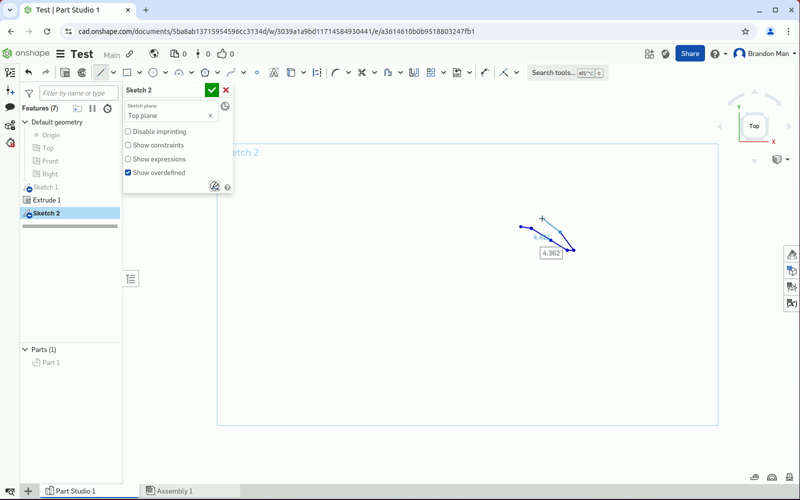
key_down(shift)
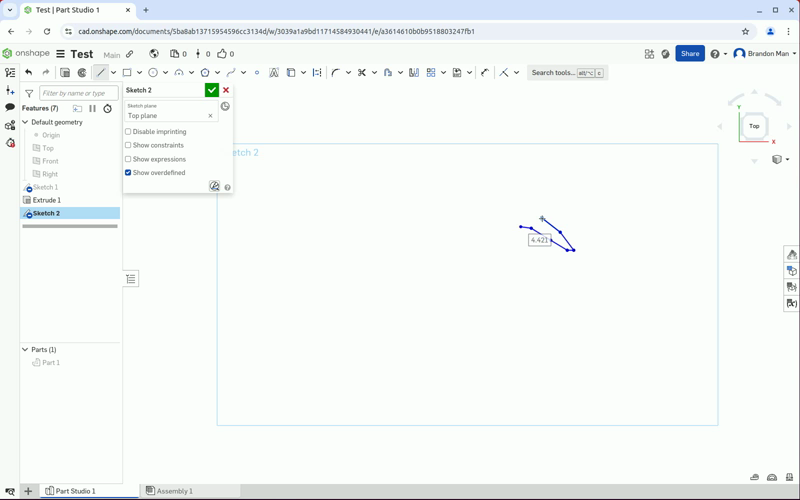
mouse_move(572, 218)
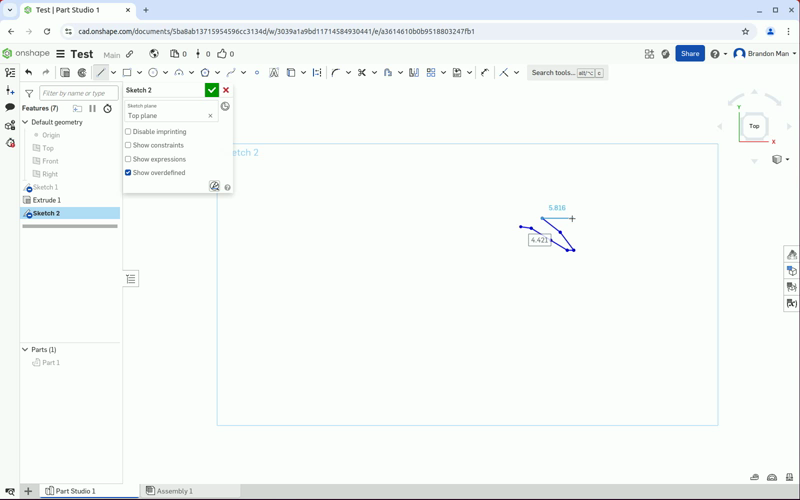
mouse_move(531, 213)
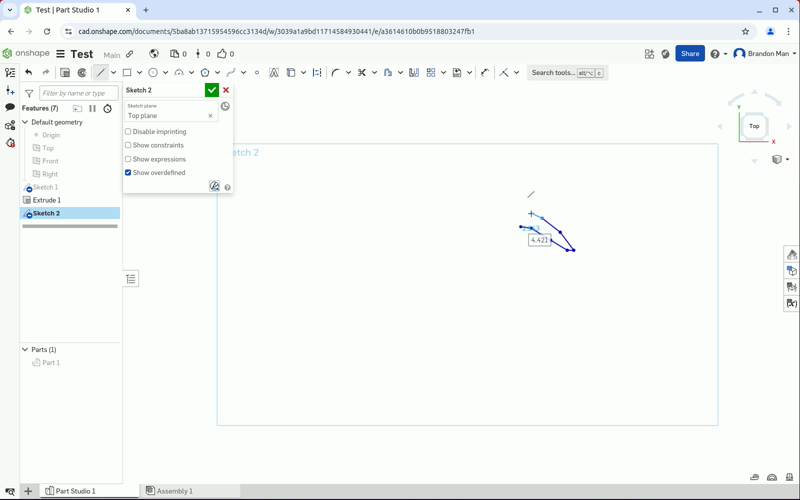
click(531, 213)
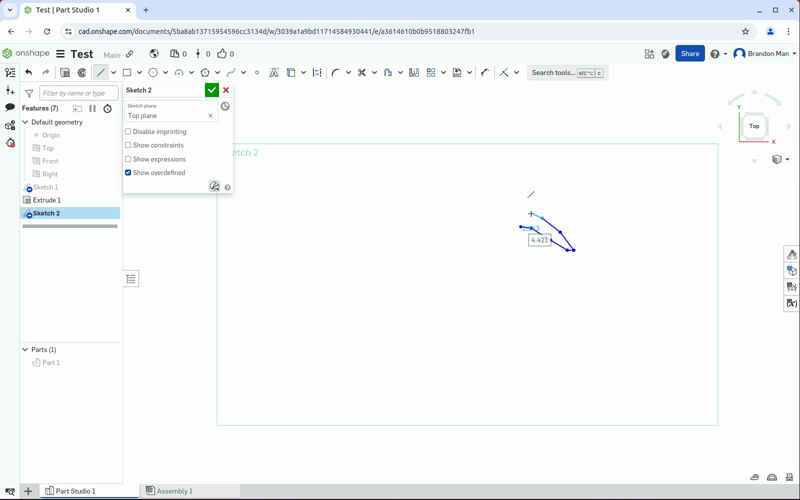
key_up(shift)
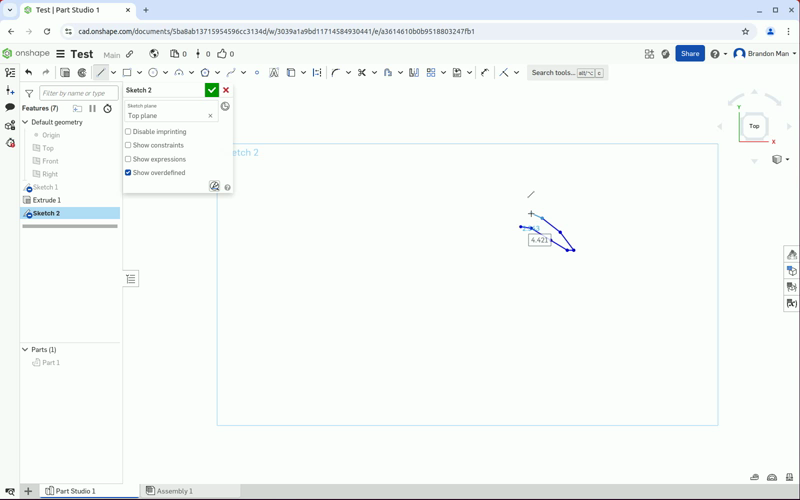
key_down(shift)
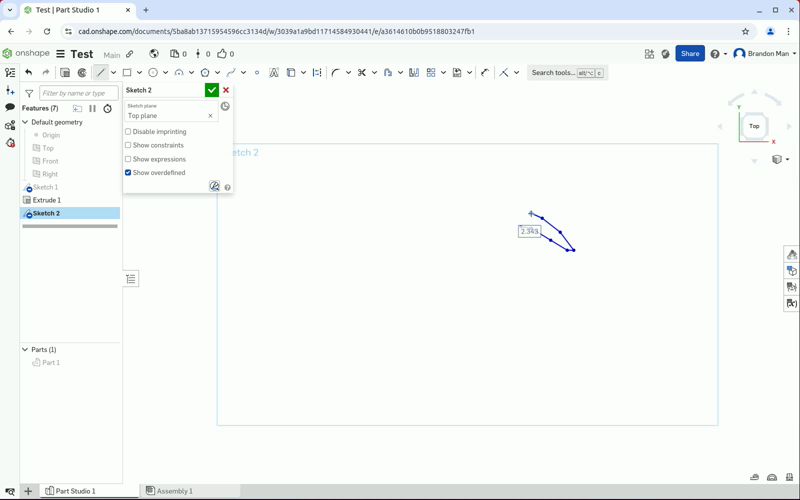
mouse_move(561, 213)
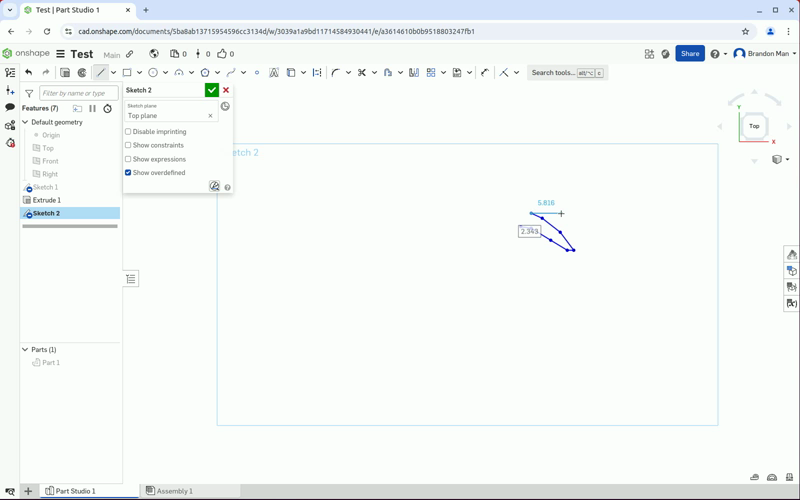
mouse_move(520, 213)
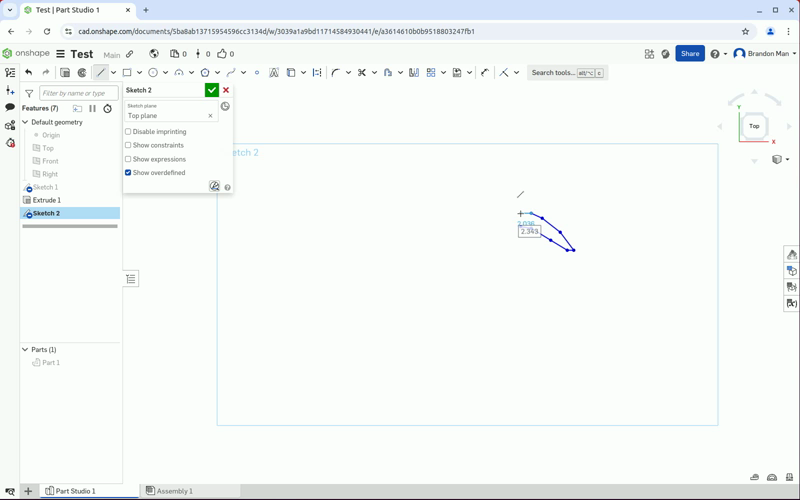
click(520, 213)
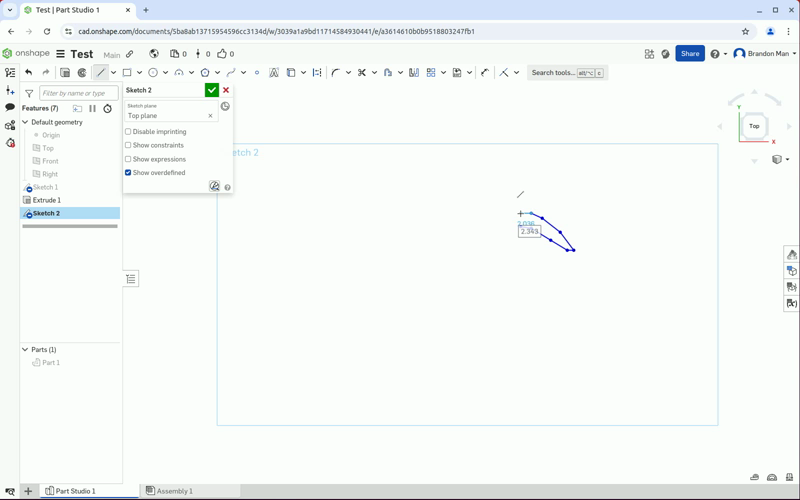
key_up(shift)
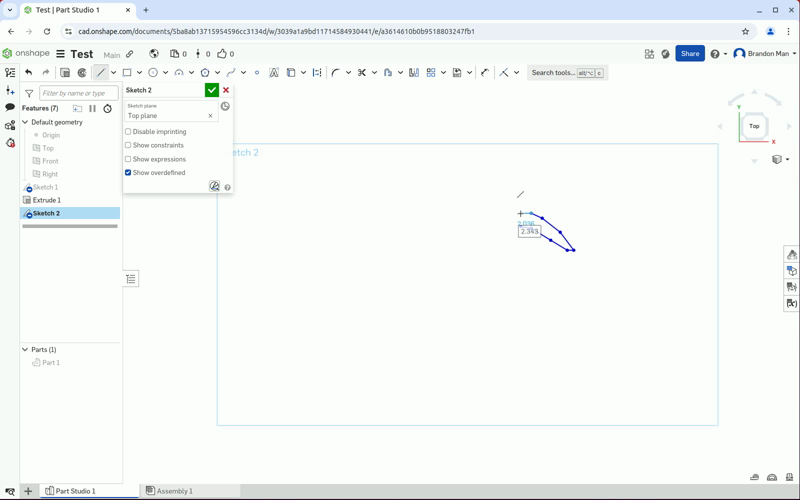
mouse_move(550, 213)
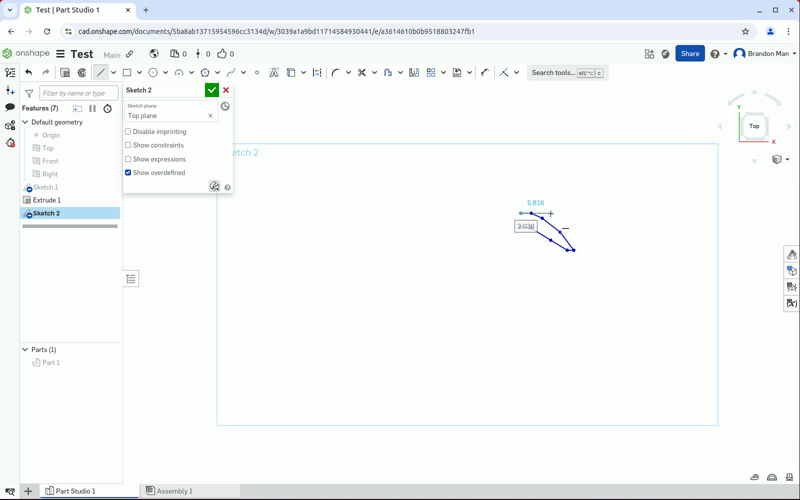
key_down(shift)
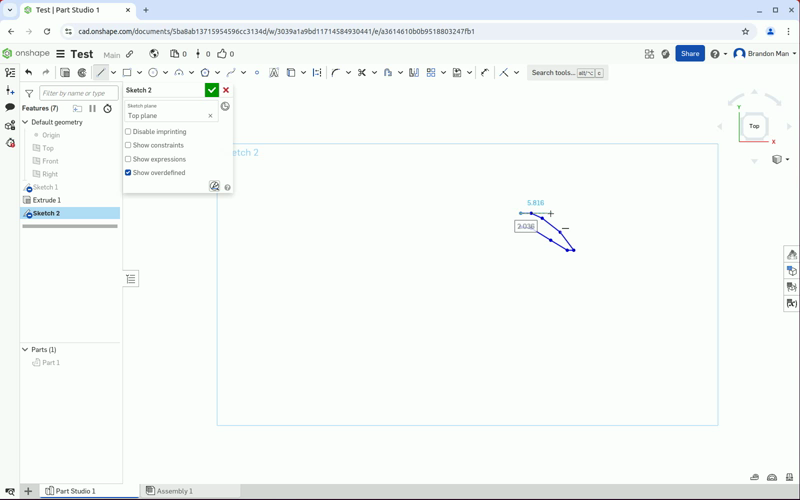
mouse_move(520, 226)
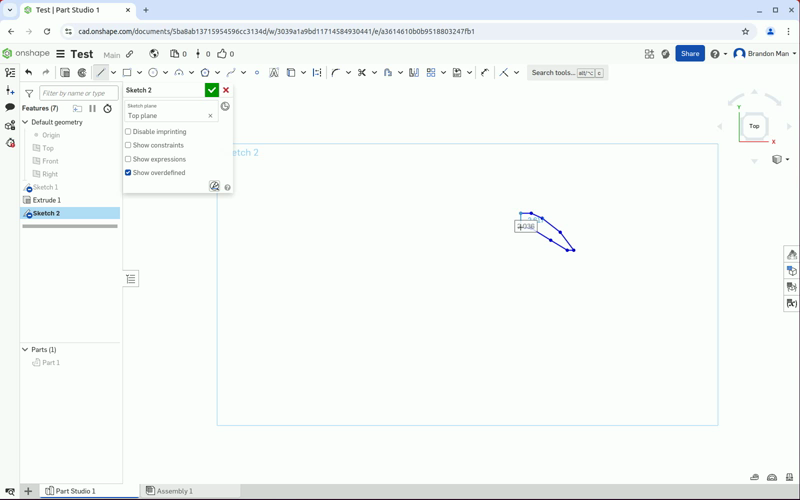
key_up(shift)
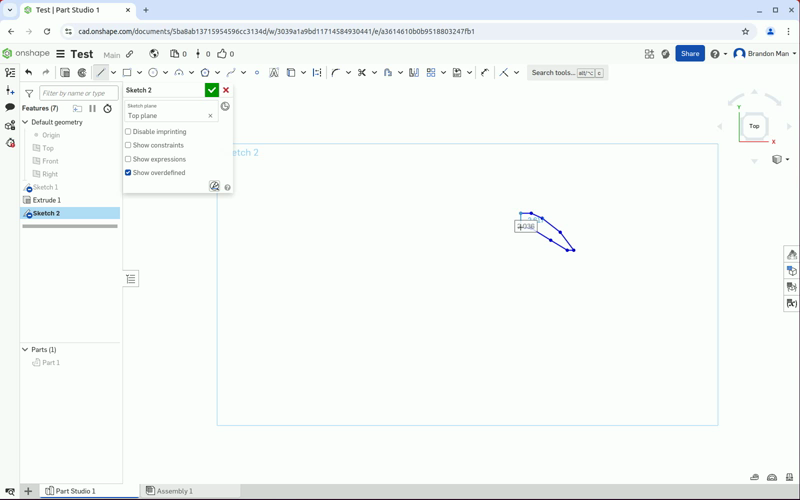
click(520, 226)
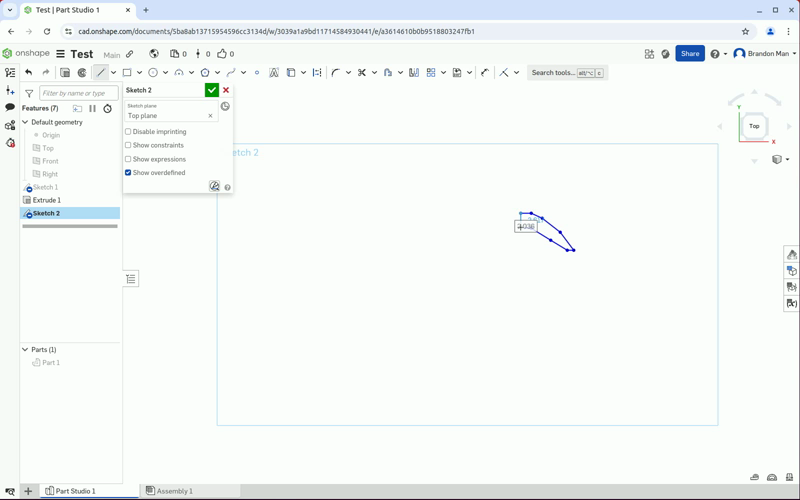
key(esc)
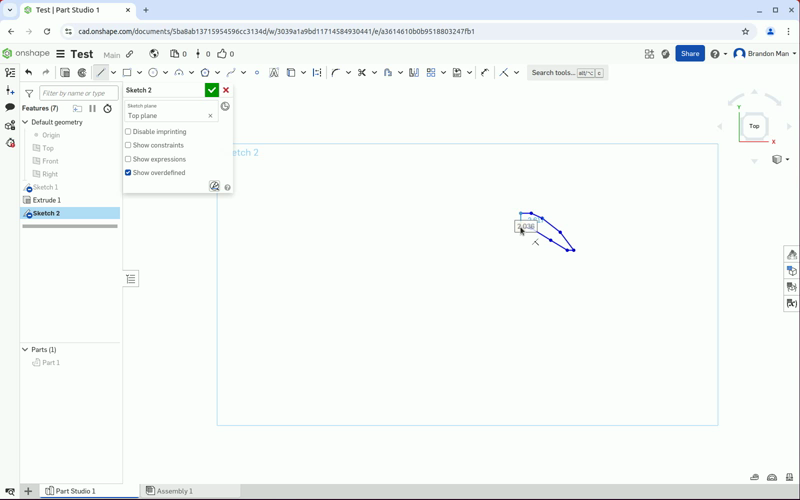
mouse_move(543, 231)
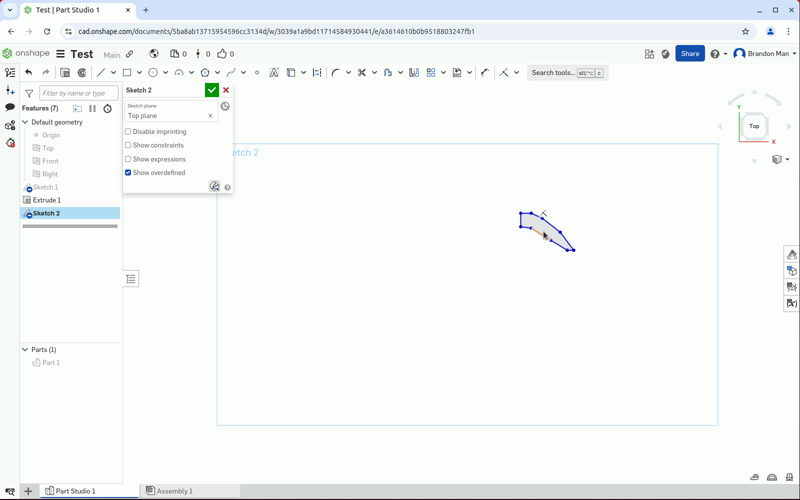
scroll(6)
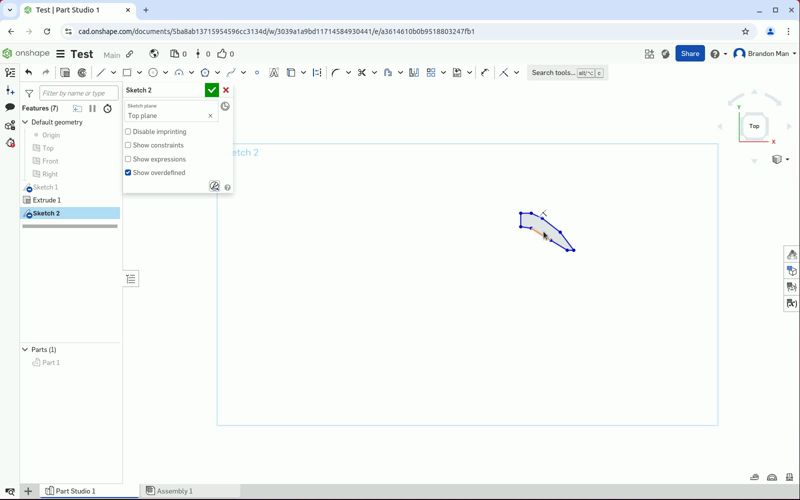
scroll(6)
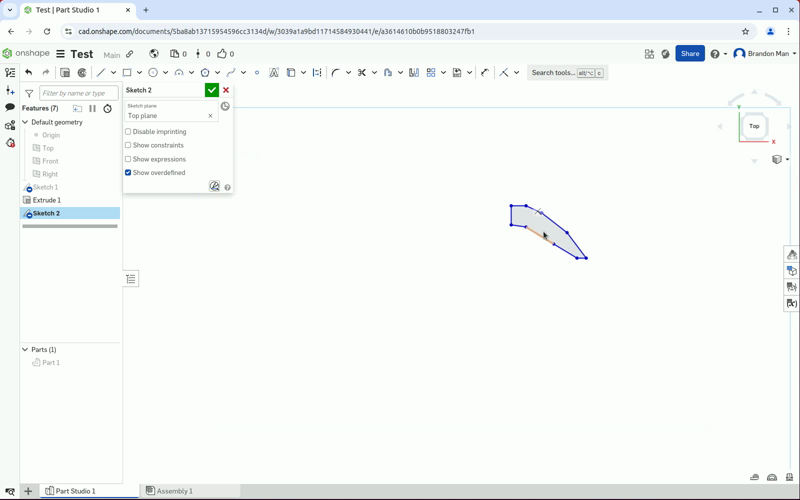
scroll(6)
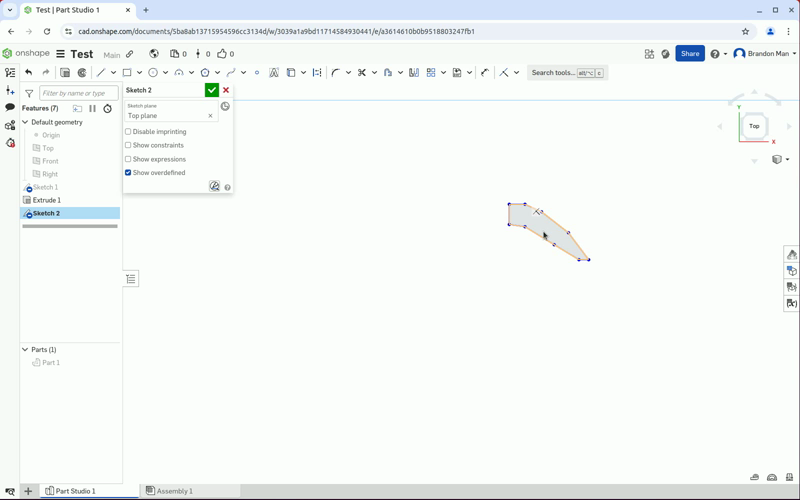
scroll(6)
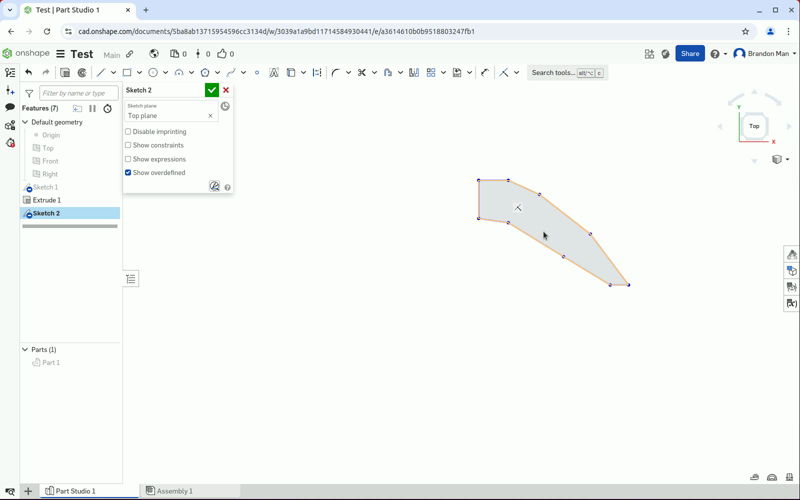
scroll(6)
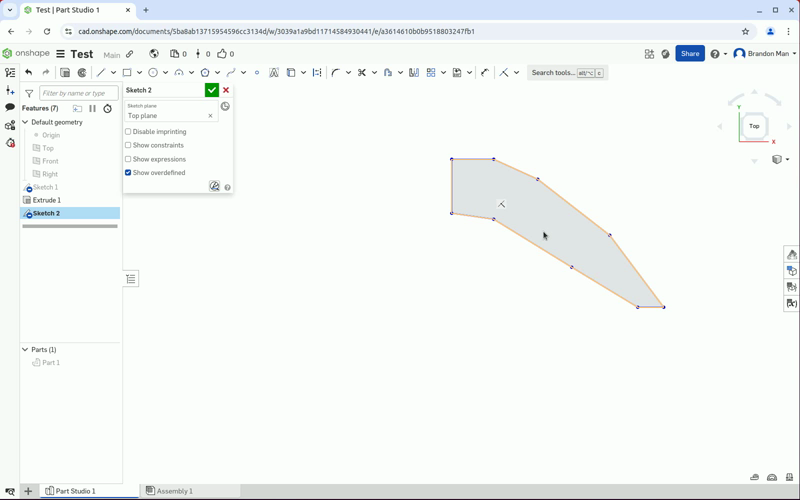
scroll(6)
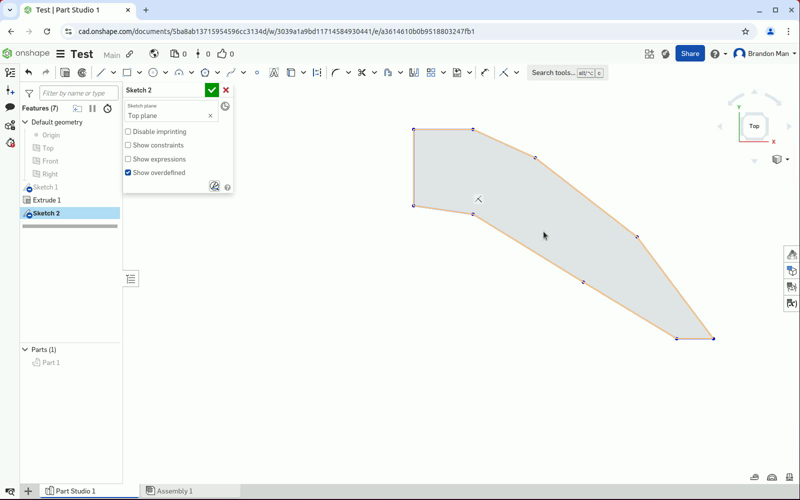
scroll(6)
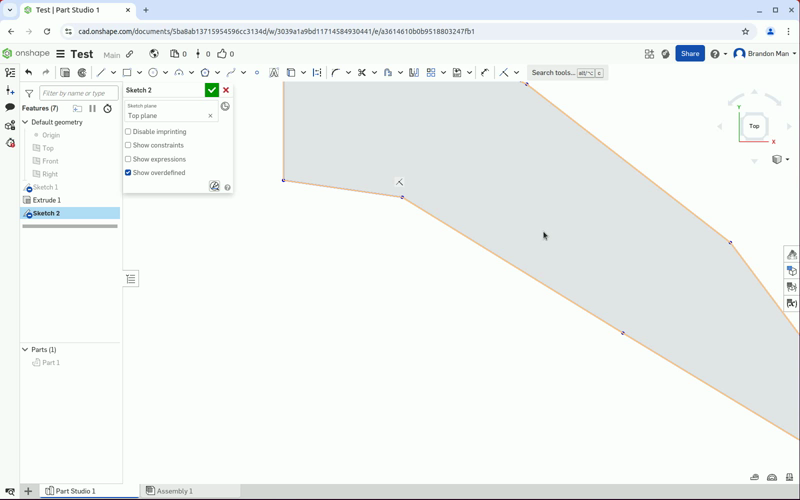
click(543, 231)
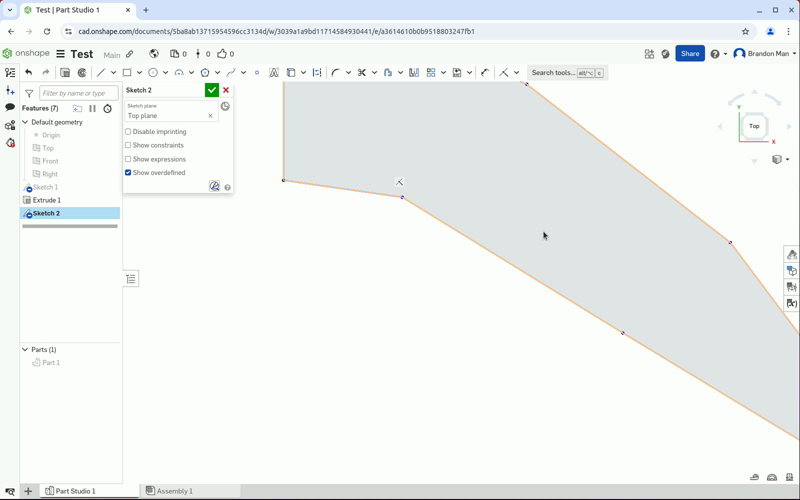
scroll(-6)
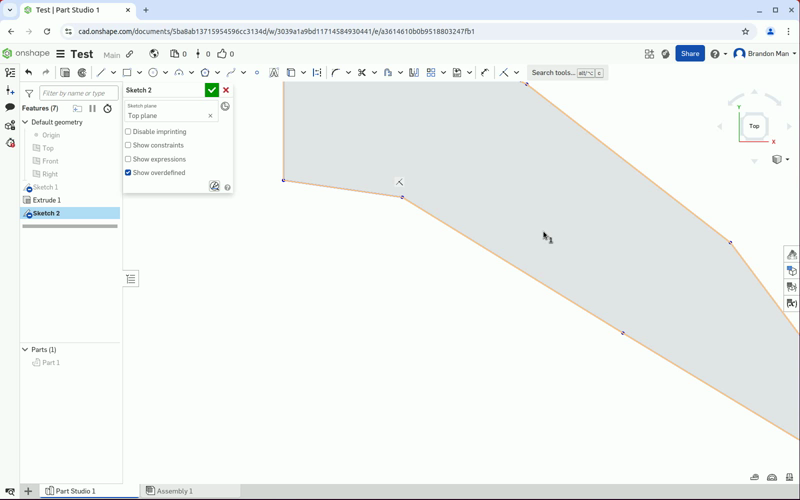
scroll(-6)
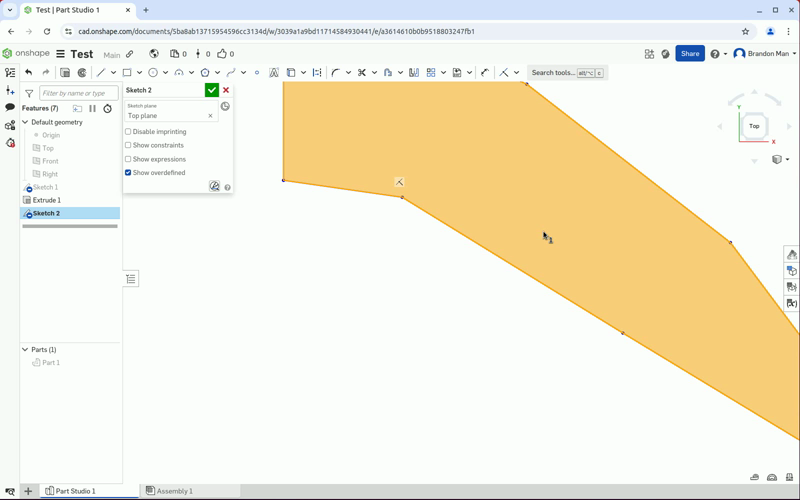
scroll(-6)
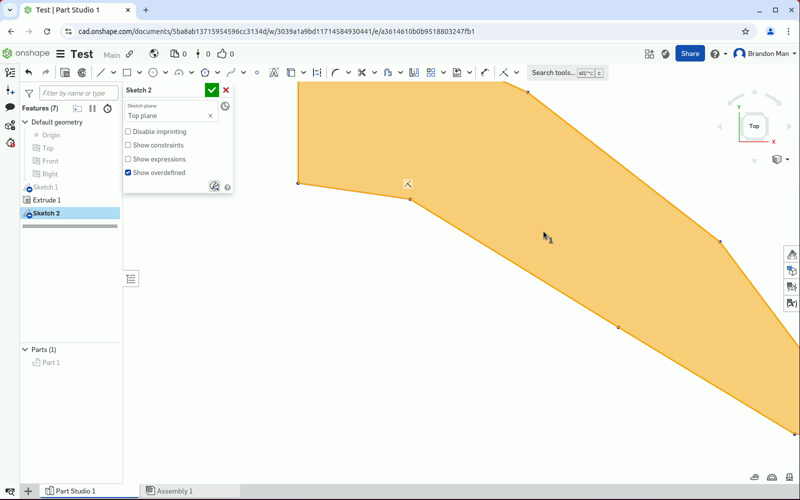
scroll(-6)
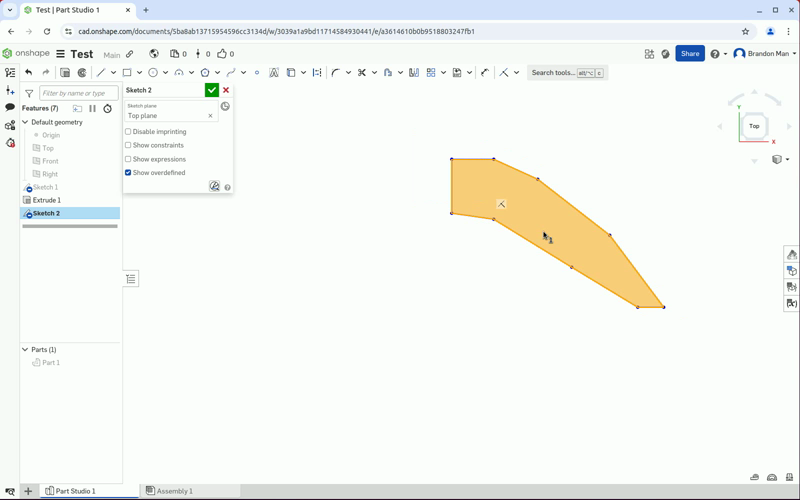
scroll(-6)
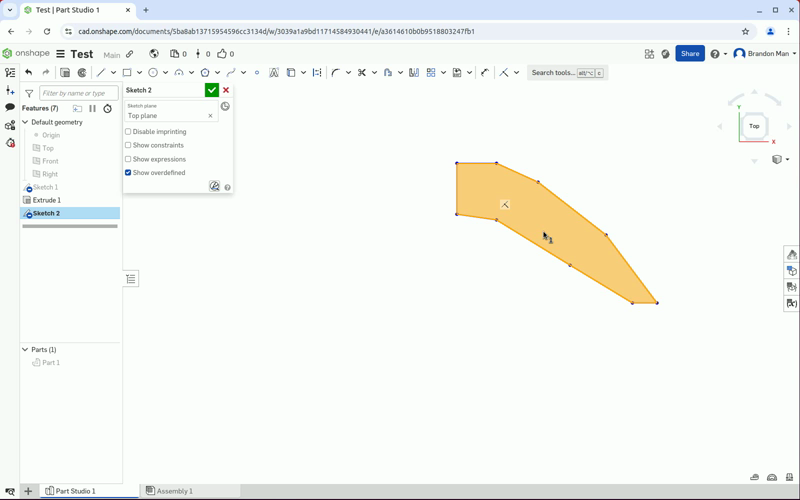
scroll(-6)
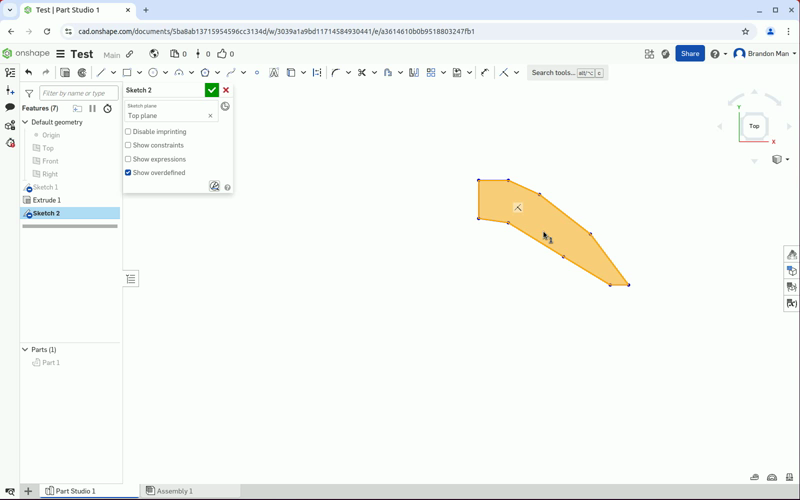
scroll(-6)
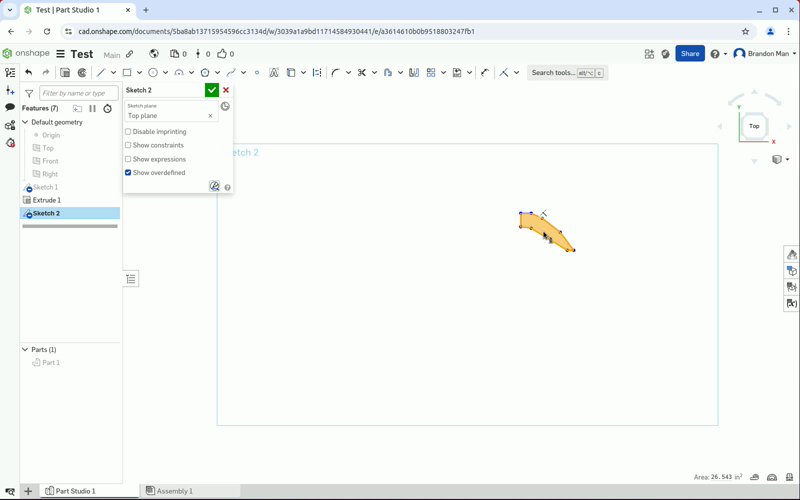
mouse_move(73, 352)
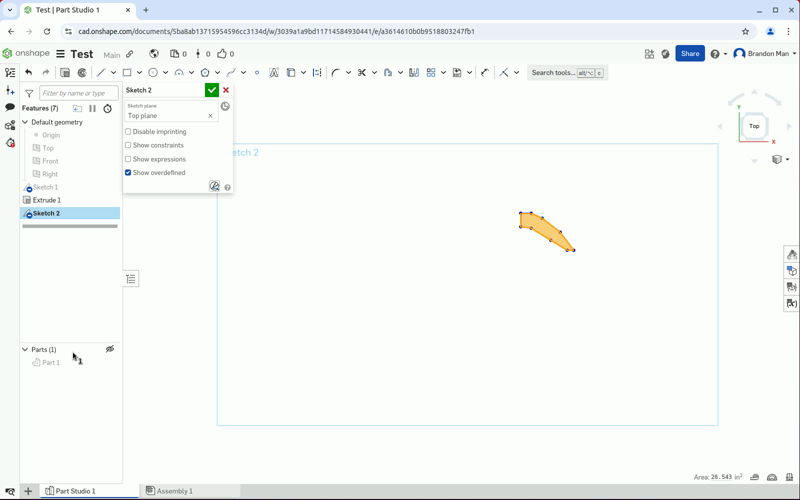
key(shift+y)
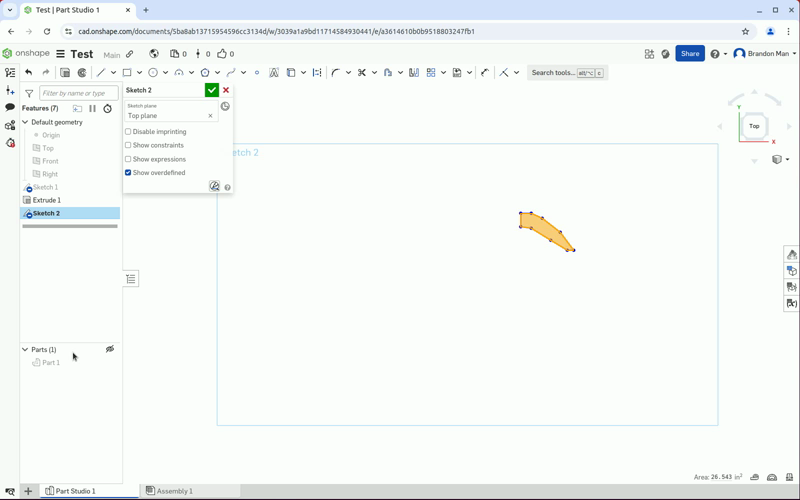
key(shift+e)
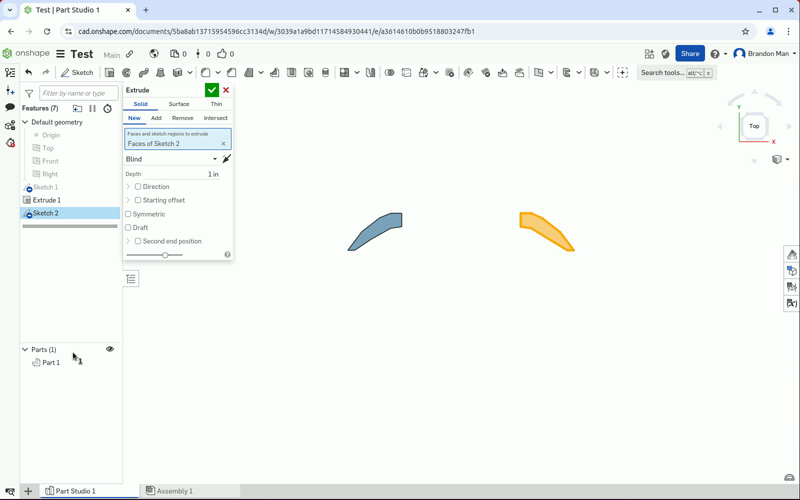
mouse_move(143, 106)
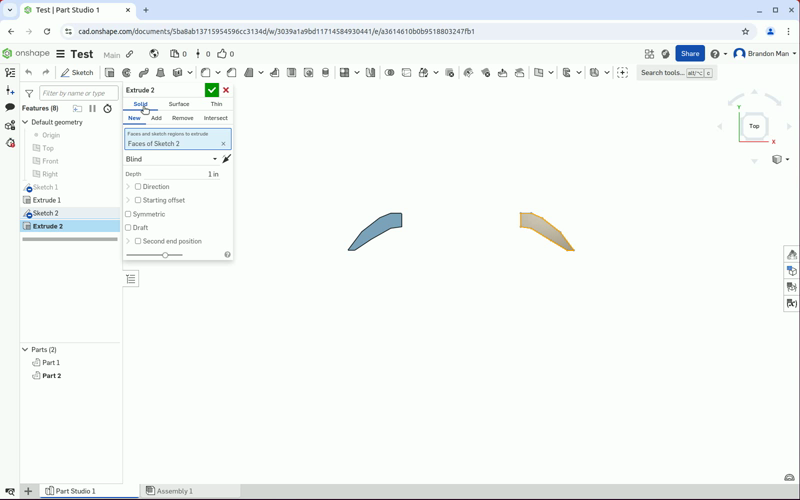
click(143, 106)
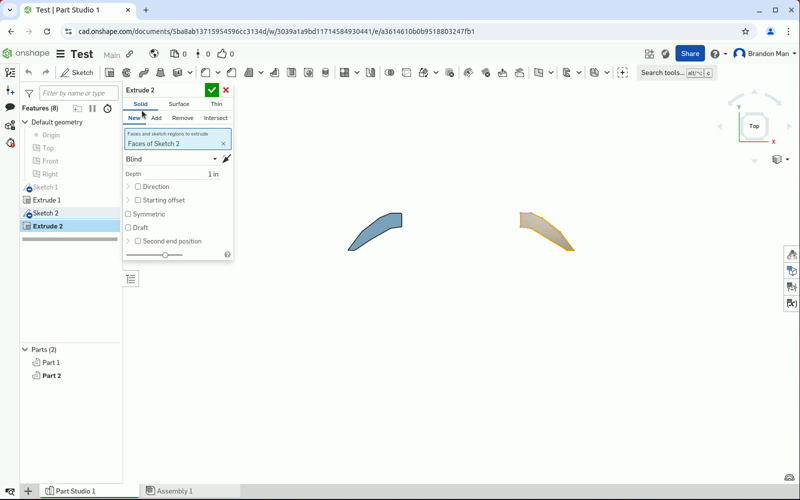
mouse_move(137, 120)
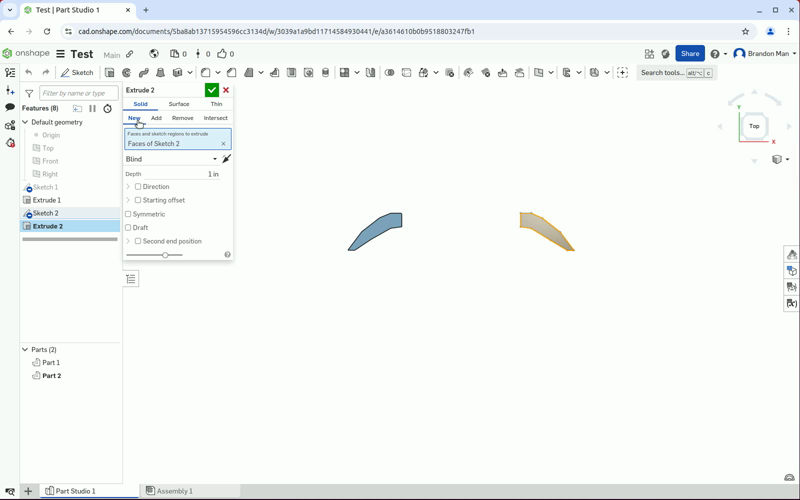
click(137, 120)
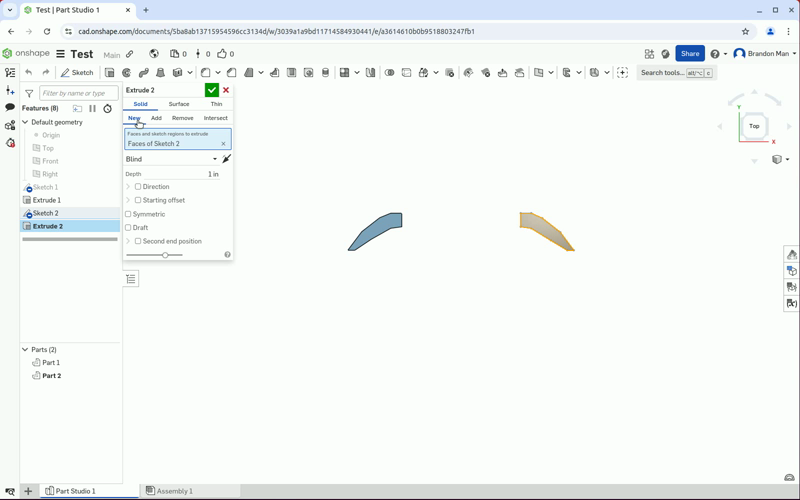
key(tab, 4)
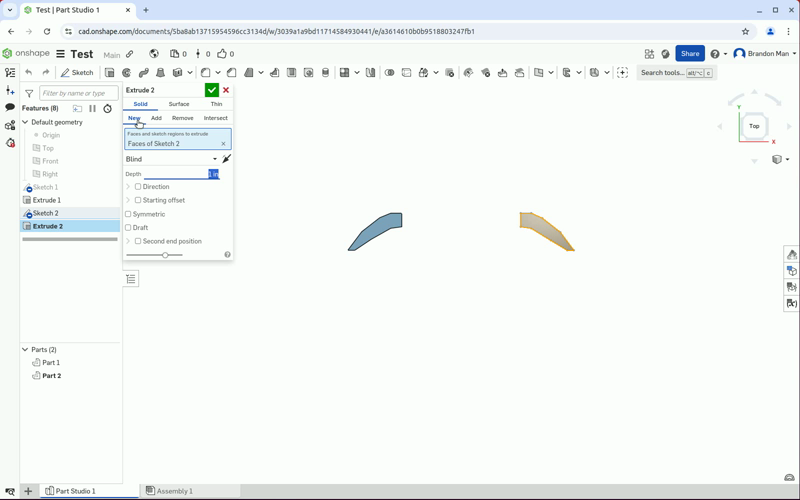
text(2.407)
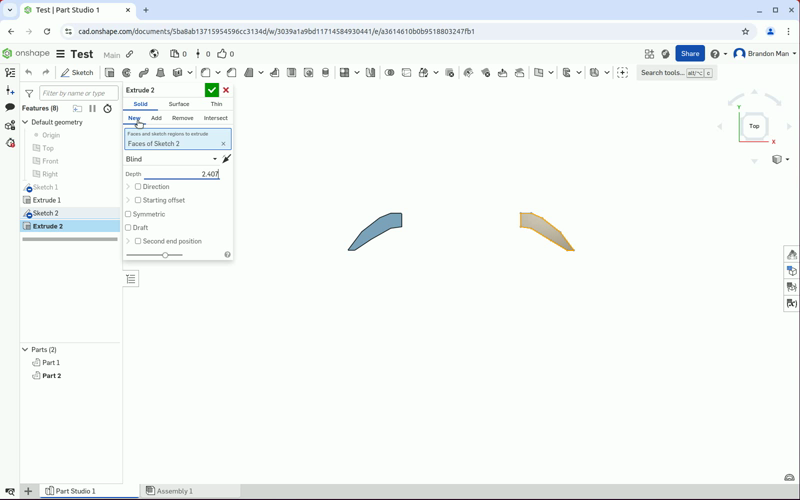
key(enter)
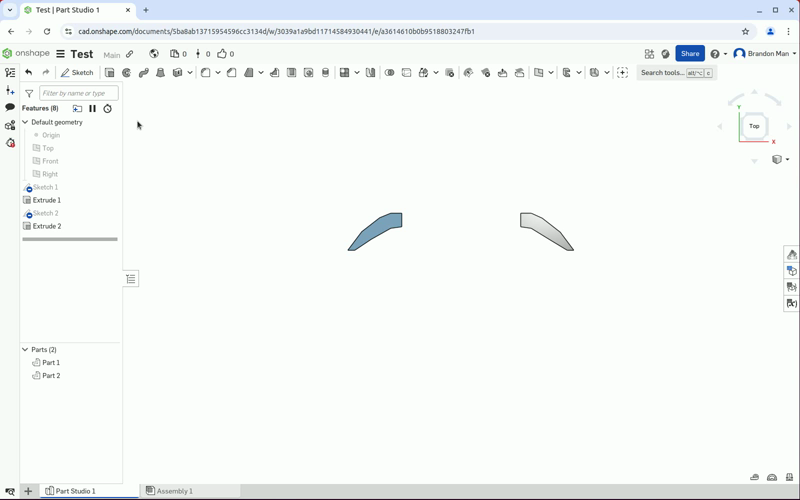
key(shift+h)
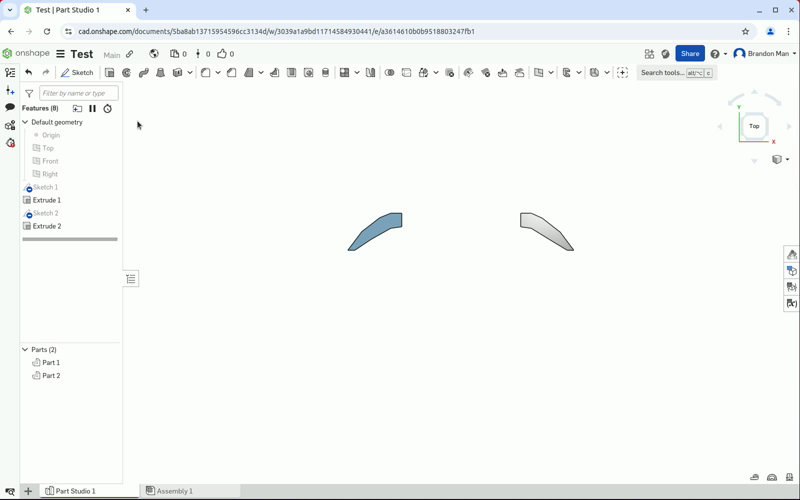
key(shift+h)
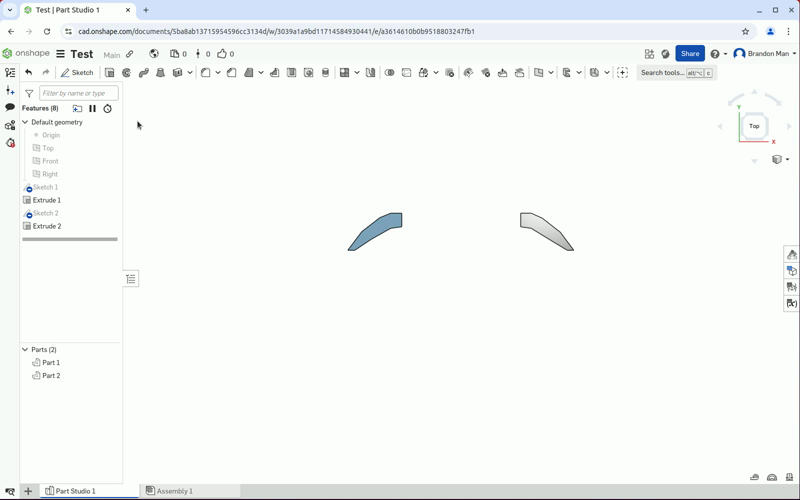
mouse_move(73, 189)
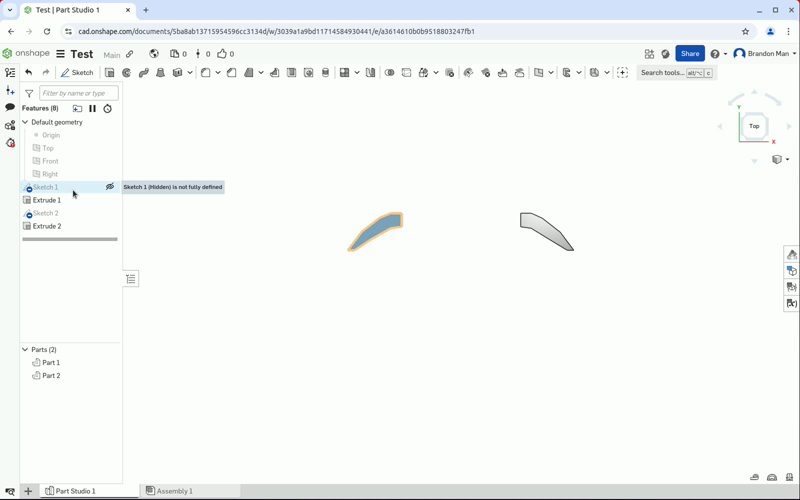
click(73, 189)
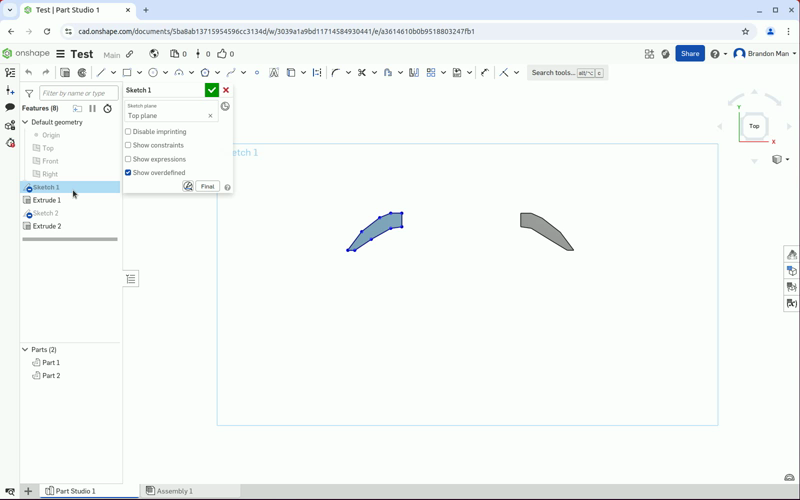
mouse_move(229, 92)
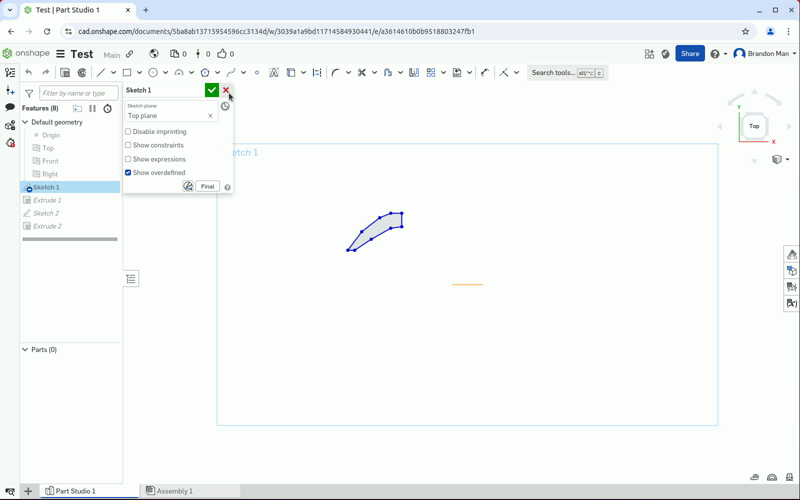
click(229, 92)
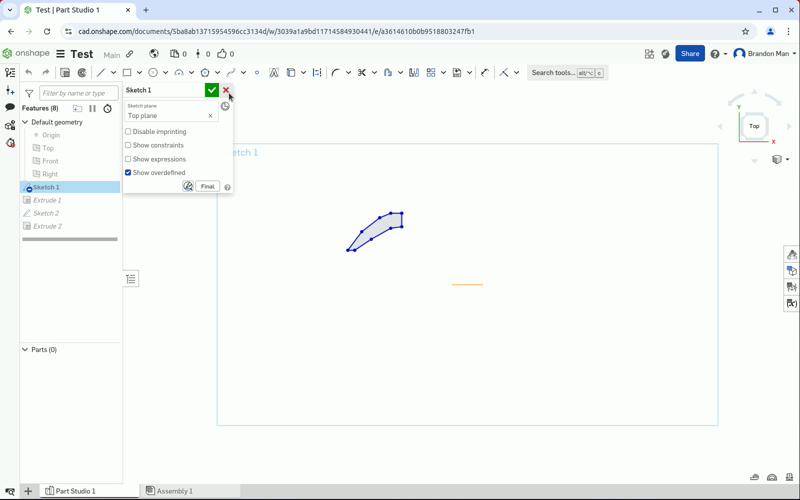
key(shift+s)
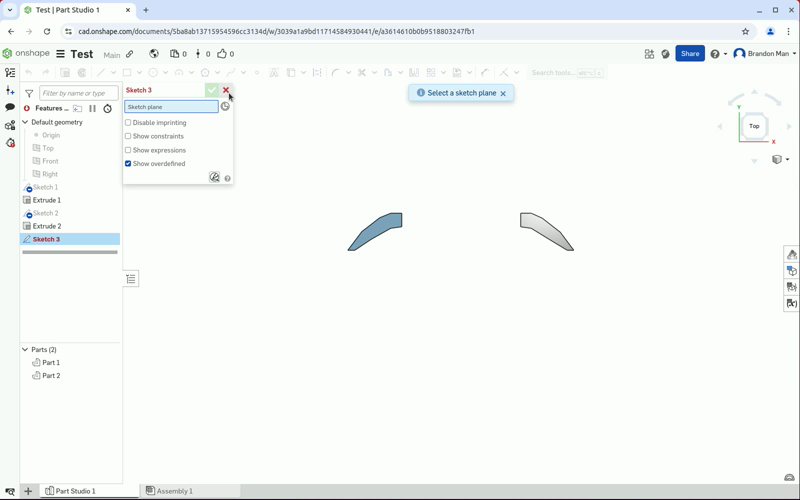
mouse_move(73, 150)
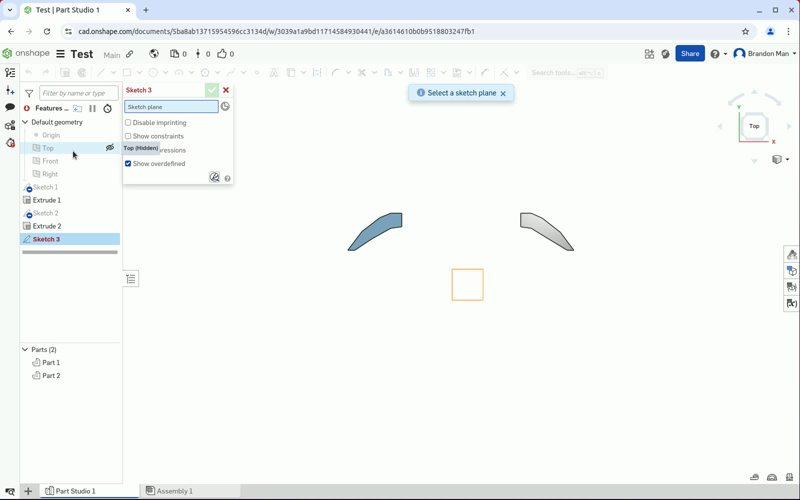
click(73, 150)
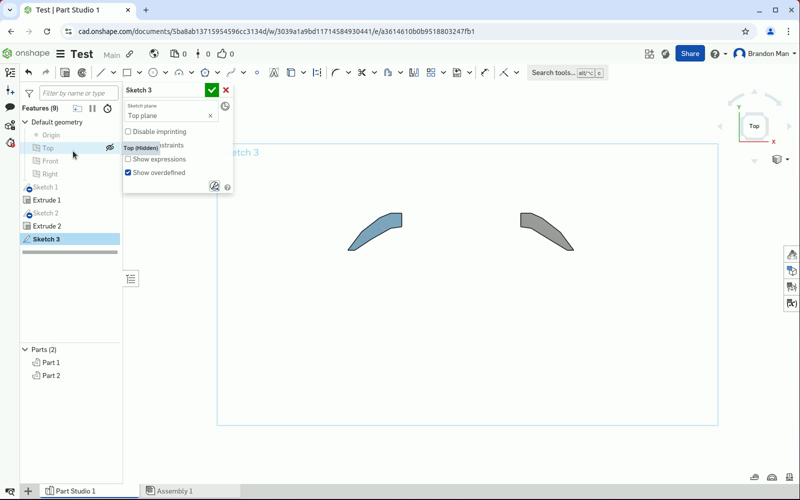
mouse_move(73, 352)
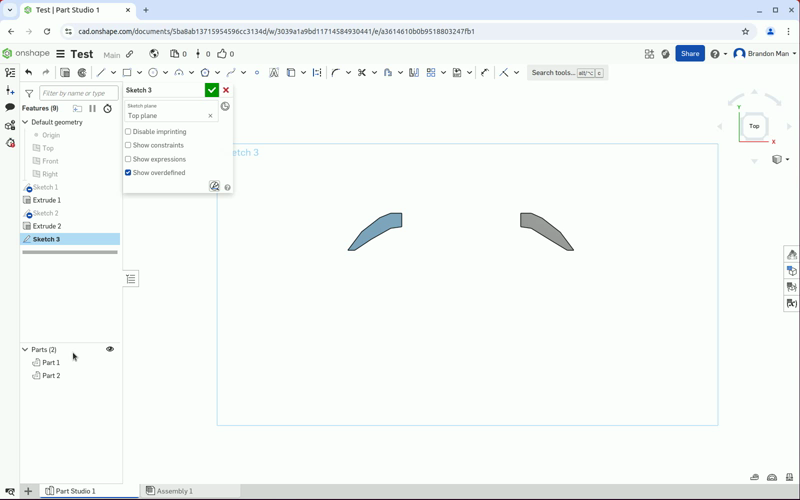
key(y)
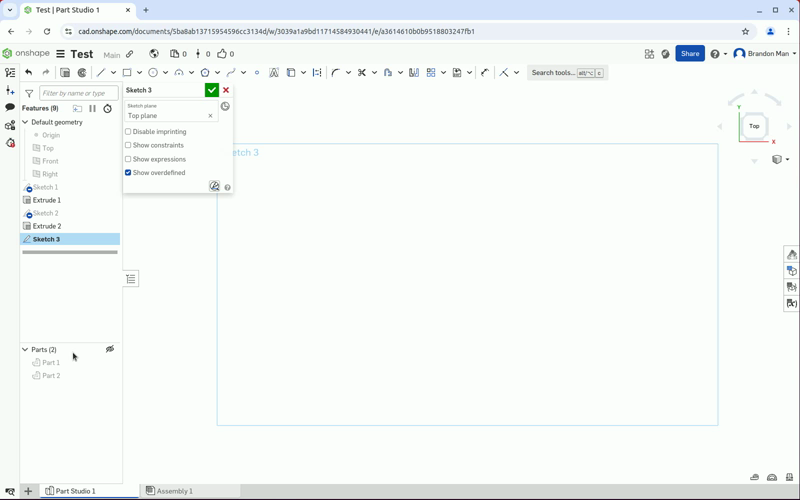
key(l)
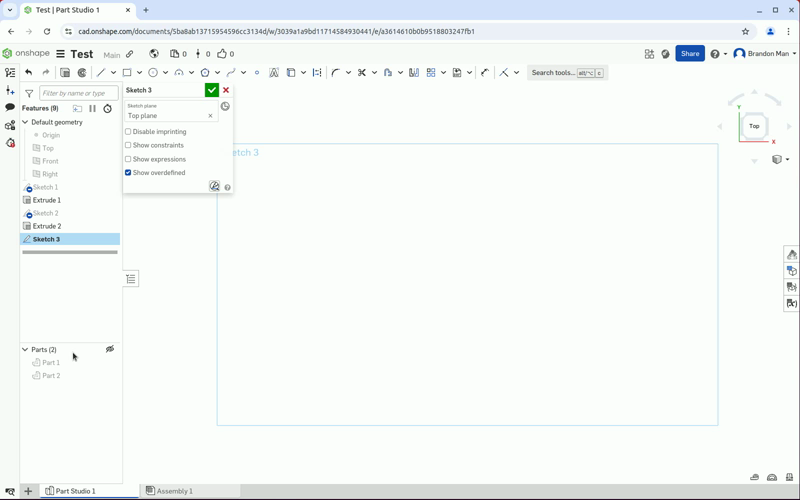
key_down(shift)
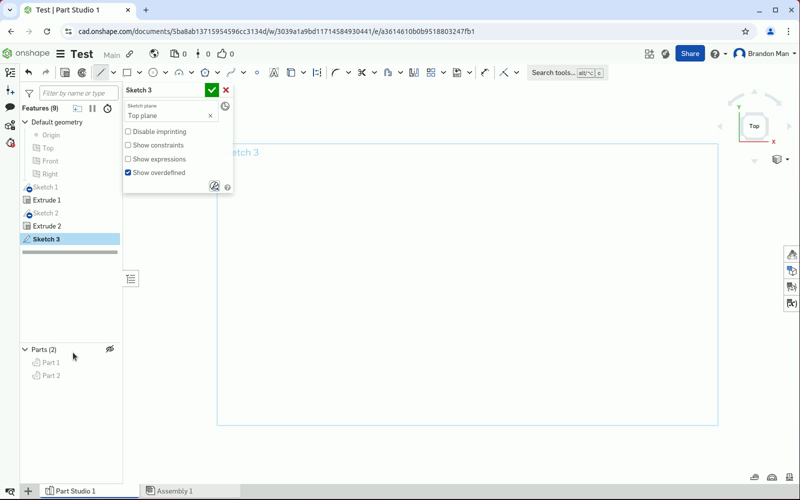
mouse_move(401, 226)
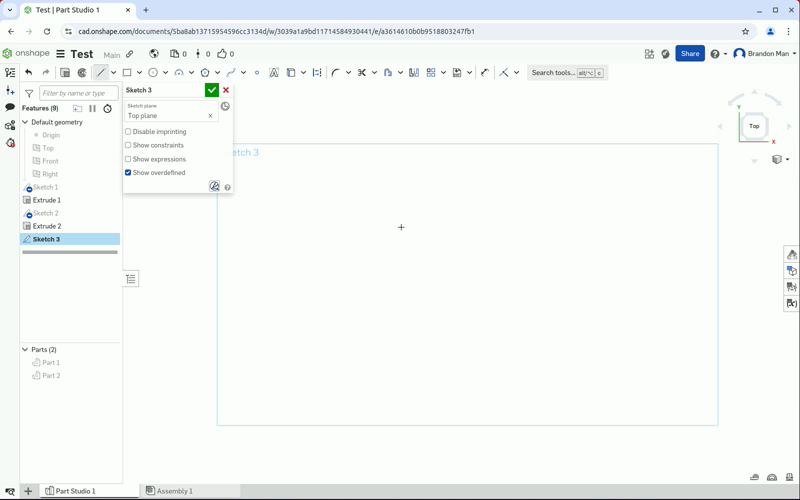
click(401, 226)
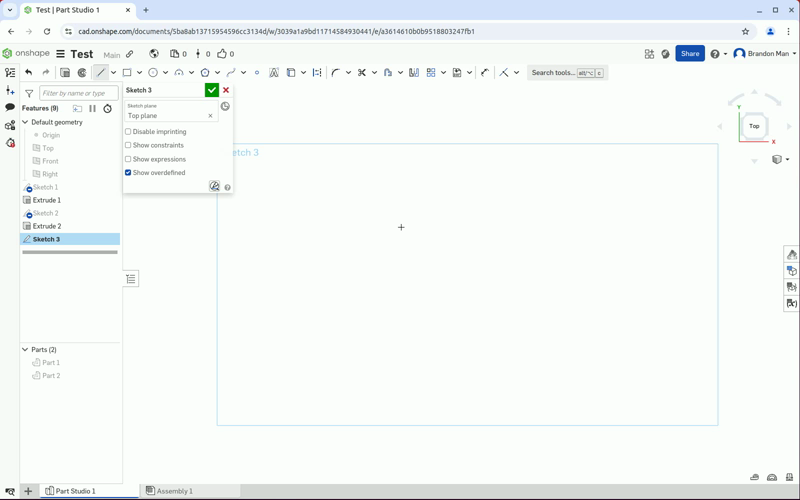
key_up(shift)
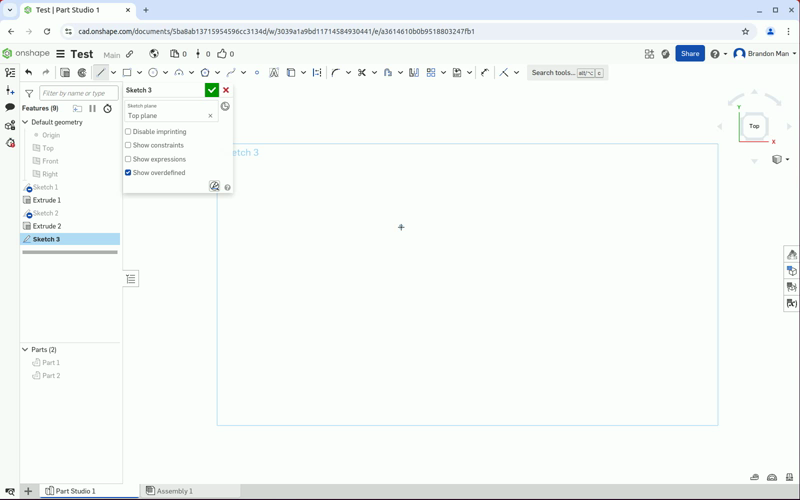
key_down(shift)
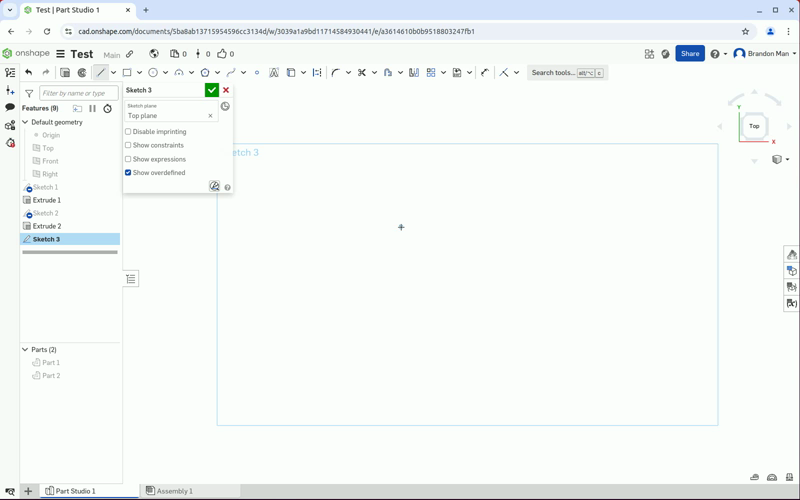
mouse_move(461, 226)
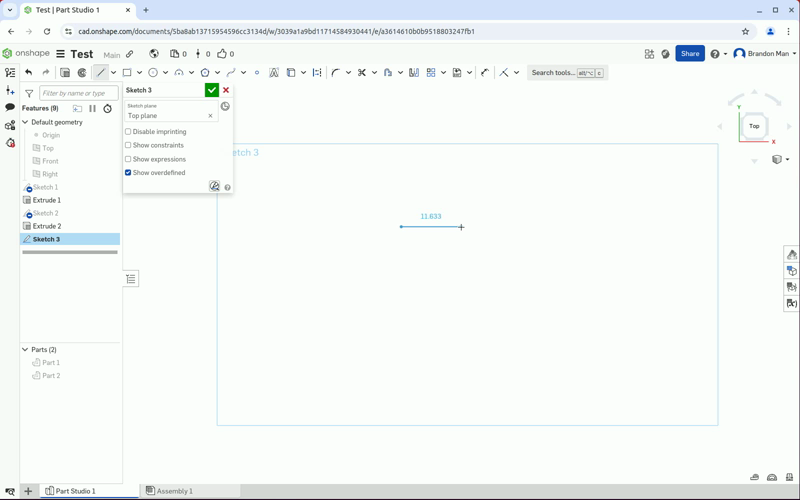
click(461, 226)
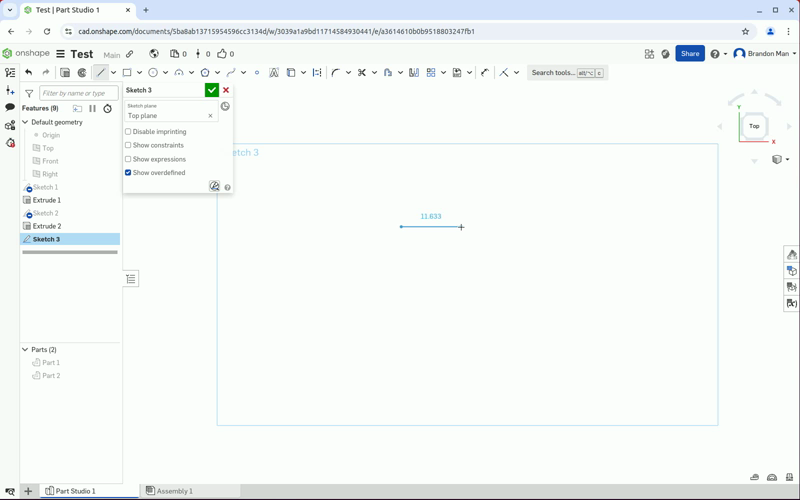
key_up(shift)
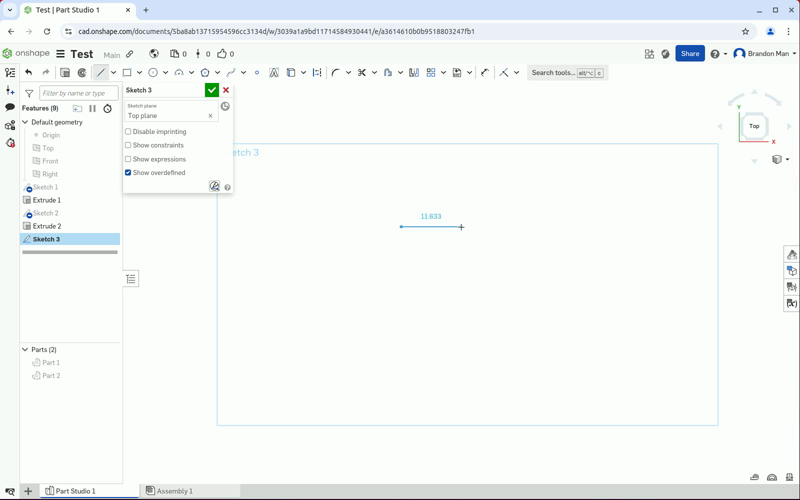
key_down(shift)
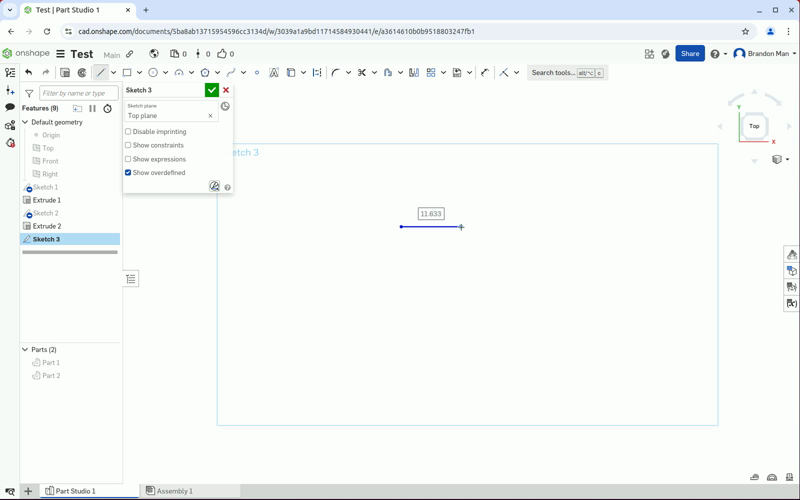
mouse_move(491, 226)
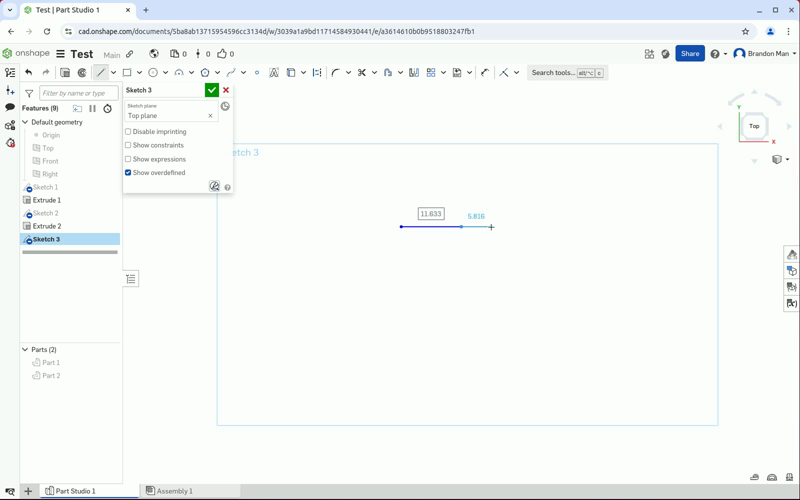
mouse_move(461, 213)
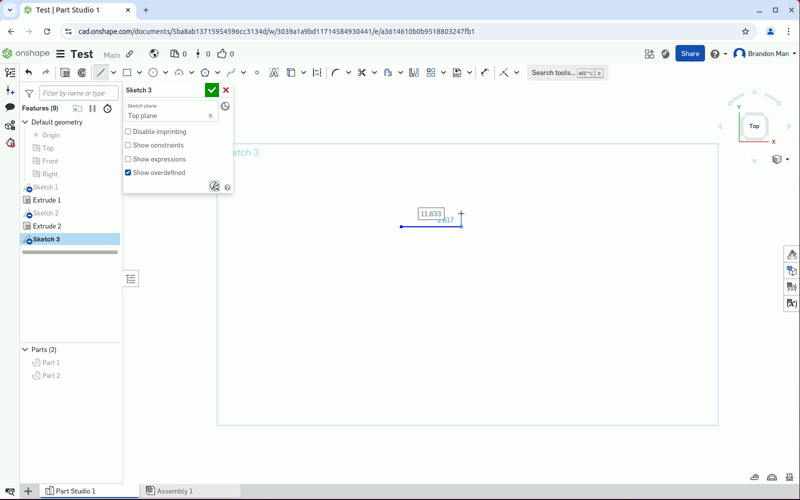
click(461, 213)
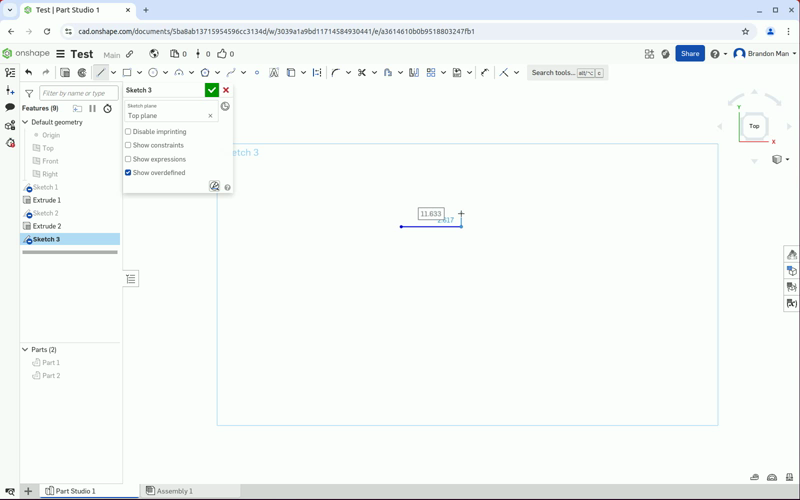
key_up(shift)
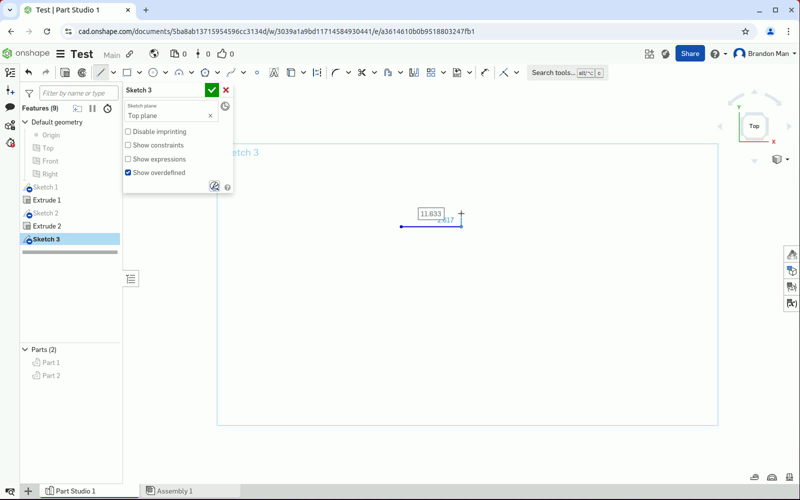
key_down(shift)
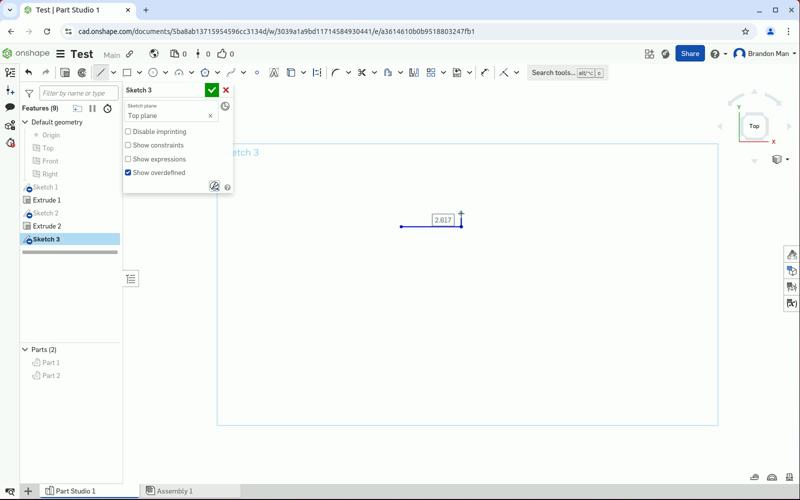
mouse_move(401, 213)
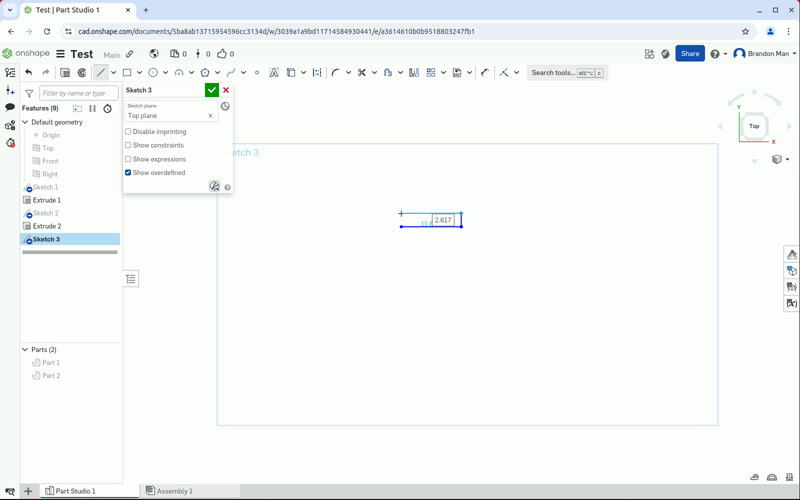
click(401, 213)
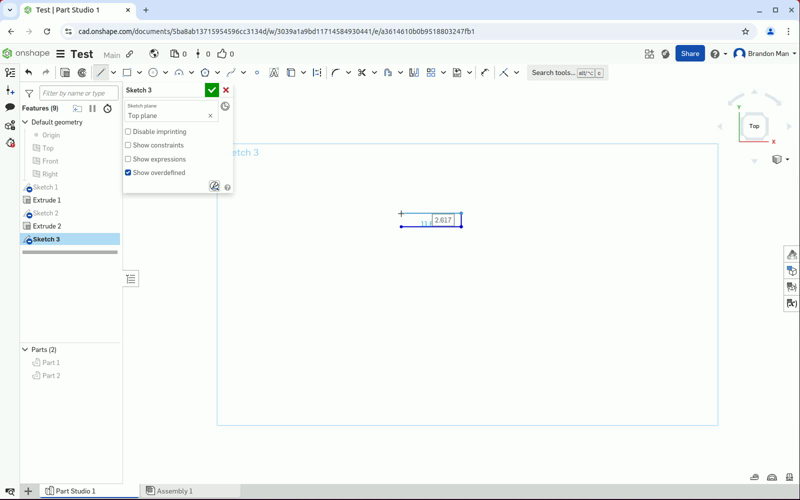
key_up(shift)
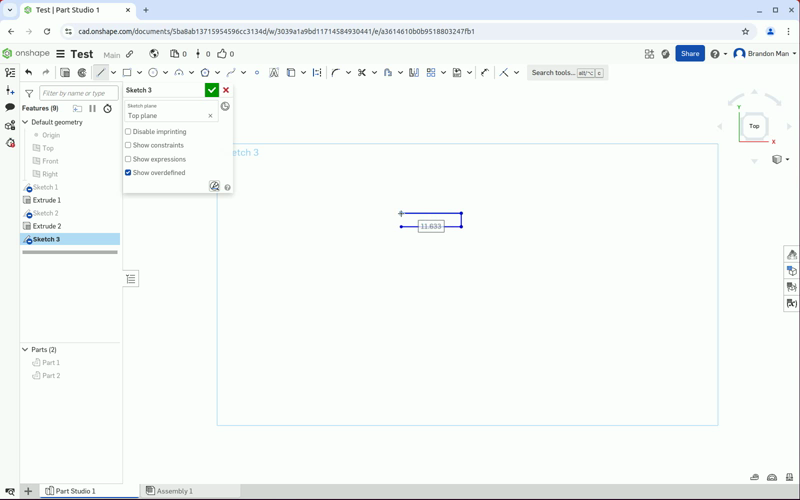
mouse_move(431, 213)
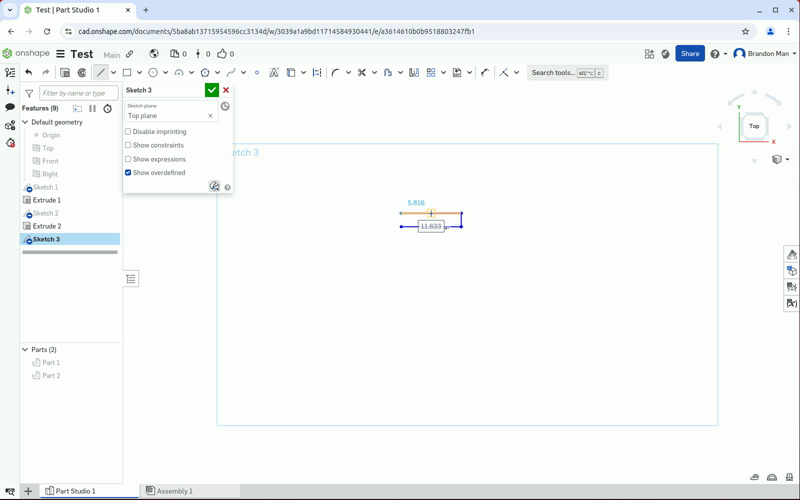
key_down(shift)
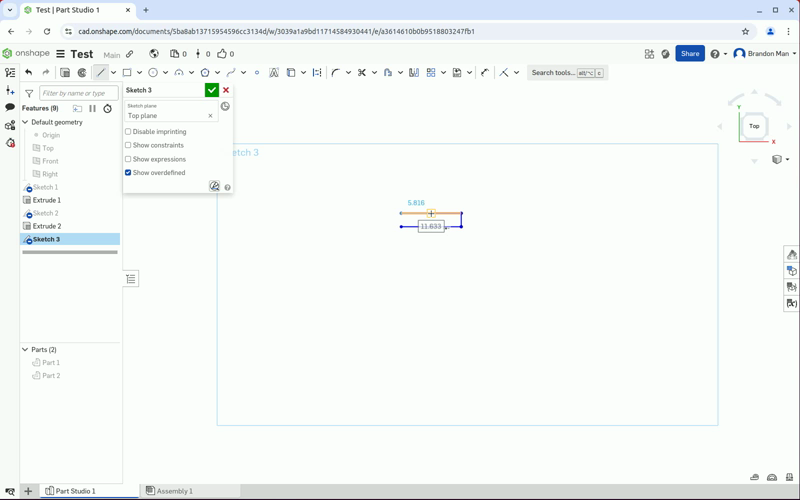
mouse_move(401, 226)
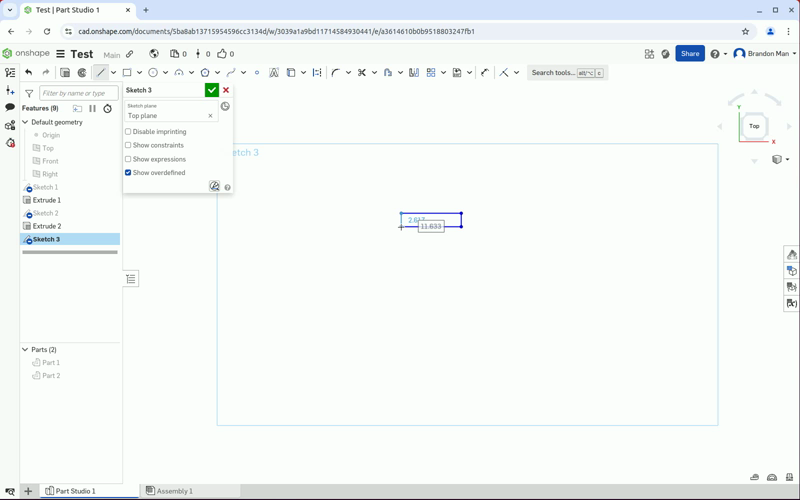
key_up(shift)
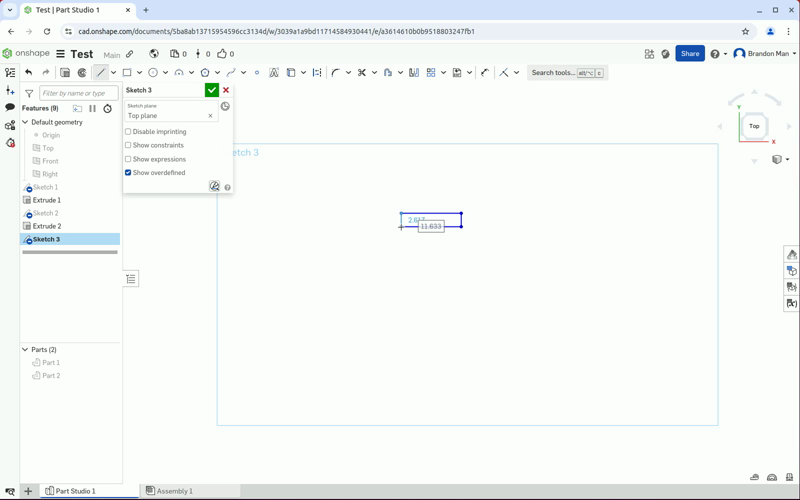
click(401, 226)
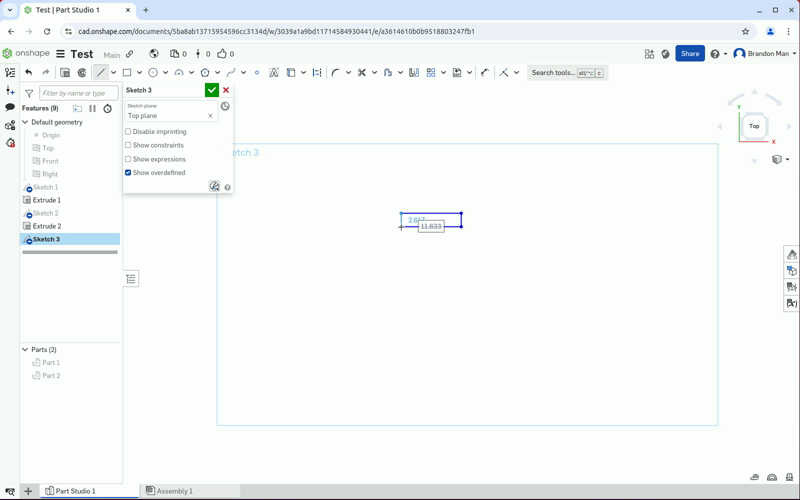
key(esc)
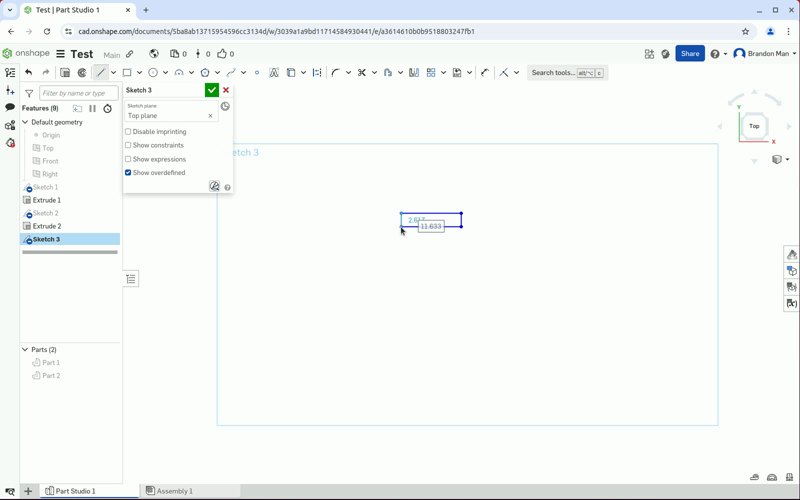
mouse_move(452, 218)
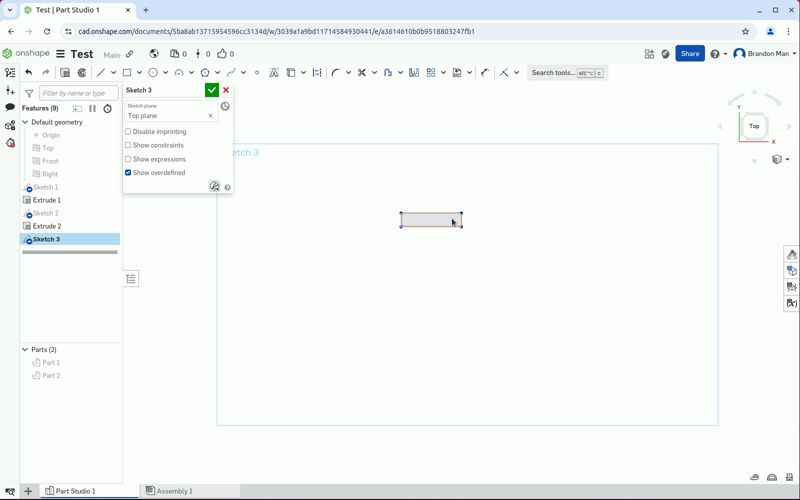
scroll(6)
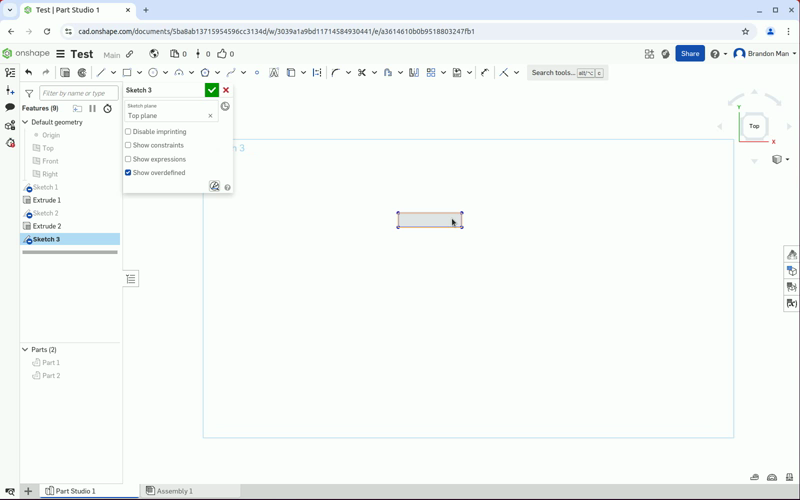
scroll(6)
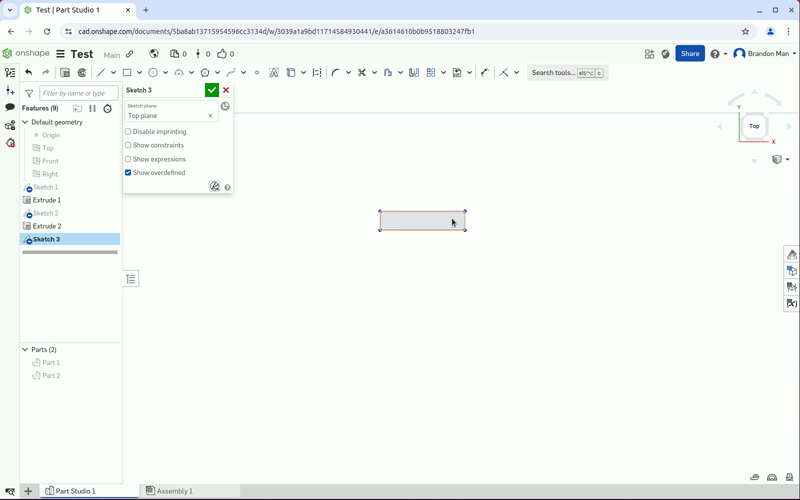
scroll(6)
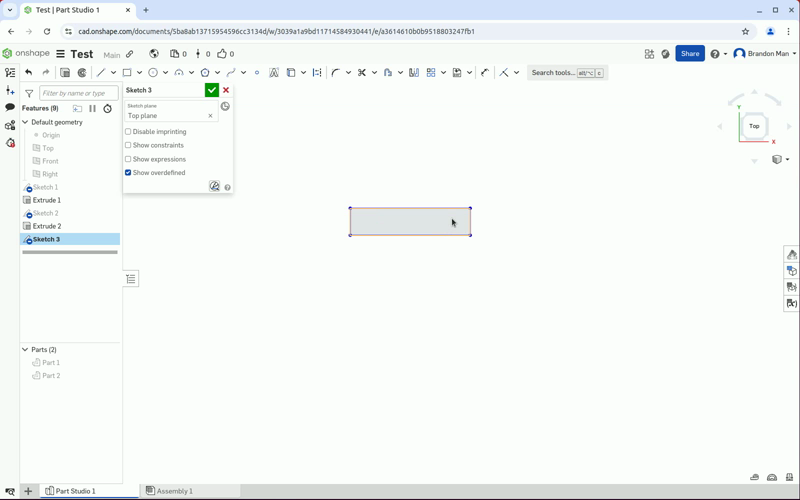
scroll(6)
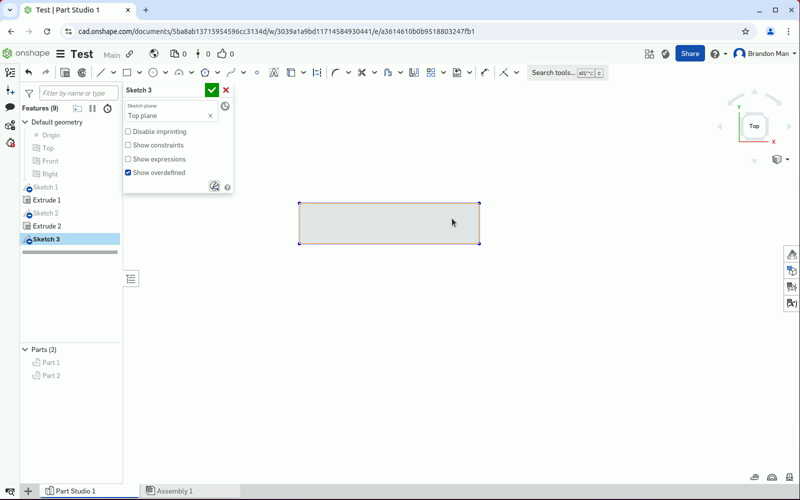
scroll(6)
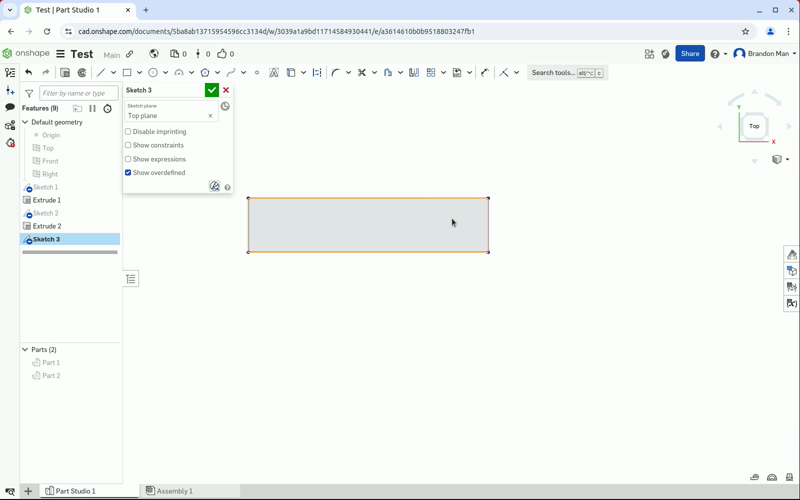
scroll(6)
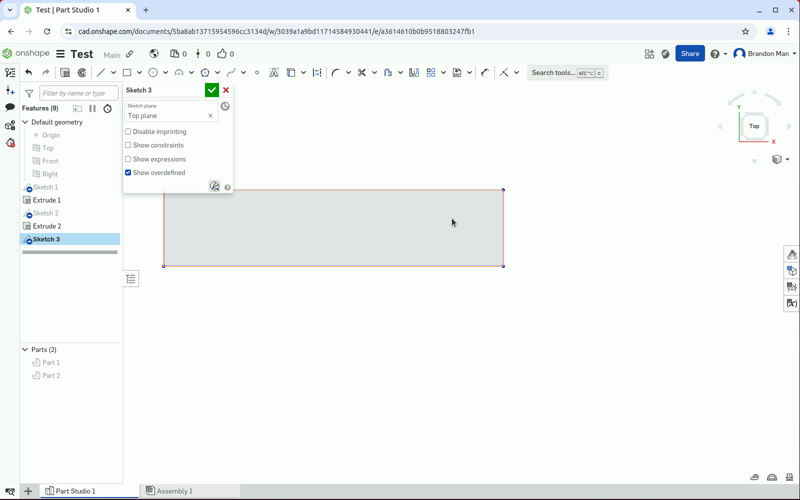
scroll(6)
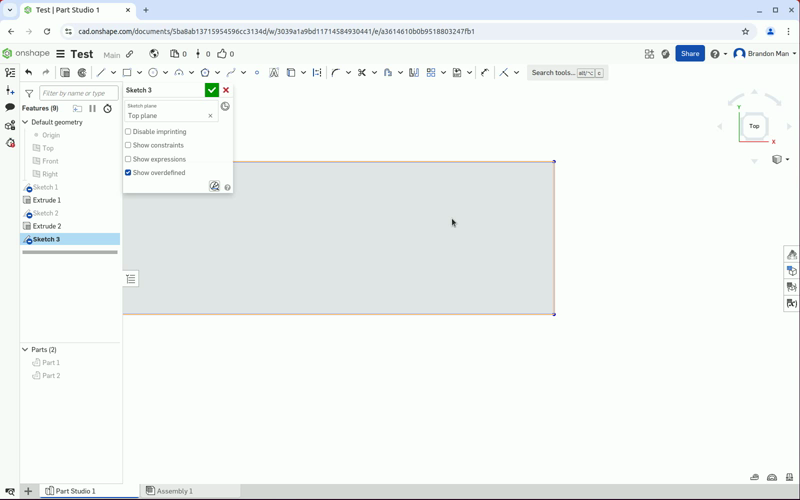
click(452, 218)
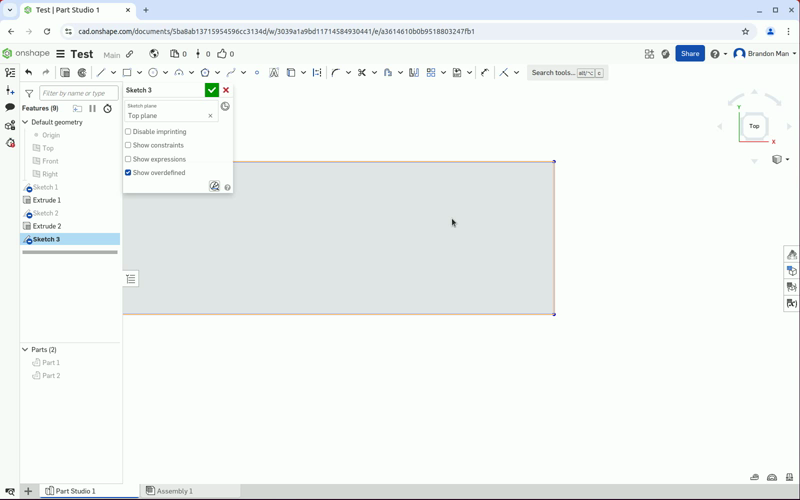
scroll(-6)
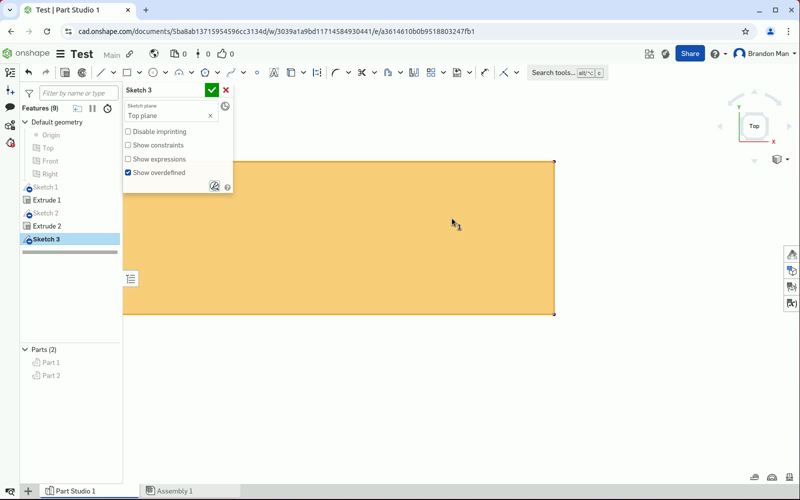
scroll(-6)
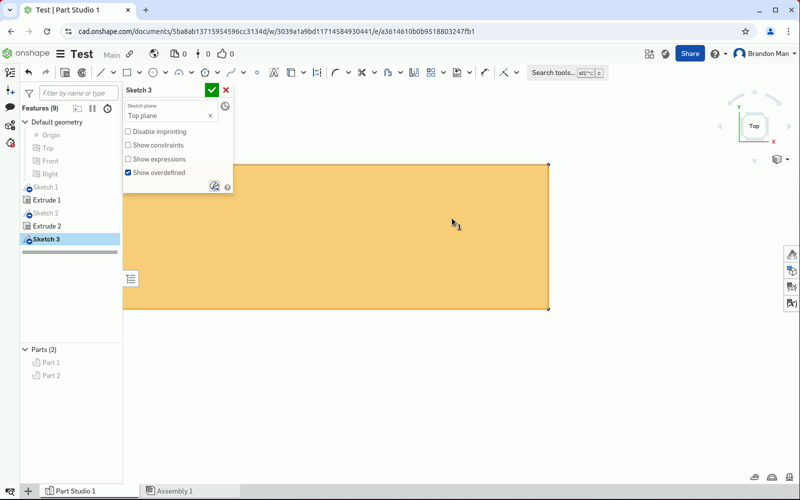
scroll(-6)
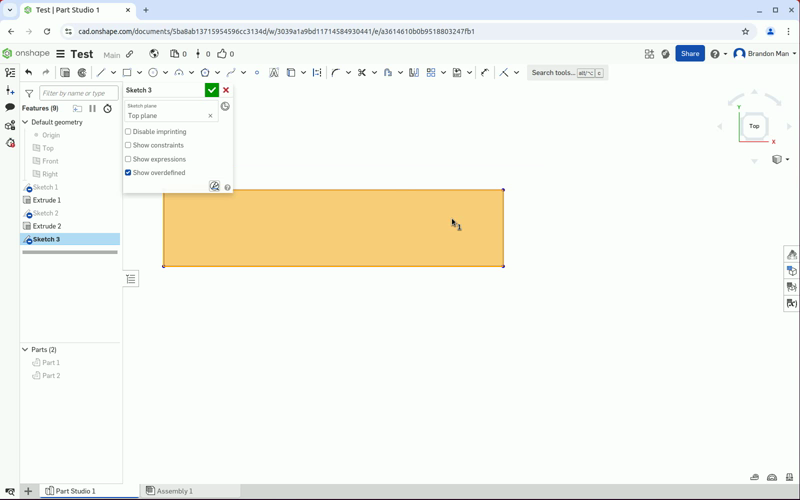
scroll(-6)
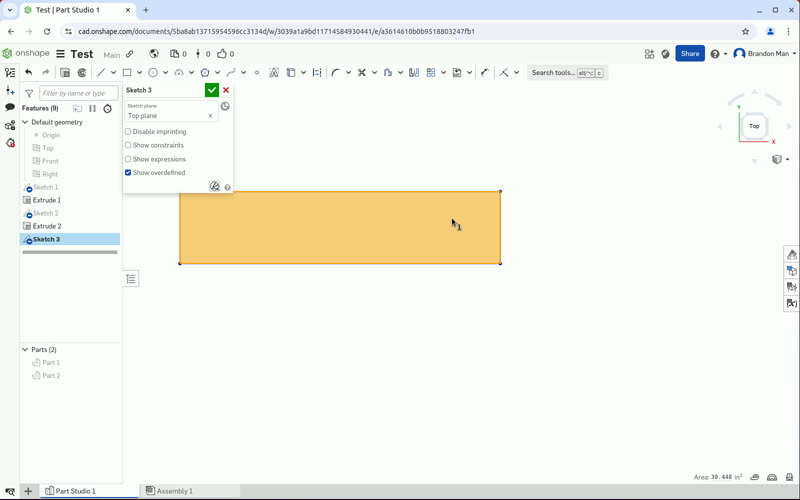
scroll(-6)
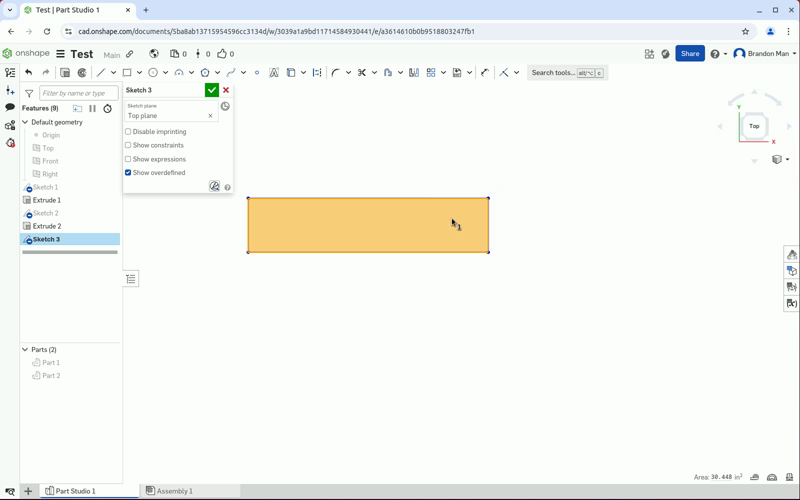
scroll(-6)
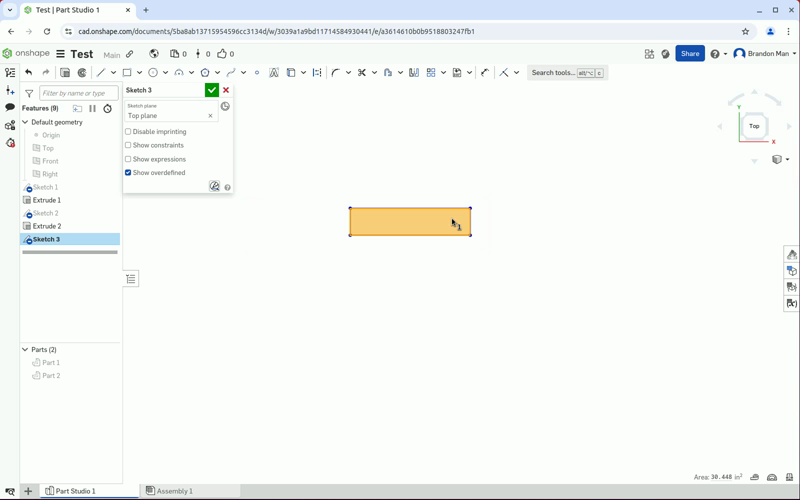
scroll(-6)
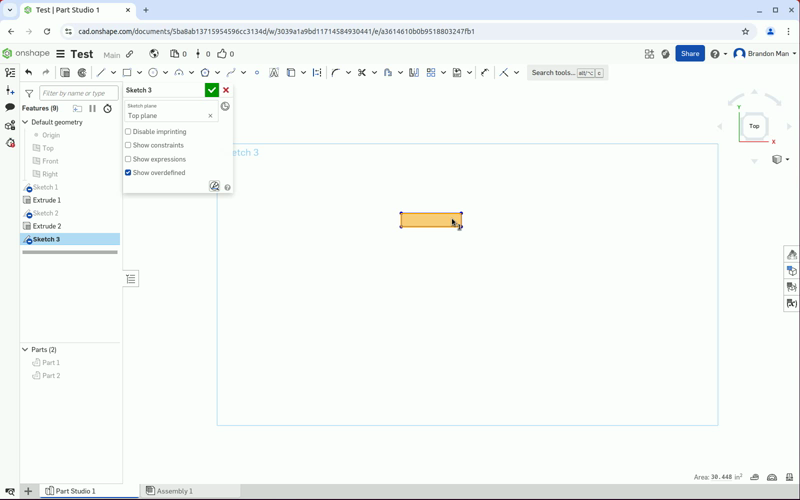
mouse_move(73, 352)
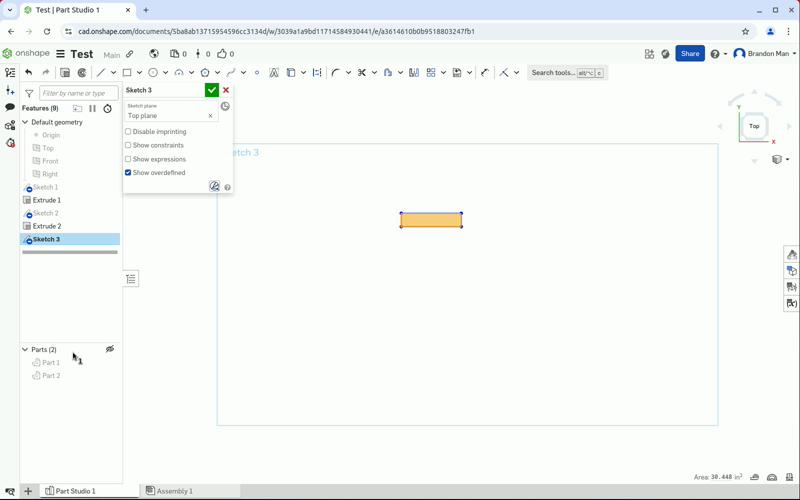
key(shift+y)
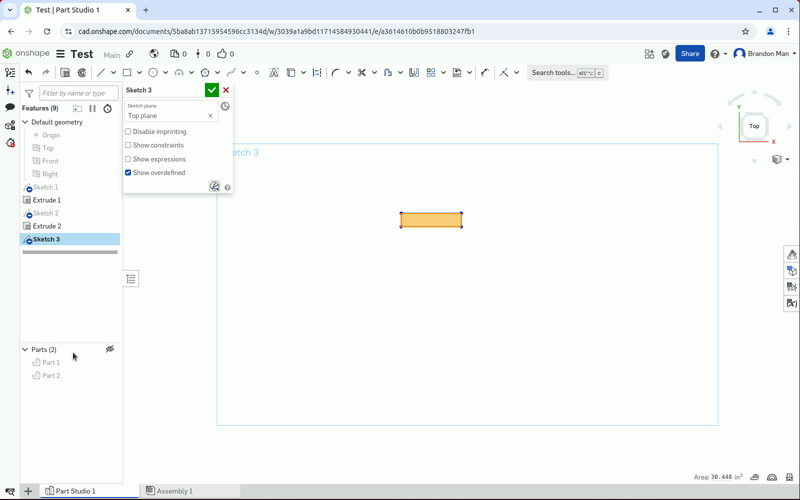
key(shift+e)
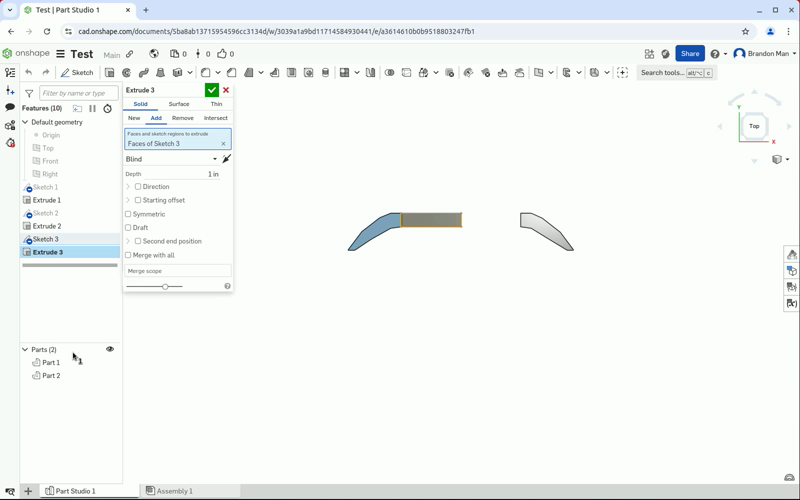
mouse_move(143, 106)
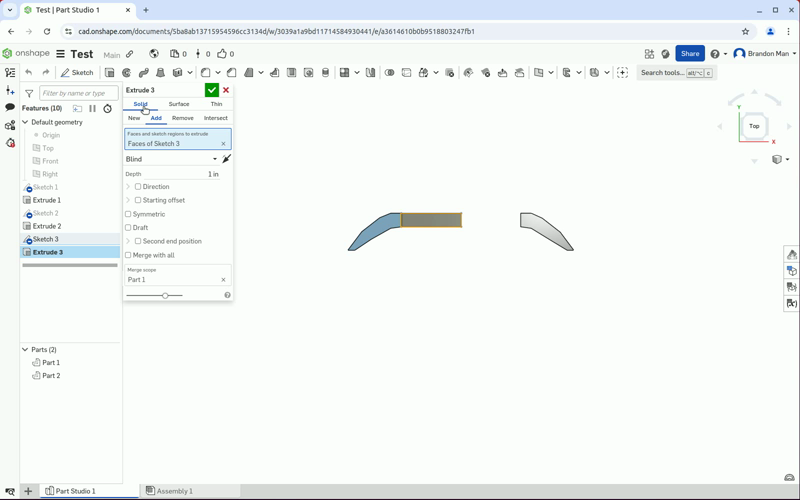
click(143, 106)
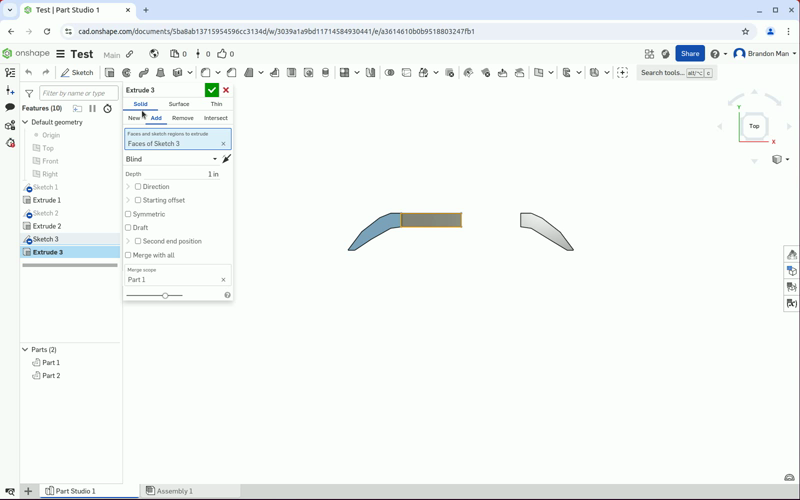
mouse_move(137, 120)
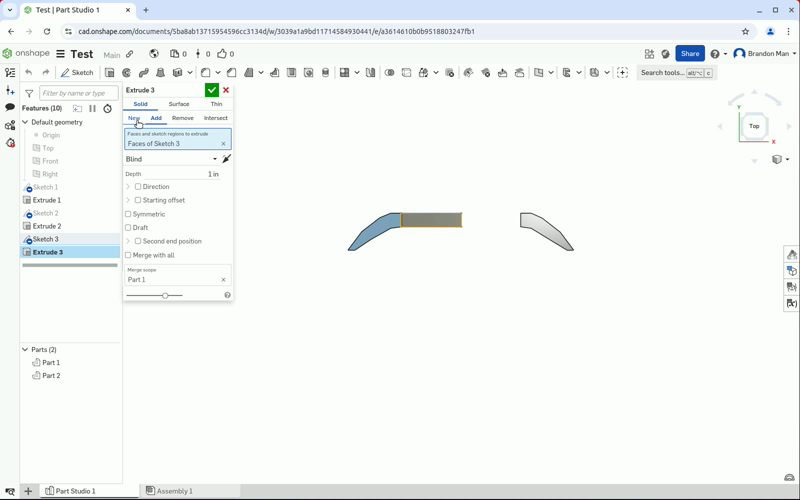
click(137, 120)
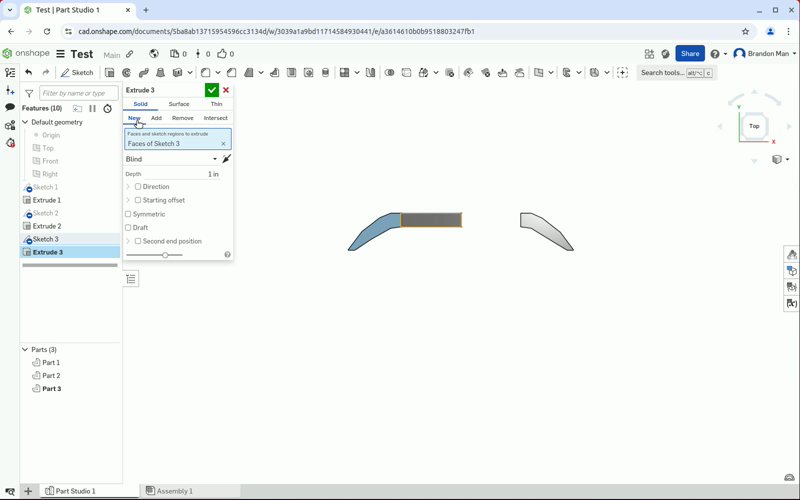
key(tab, 4)
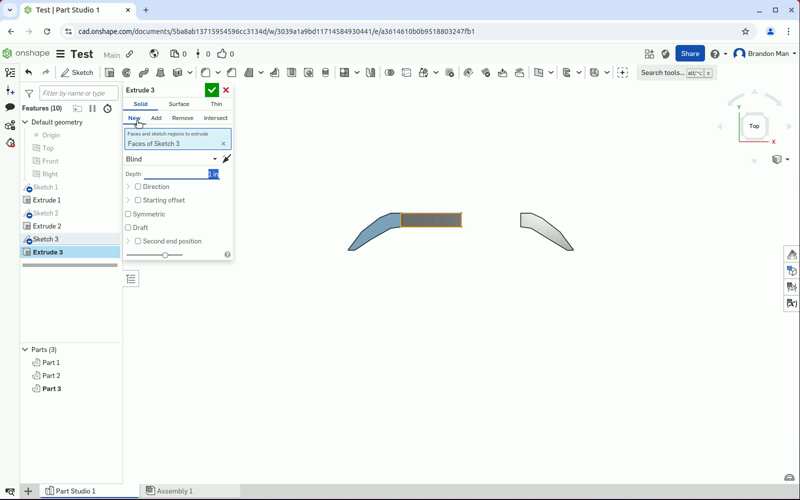
text(2.407)
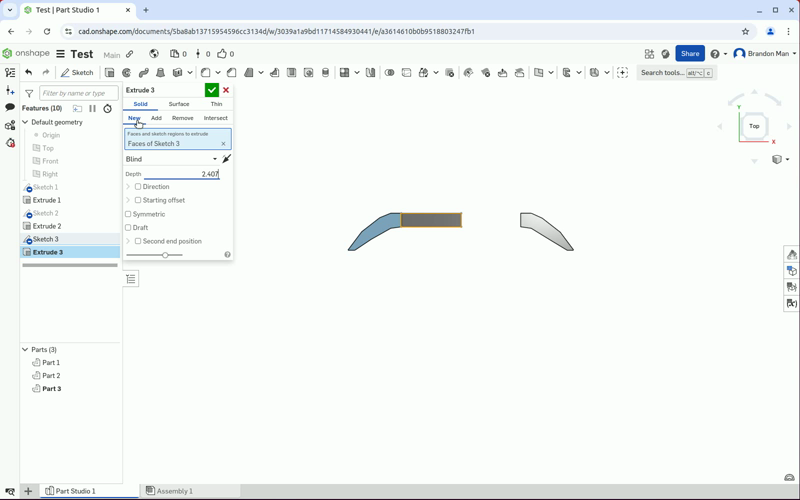
key(enter)
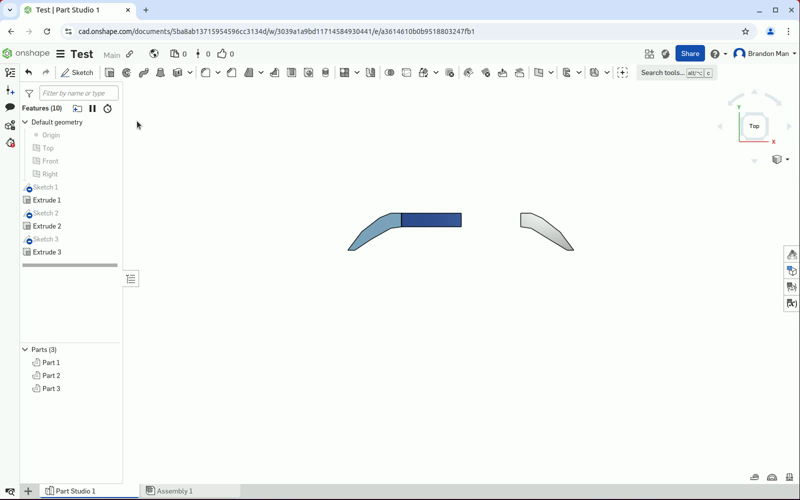
key(shift+h)
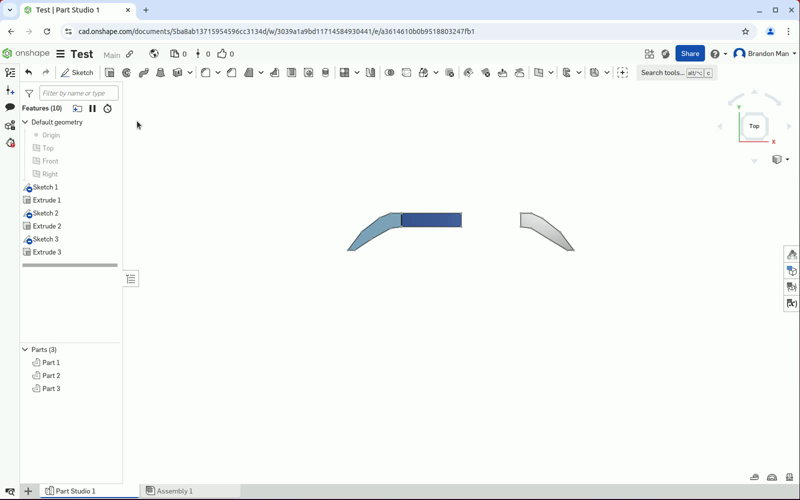
key(shift+h)
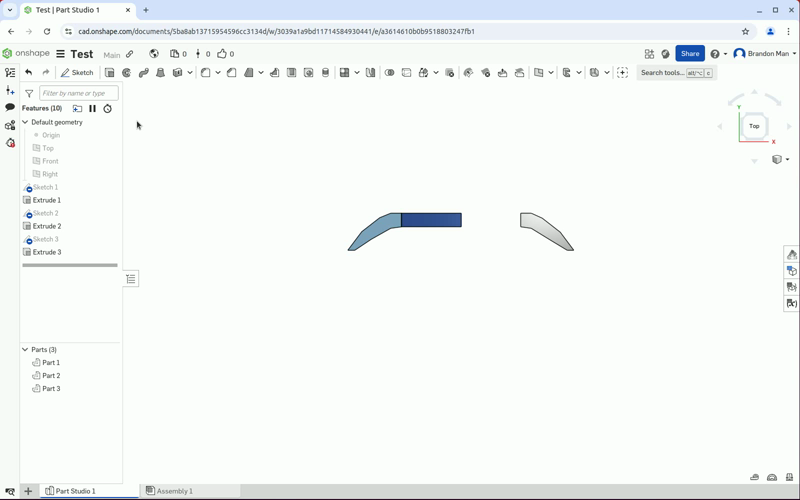
mouse_move(73, 189)
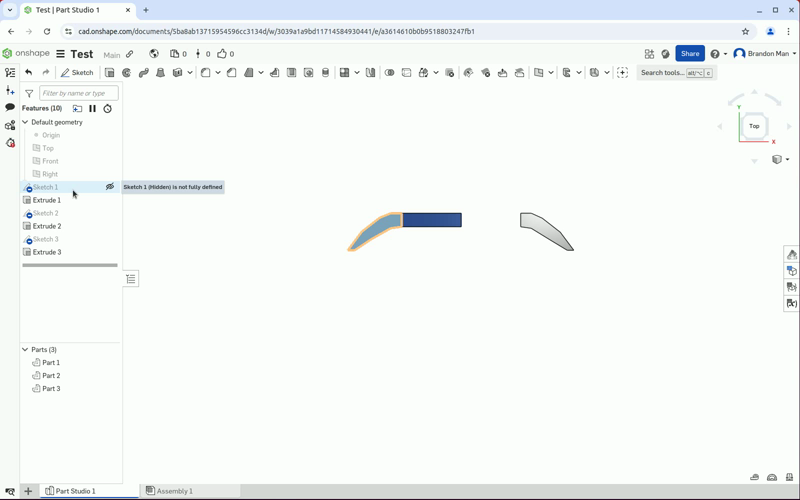
click(73, 189)
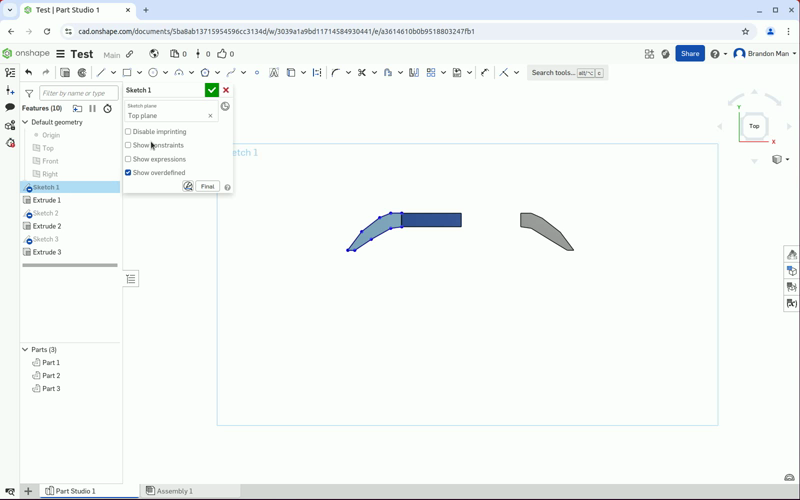
mouse_move(229, 92)
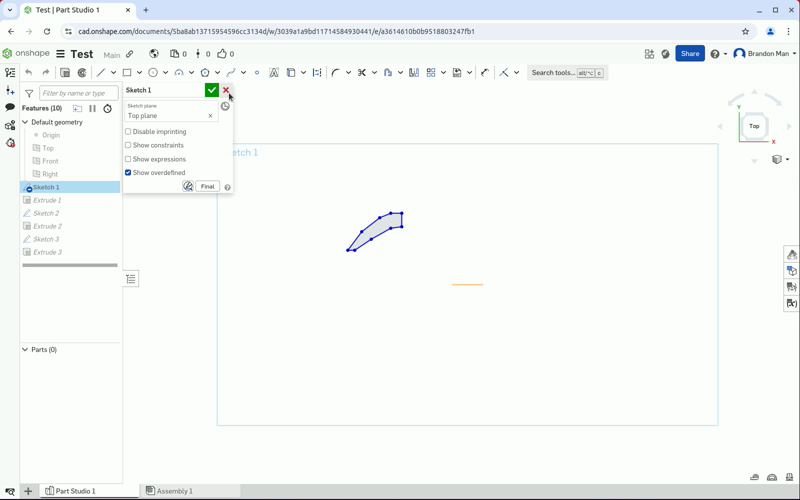
click(229, 92)
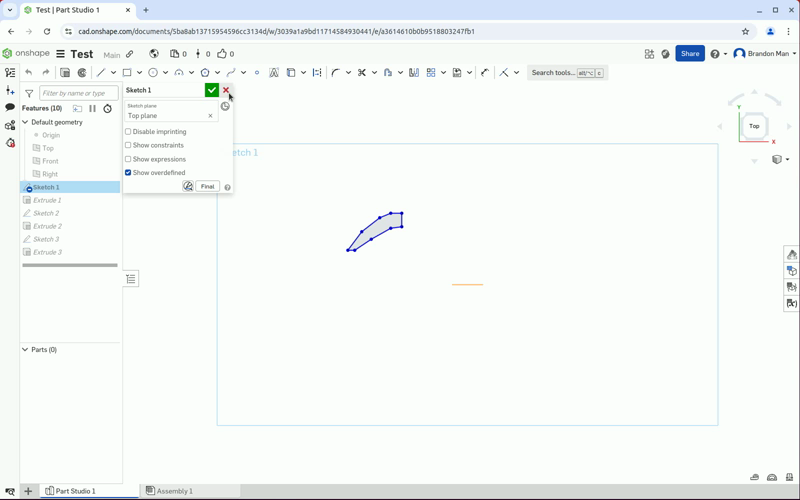
key(shift+s)
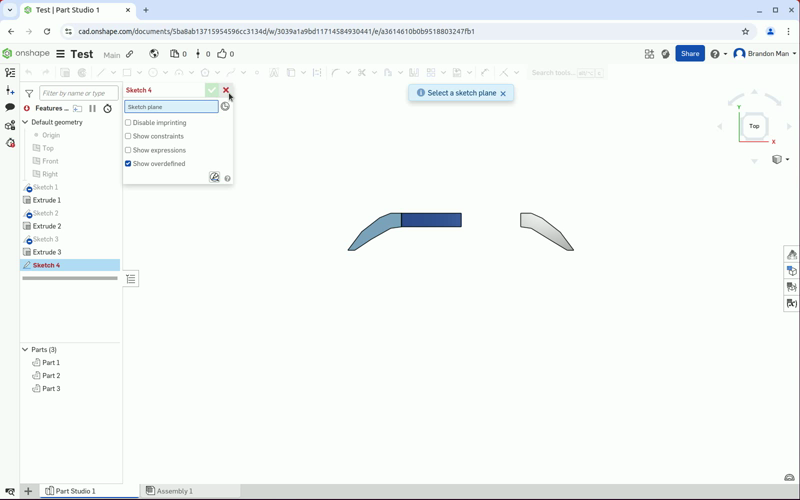
mouse_move(73, 150)
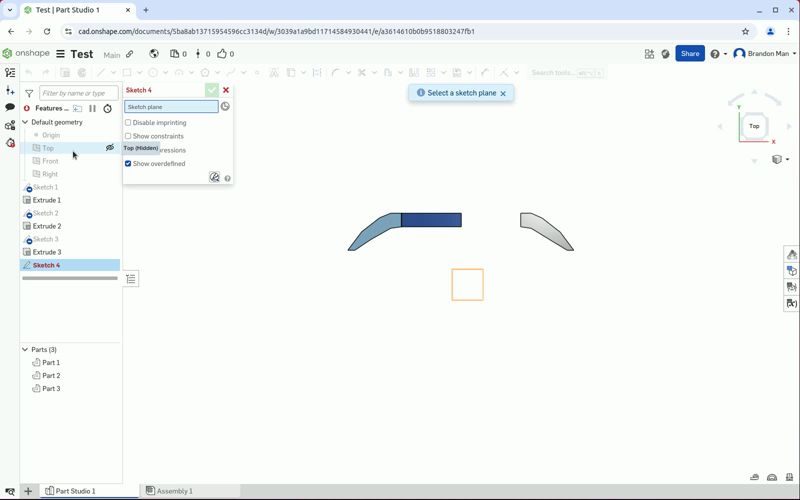
click(73, 150)
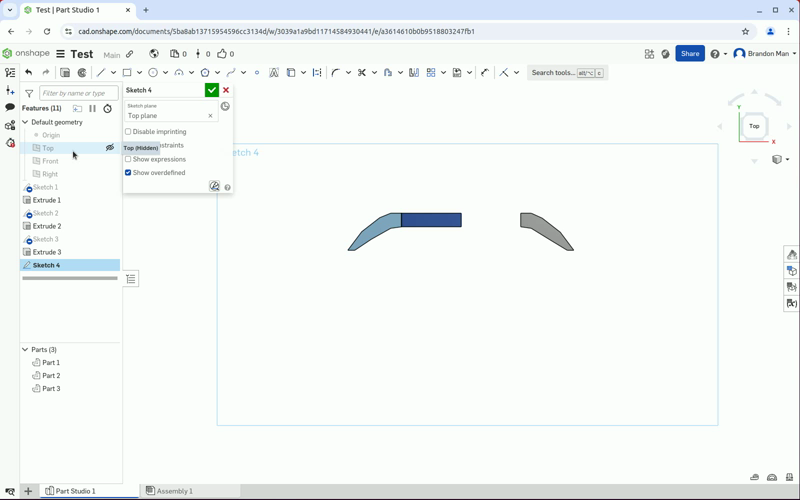
mouse_move(73, 352)
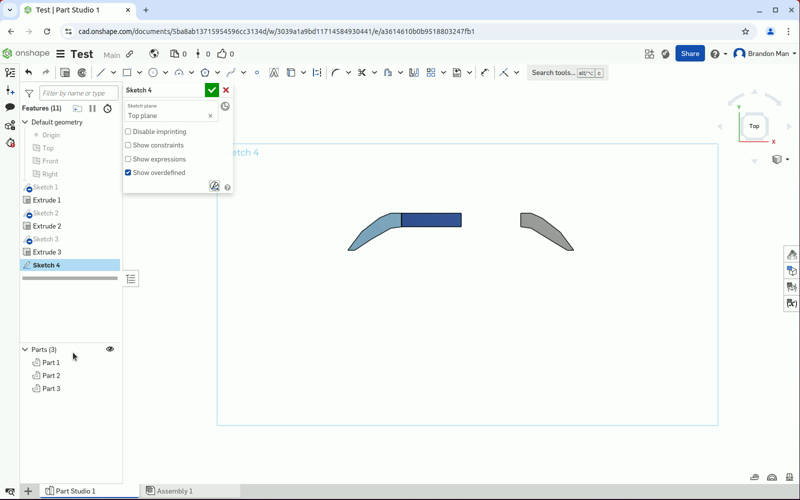
key(y)
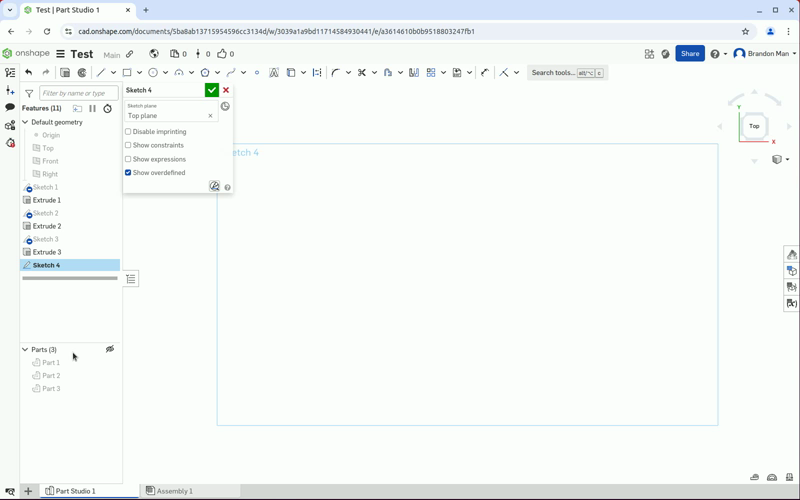
key(l)
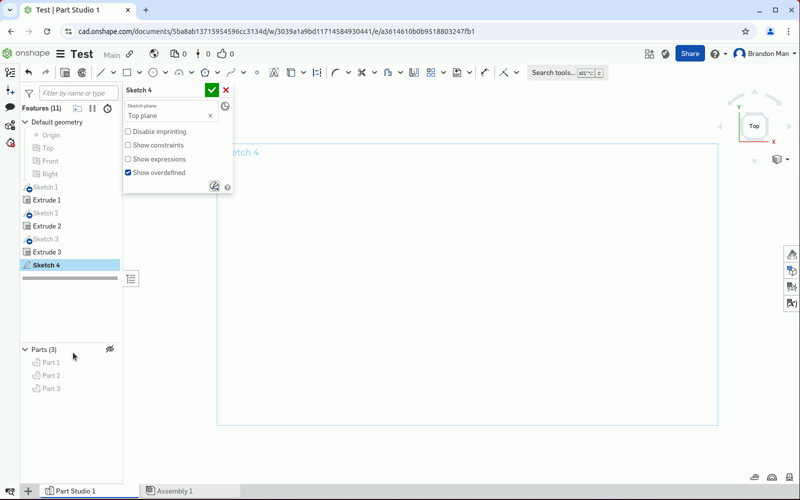
key_down(shift)
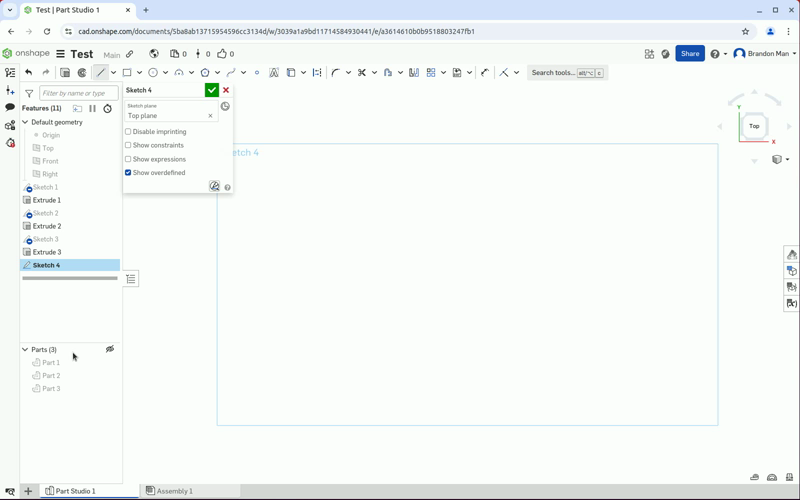
mouse_move(460, 226)
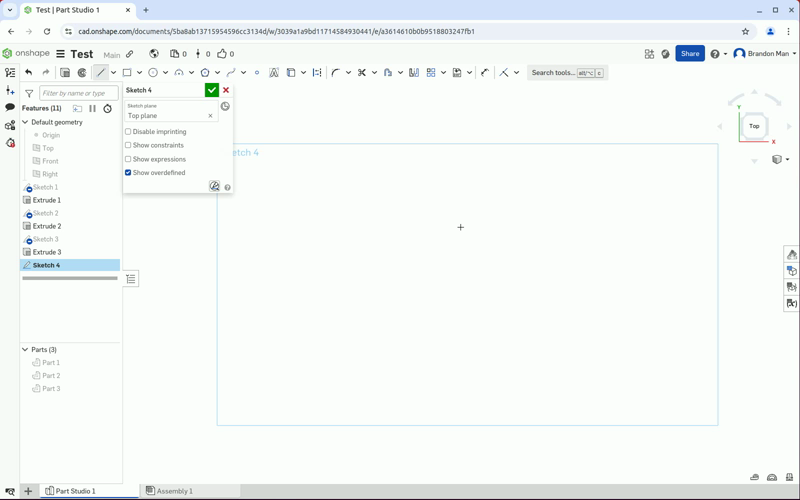
click(460, 226)
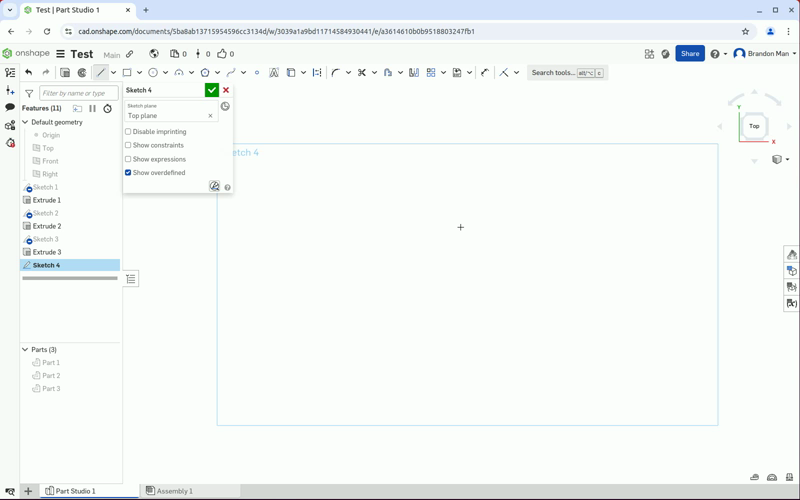
key_up(shift)
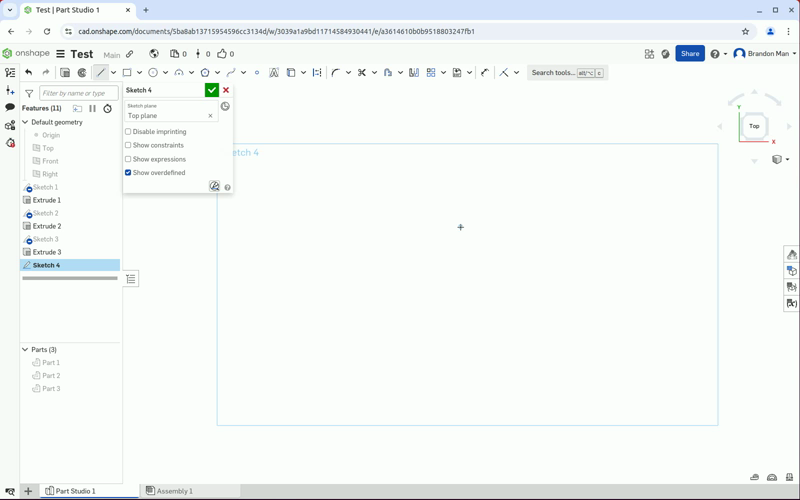
key_down(shift)
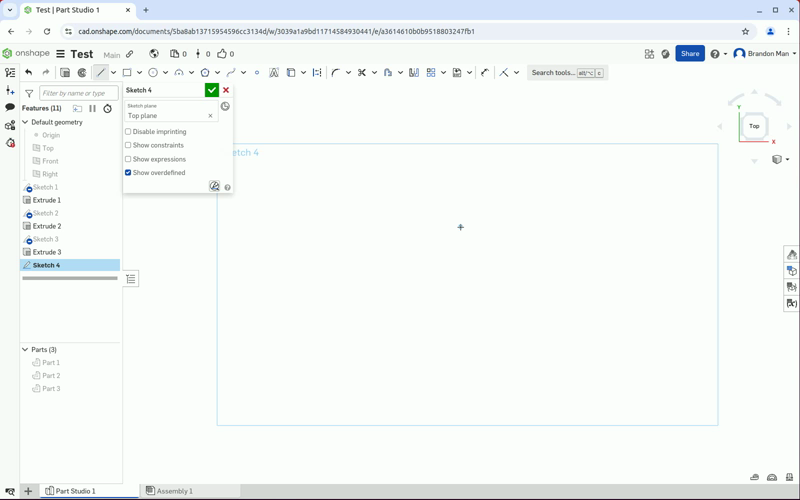
mouse_move(521, 226)
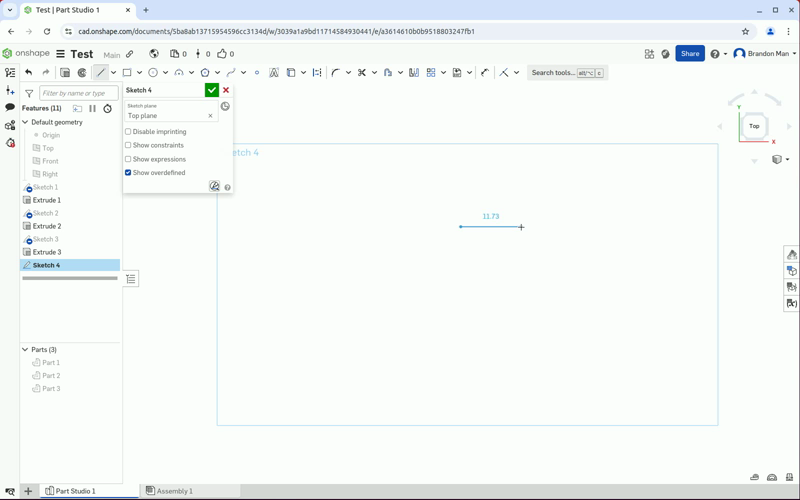
click(521, 226)
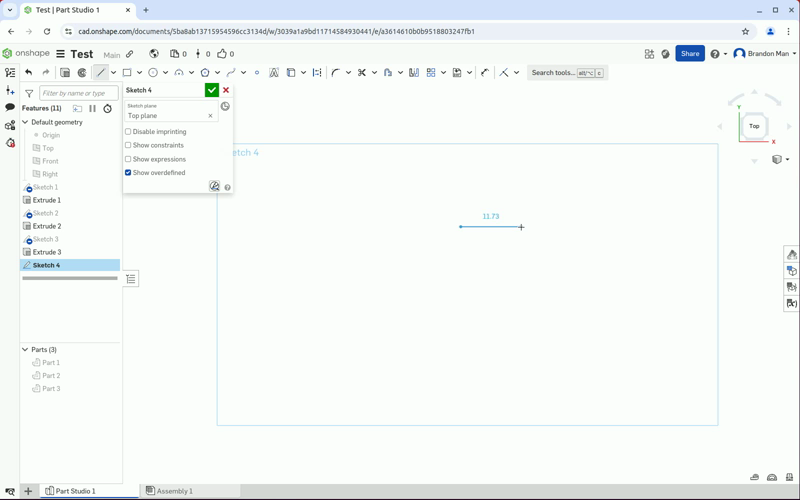
key_up(shift)
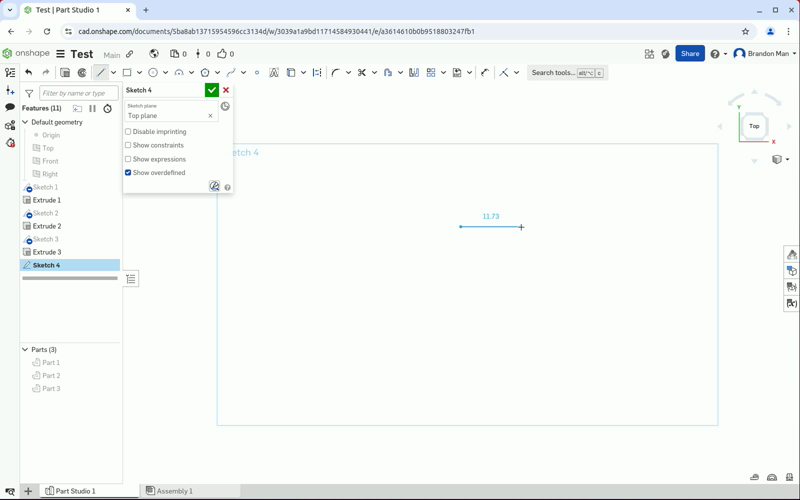
key_down(shift)
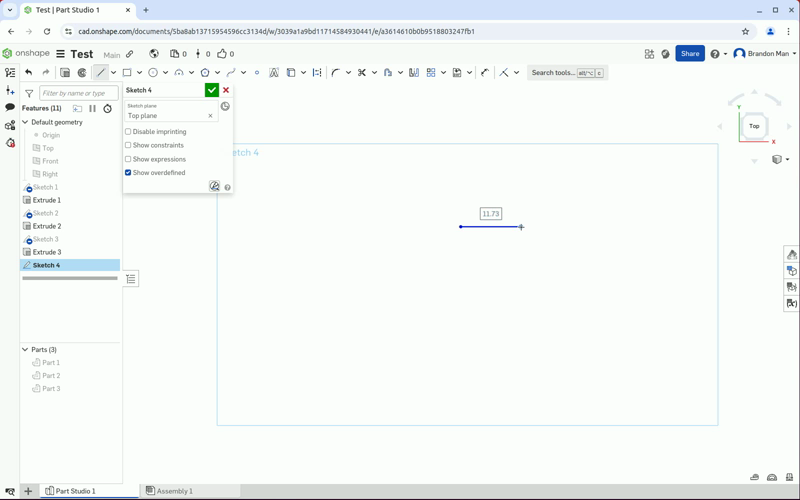
mouse_move(551, 226)
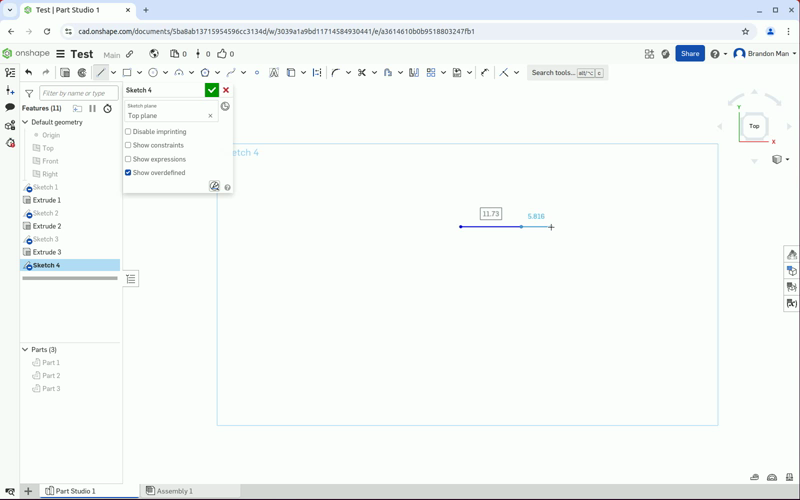
mouse_move(521, 213)
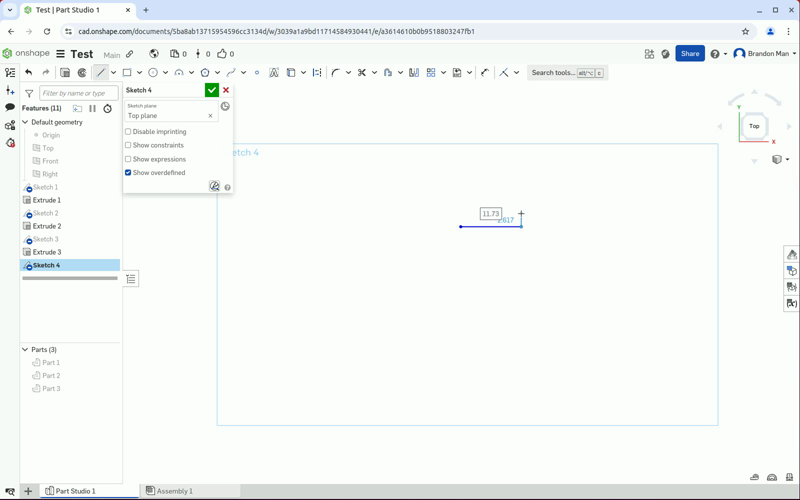
click(521, 213)
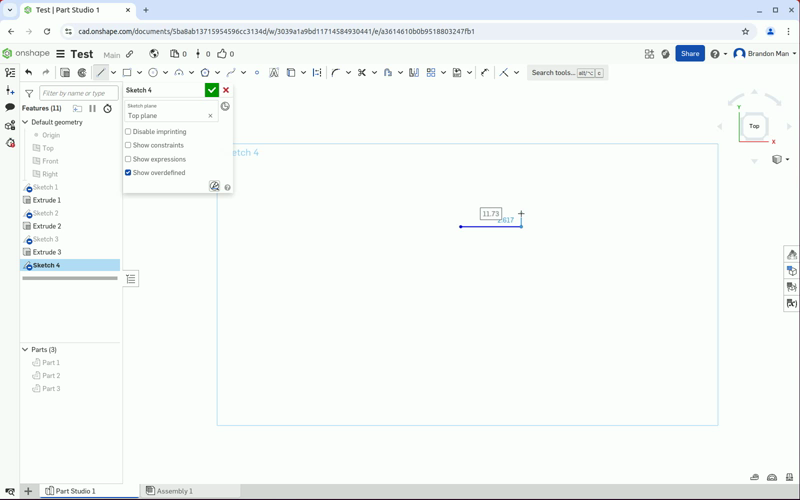
key_up(shift)
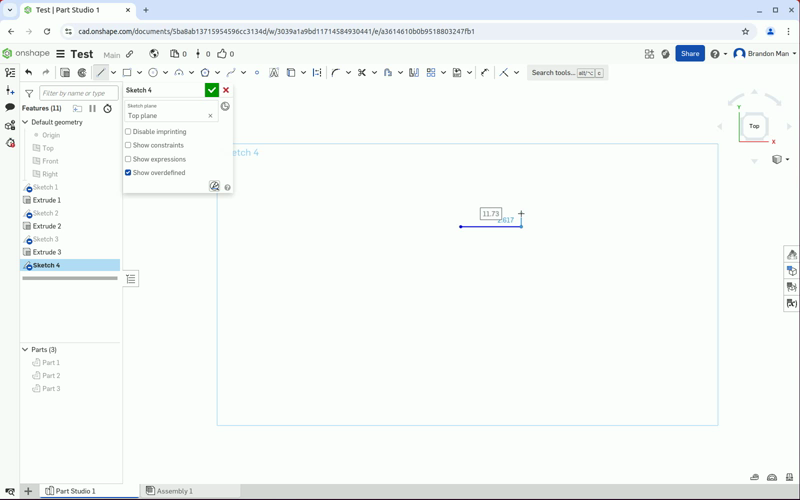
key_down(shift)
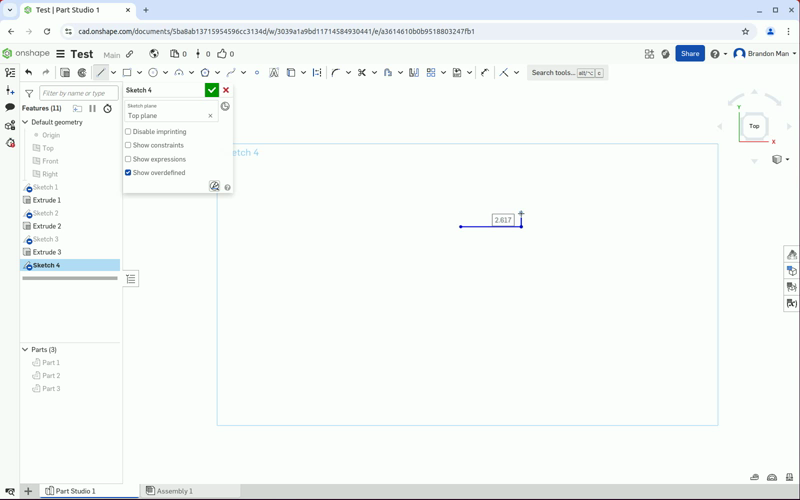
mouse_move(460, 213)
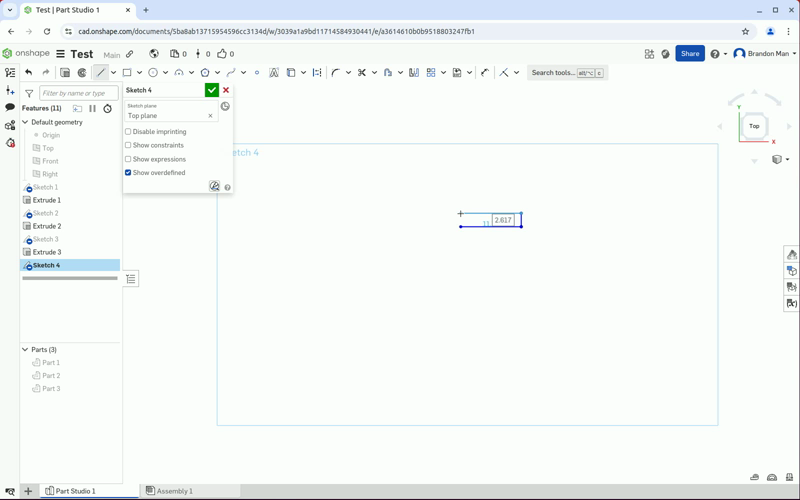
click(460, 213)
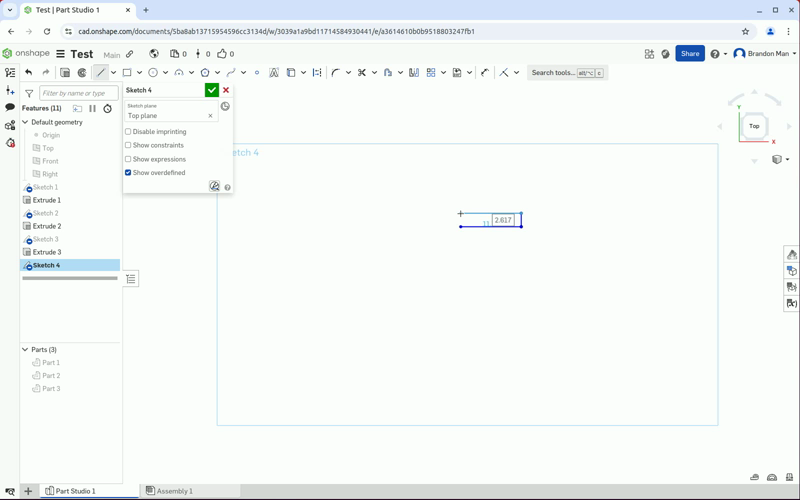
key_up(shift)
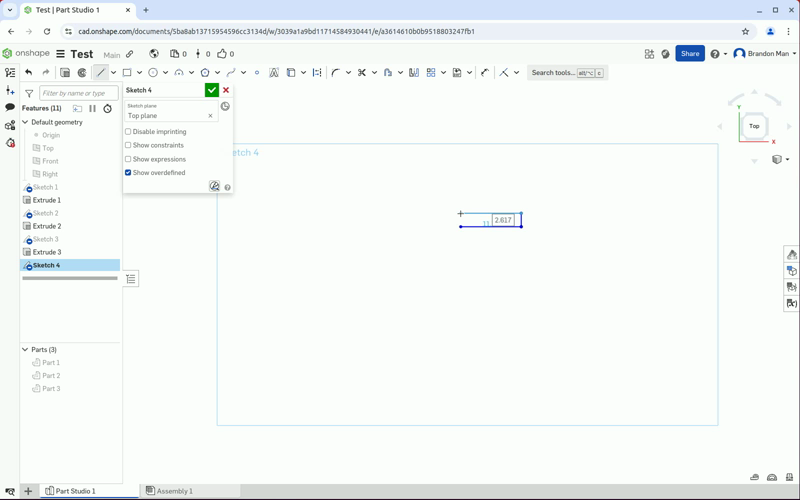
mouse_move(490, 213)
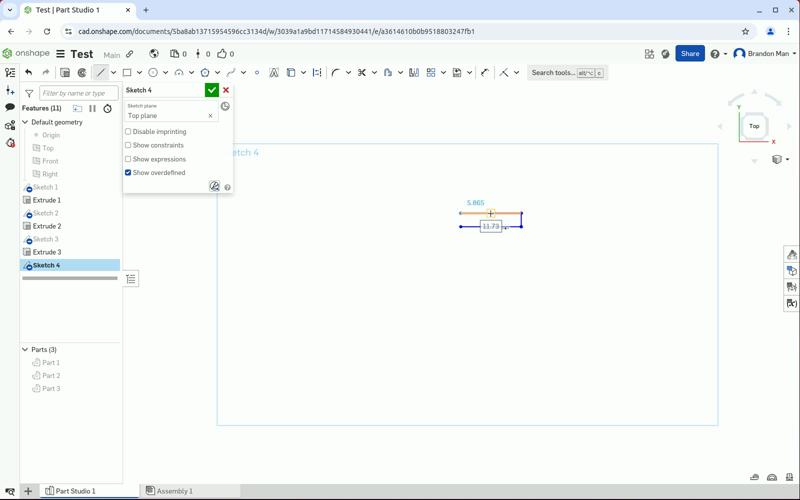
key_down(shift)
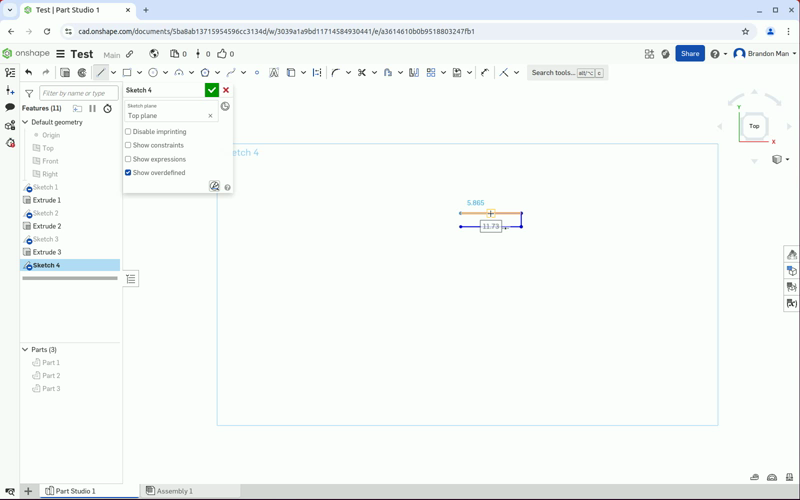
mouse_move(460, 226)
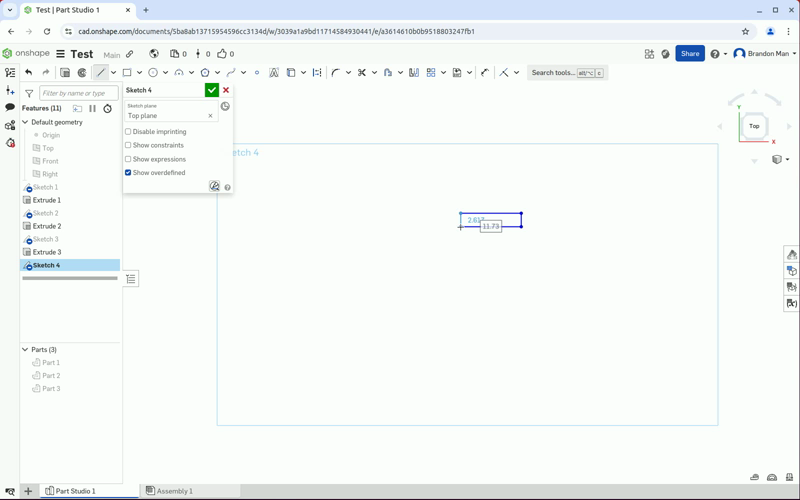
key_up(shift)
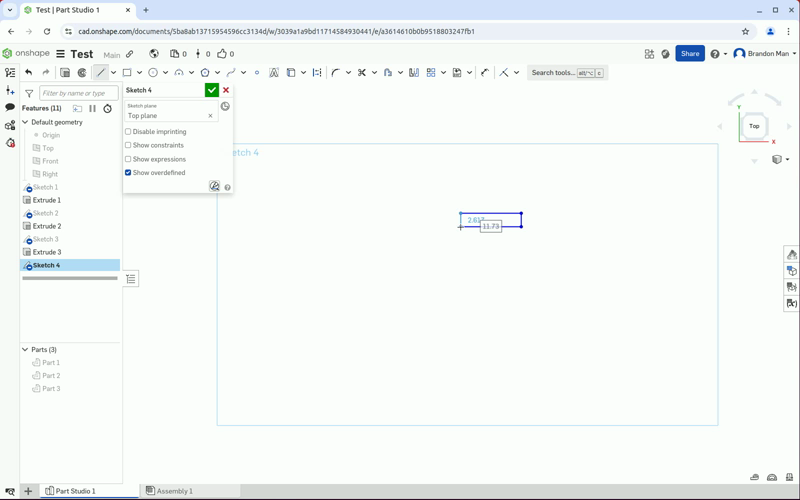
click(460, 226)
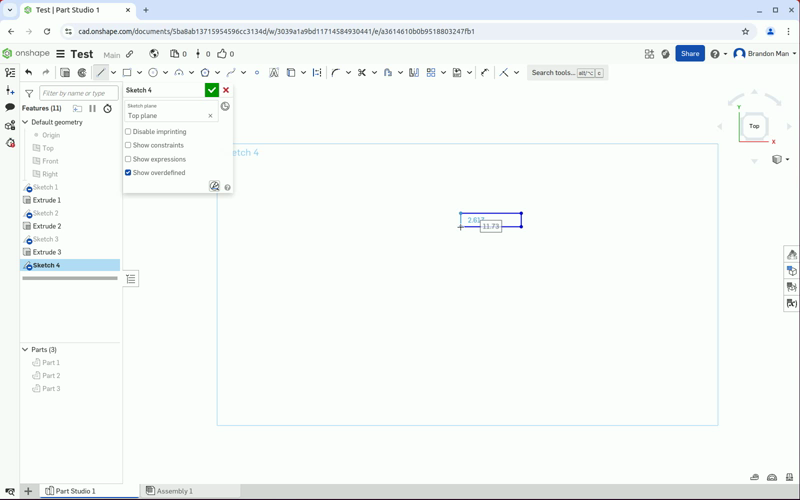
key(esc)
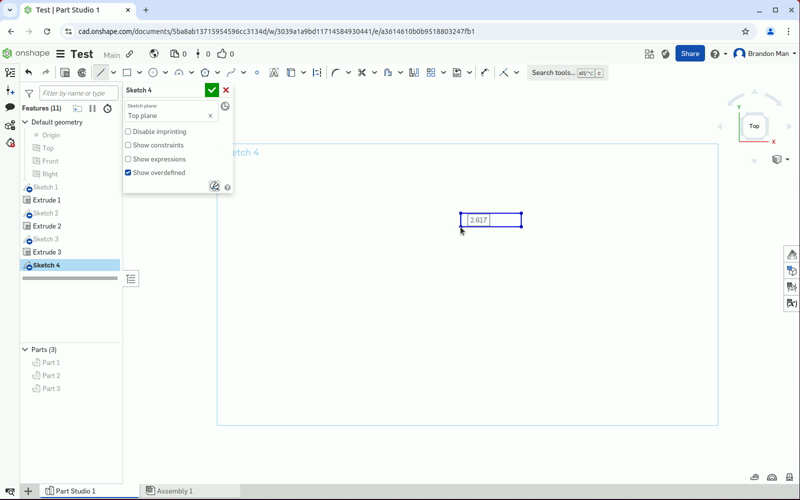
mouse_move(475, 215)
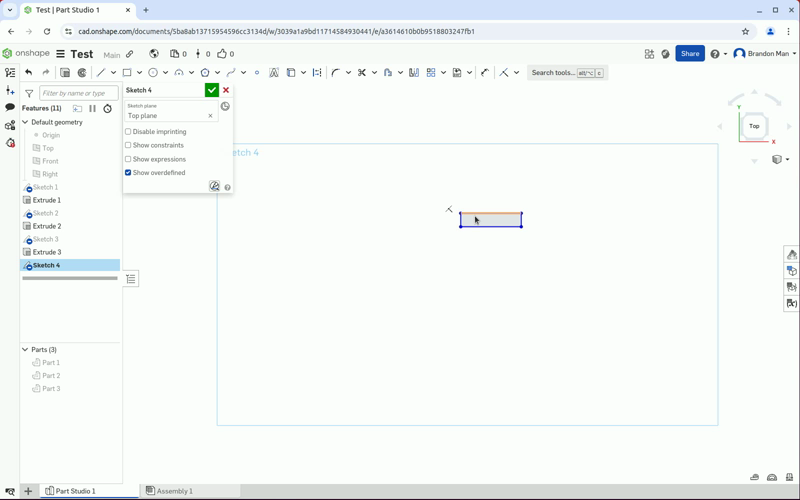
scroll(6)
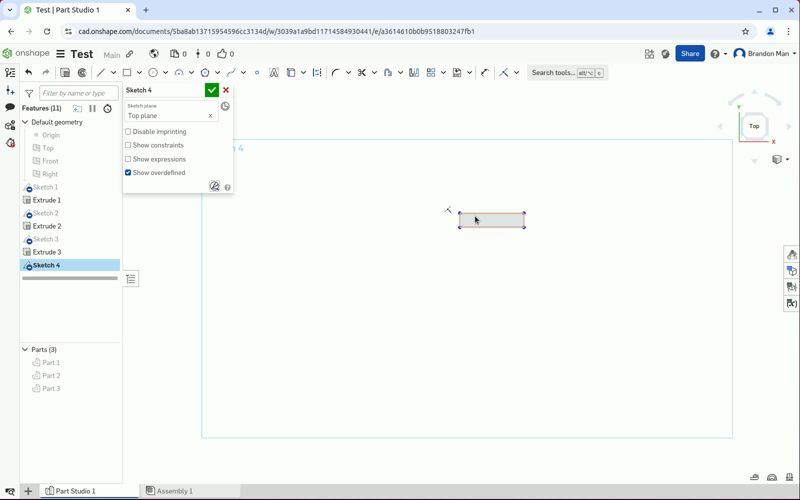
scroll(6)
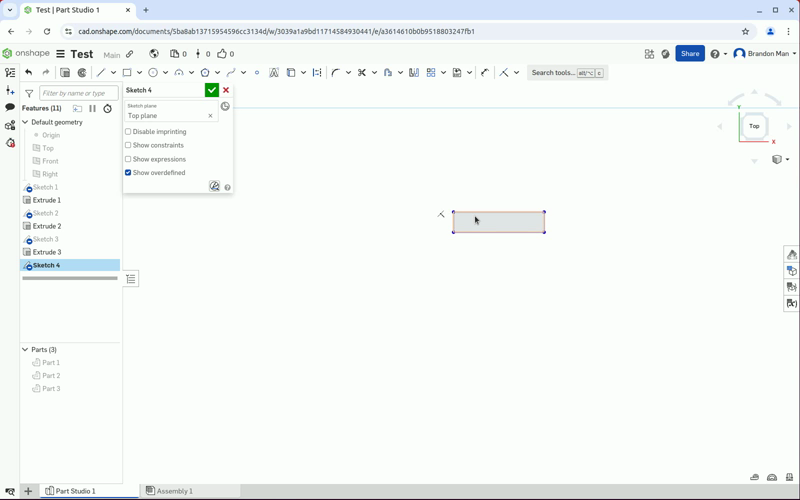
scroll(6)
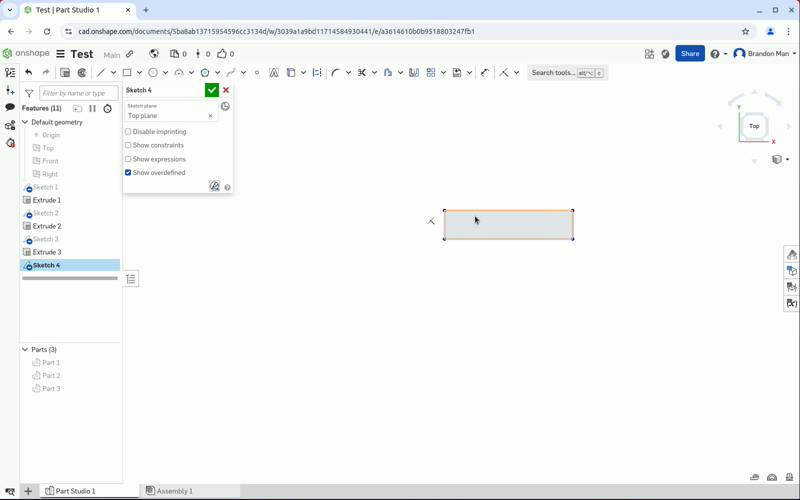
scroll(6)
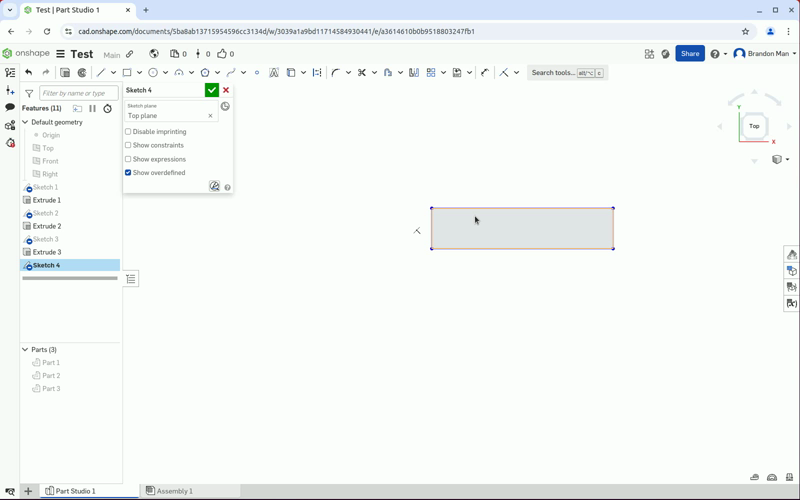
scroll(6)
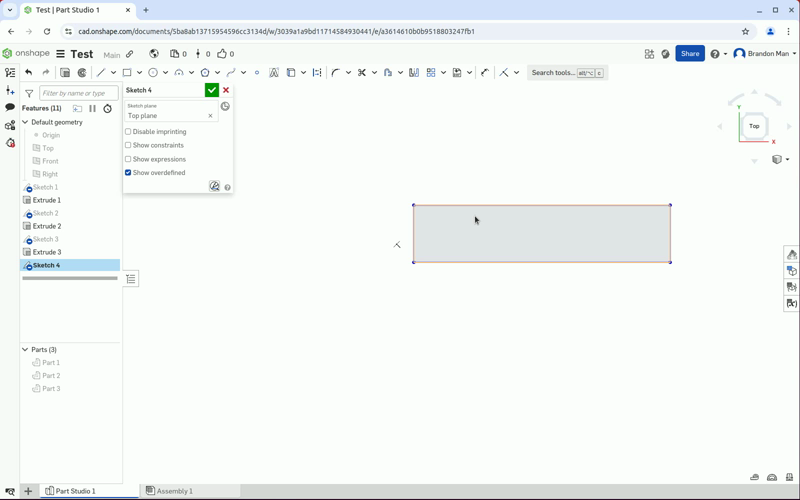
scroll(6)
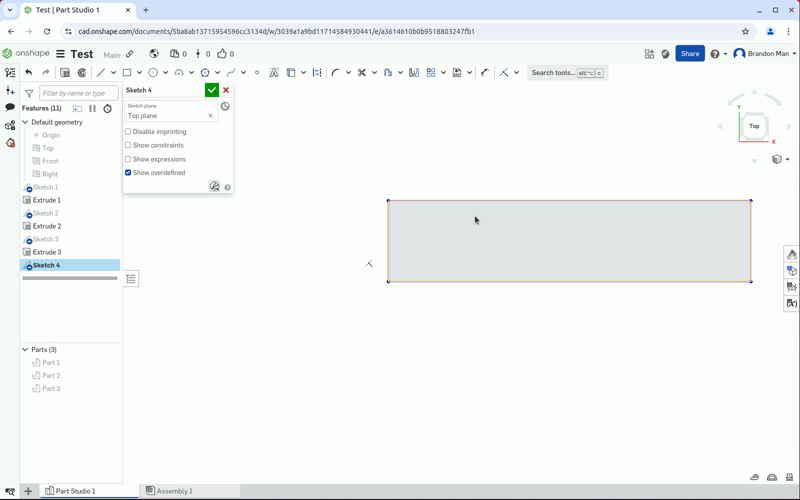
scroll(6)
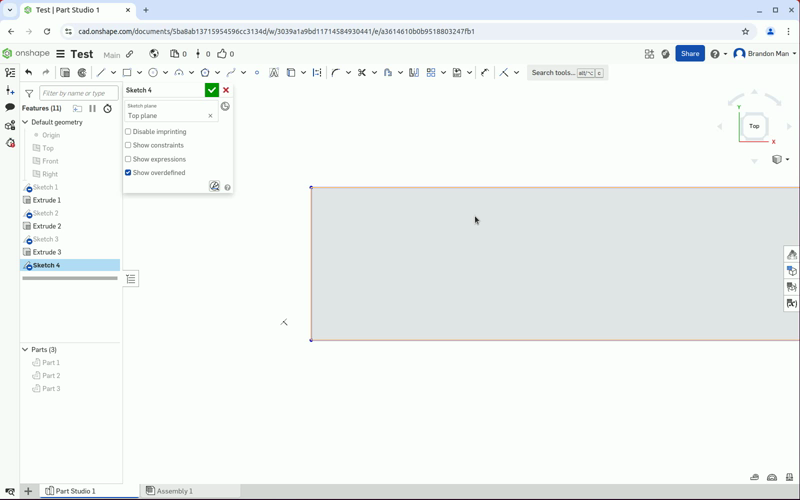
click(475, 215)
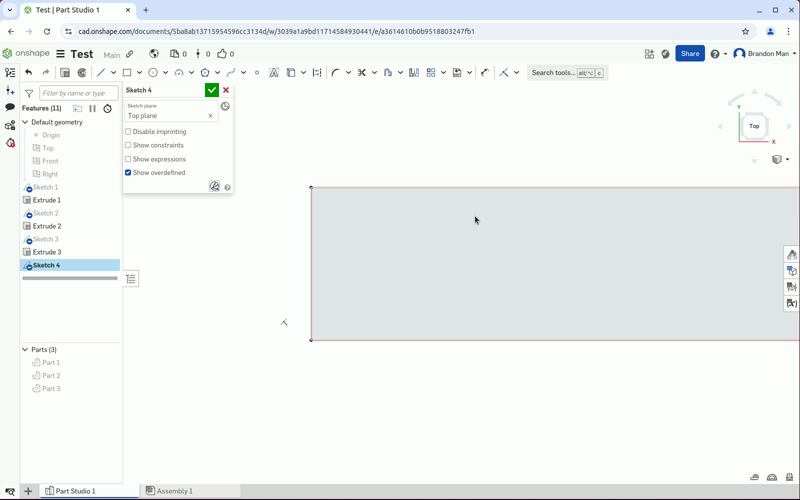
scroll(-6)
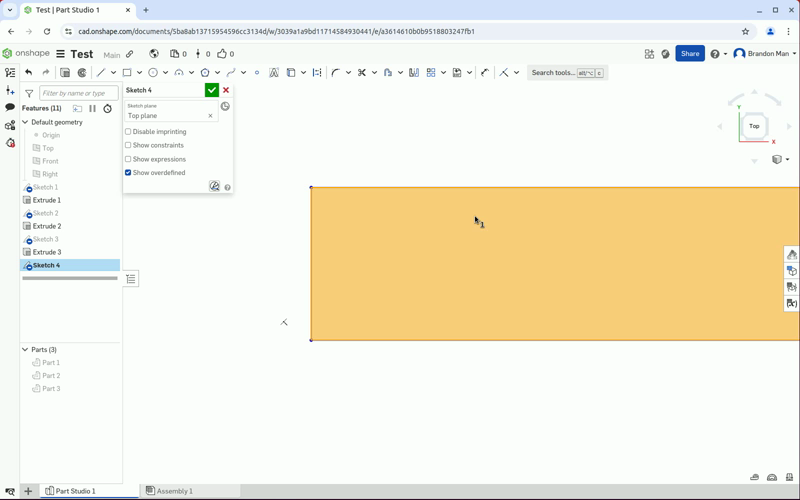
scroll(-6)
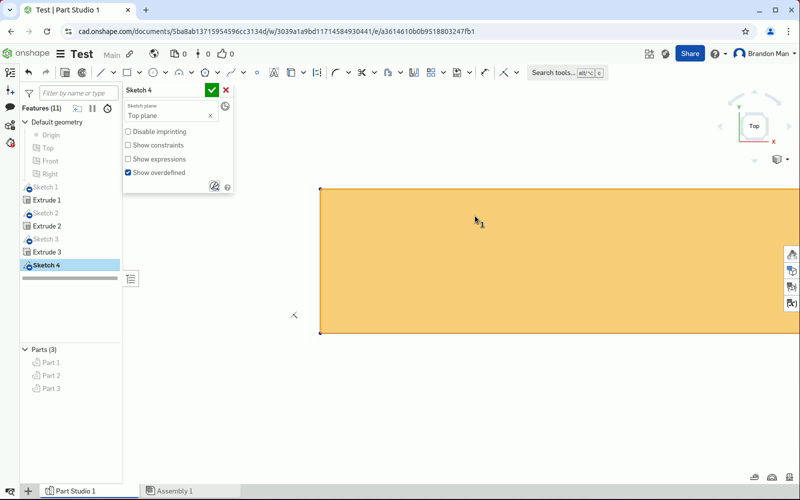
scroll(-6)
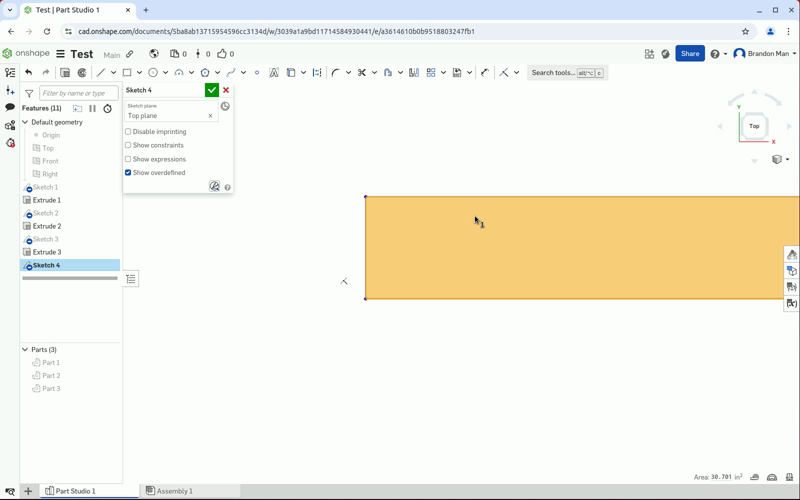
scroll(-6)
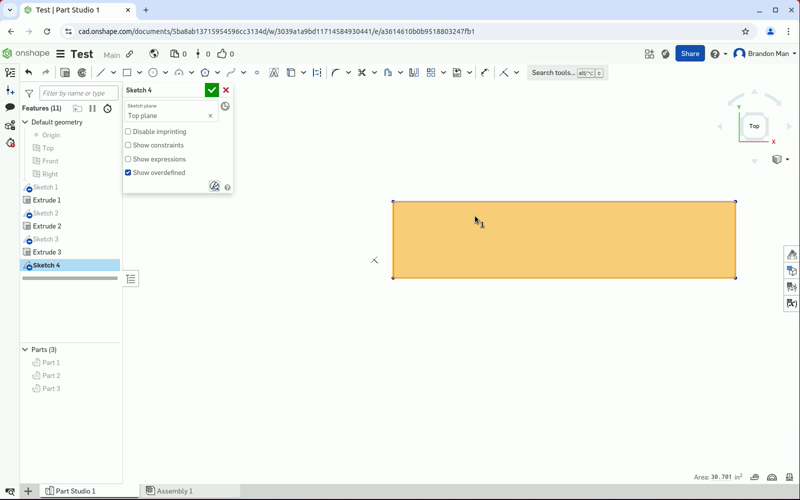
scroll(-6)
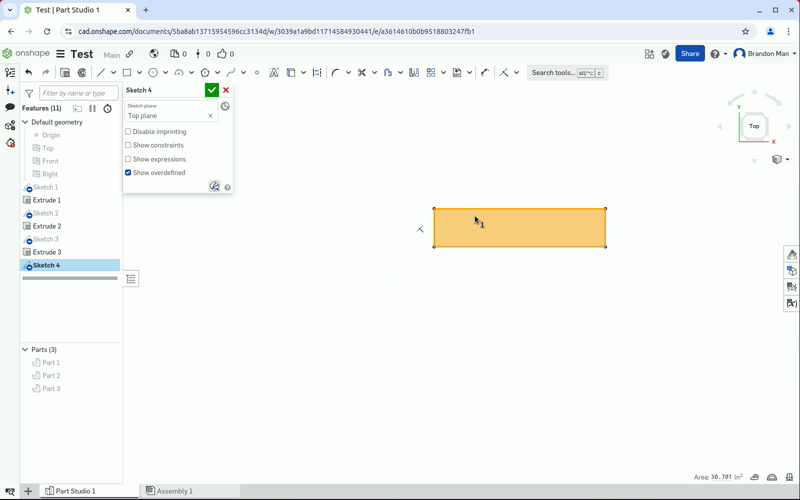
scroll(-6)
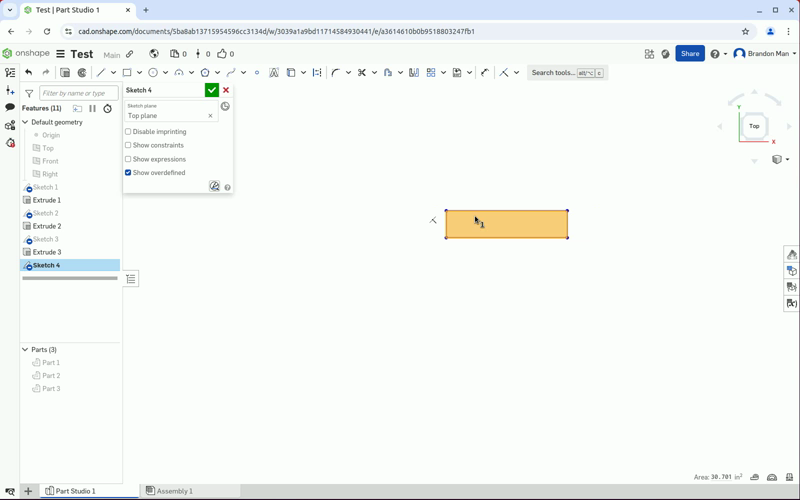
scroll(-6)
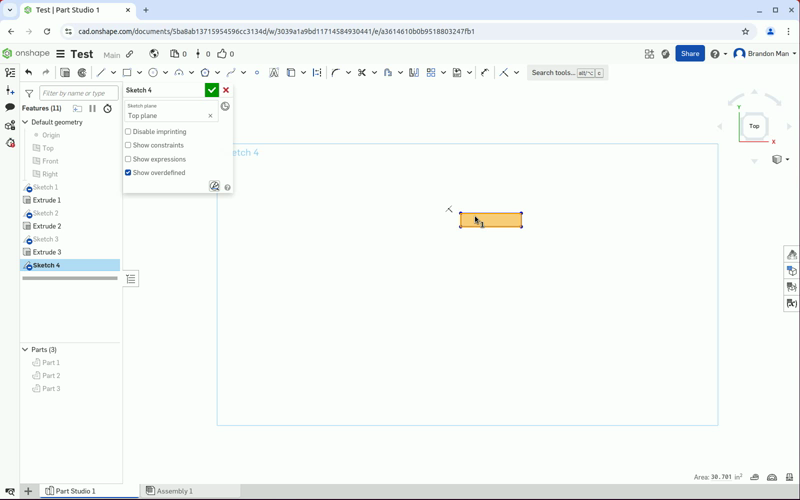
mouse_move(73, 352)
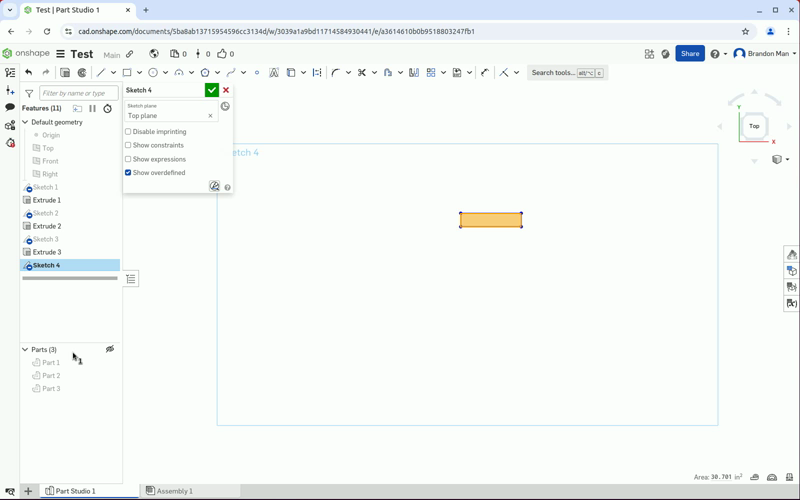
key(shift+y)
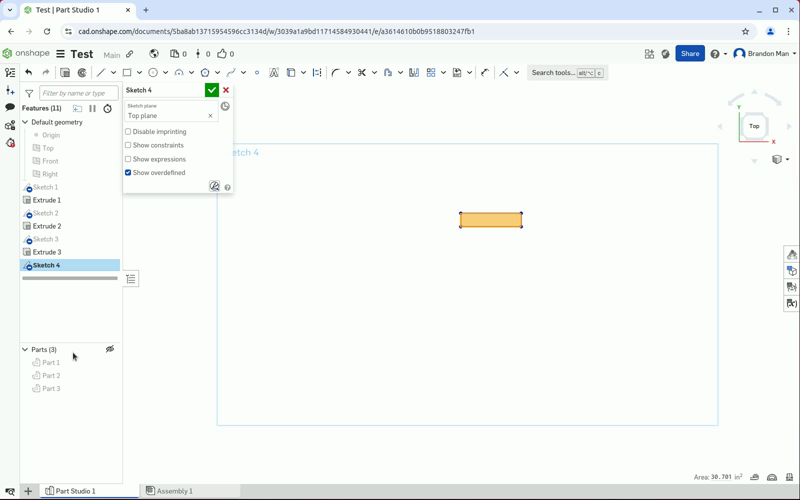
key(shift+e)
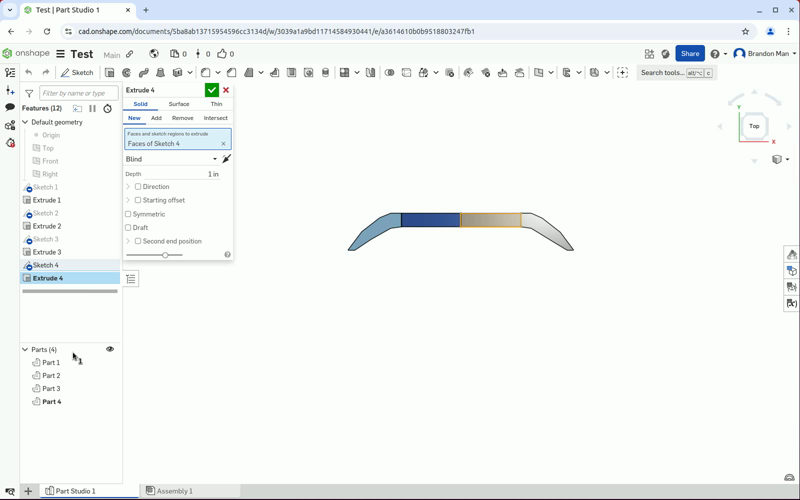
mouse_move(143, 106)
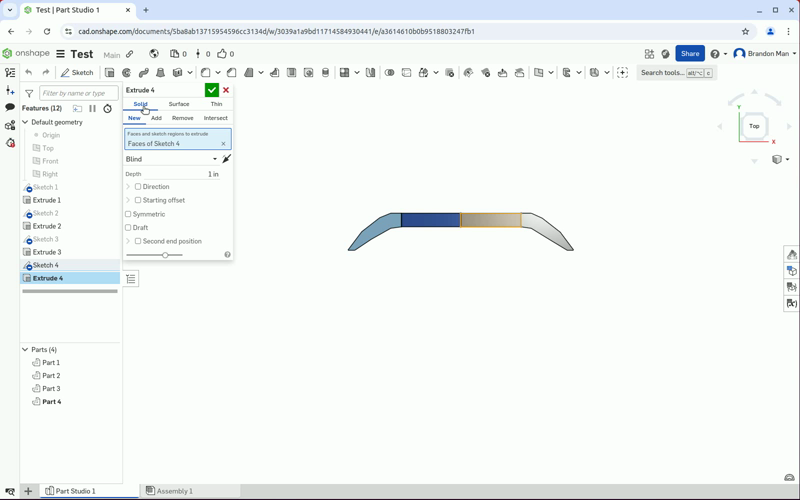
click(143, 106)
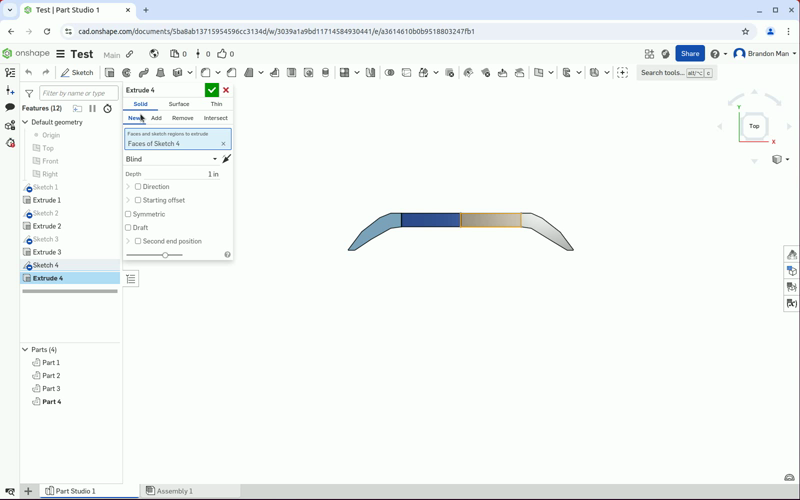
mouse_move(137, 120)
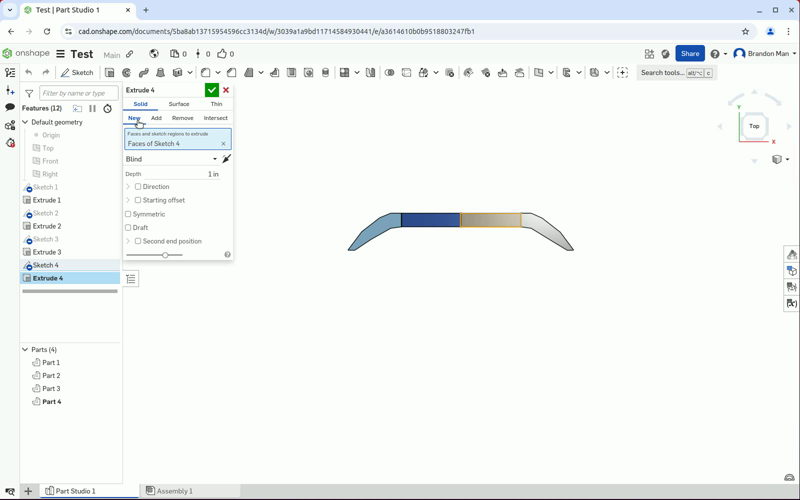
click(137, 120)
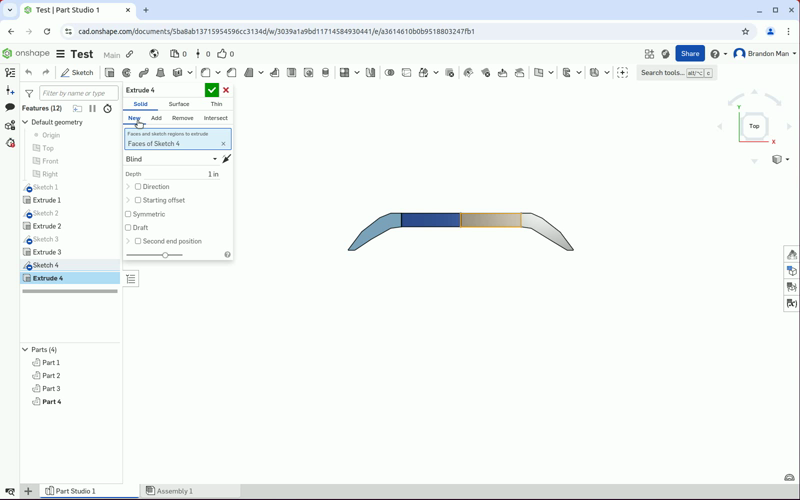
key(tab, 4)
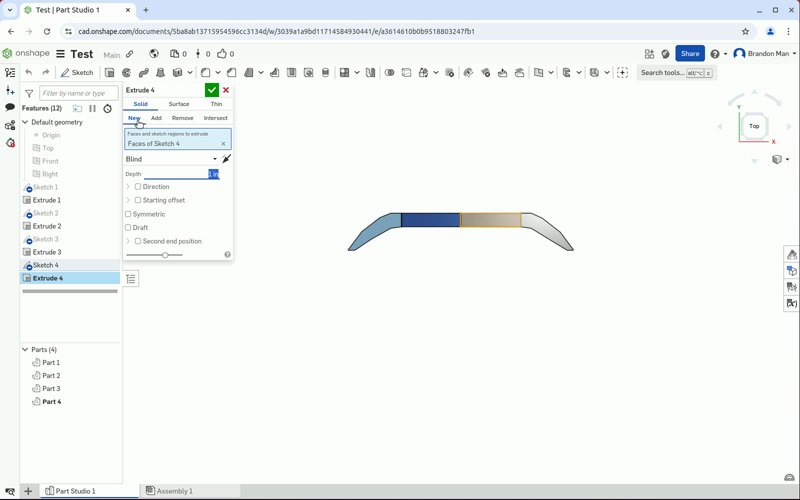
text(2.407)
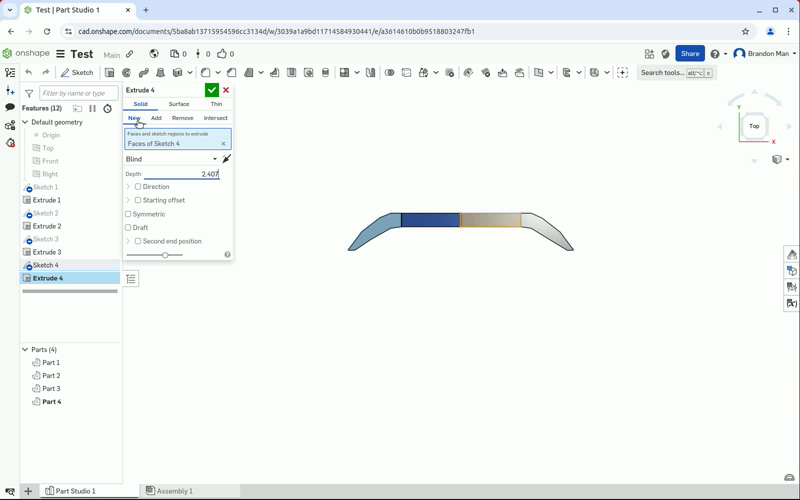
key(enter)
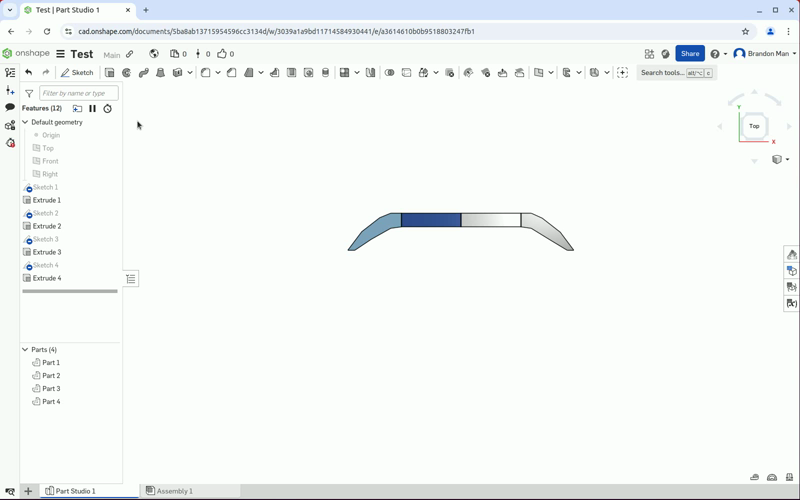
key(shift+h)
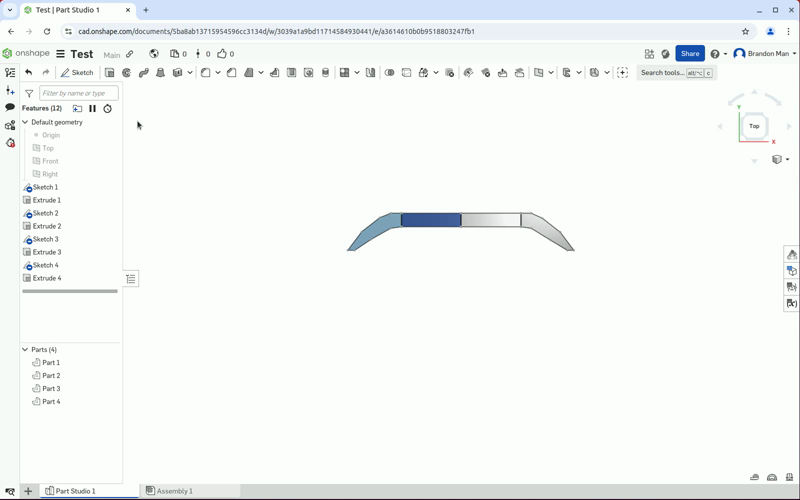
key(shift+h)
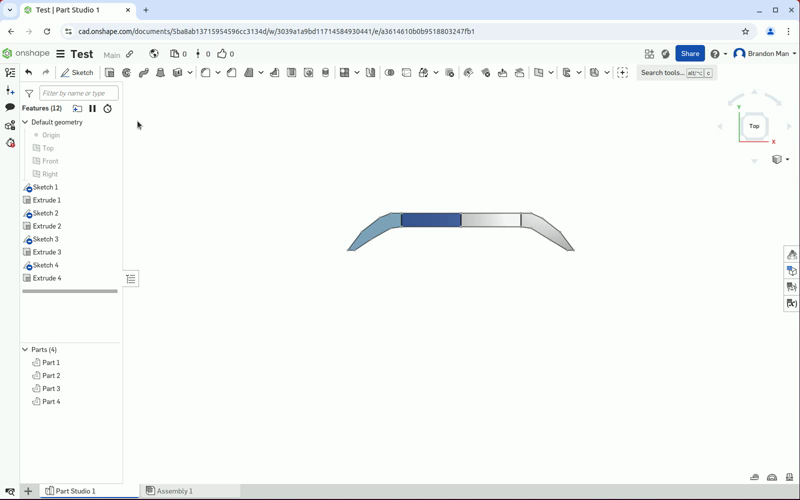
key(shift+7)
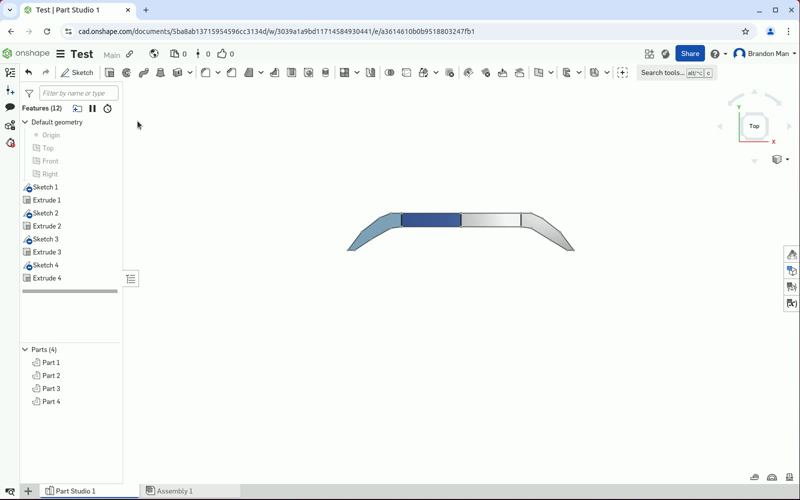
key(up, 3)
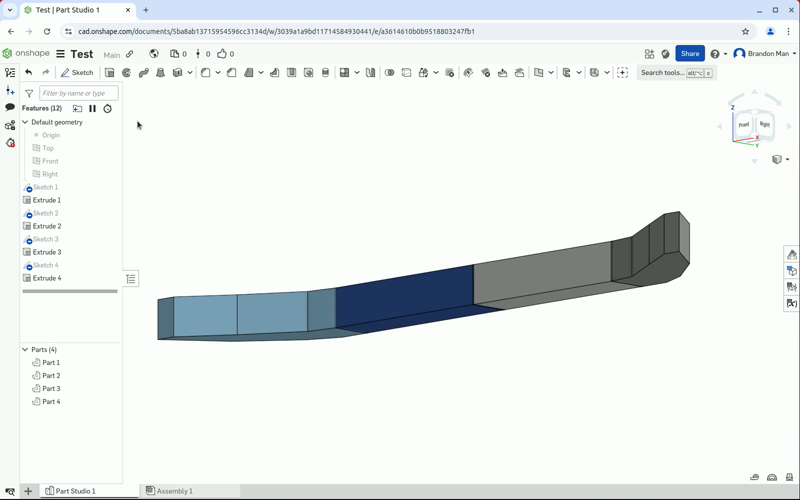
key(left, 3)
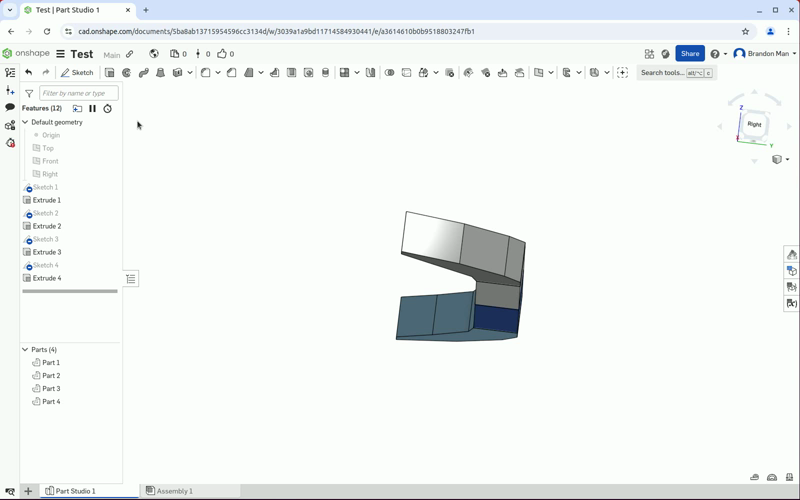
key(right, 3)
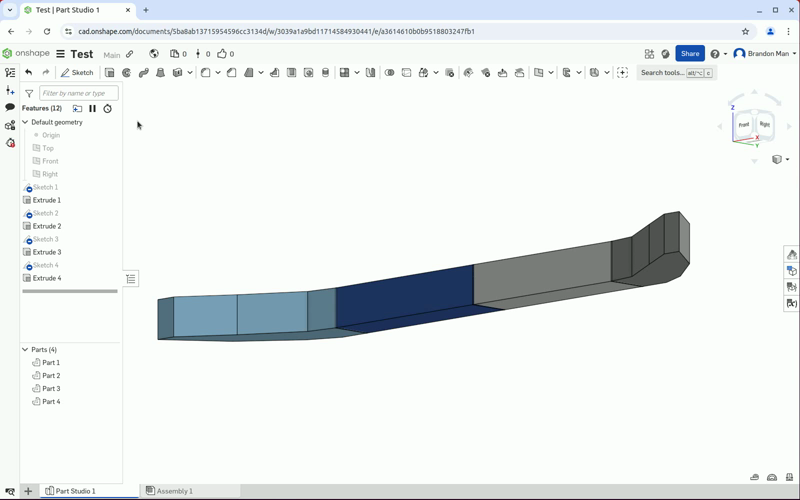
key(down, 3)
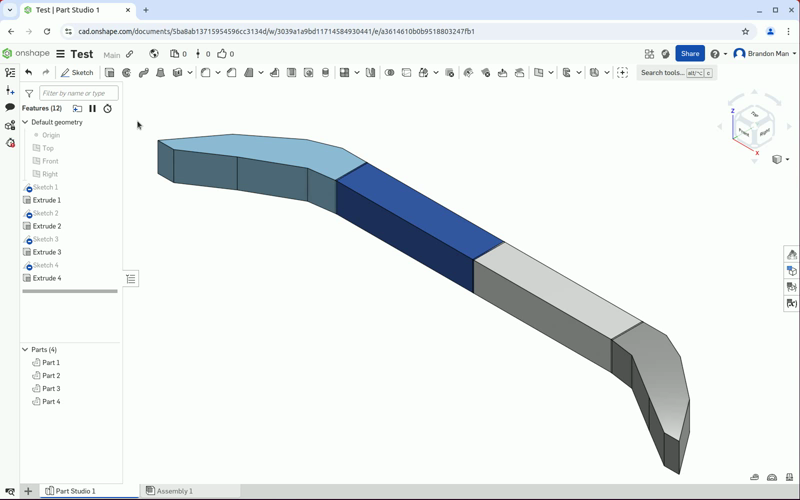
mouse_move(73, 189)
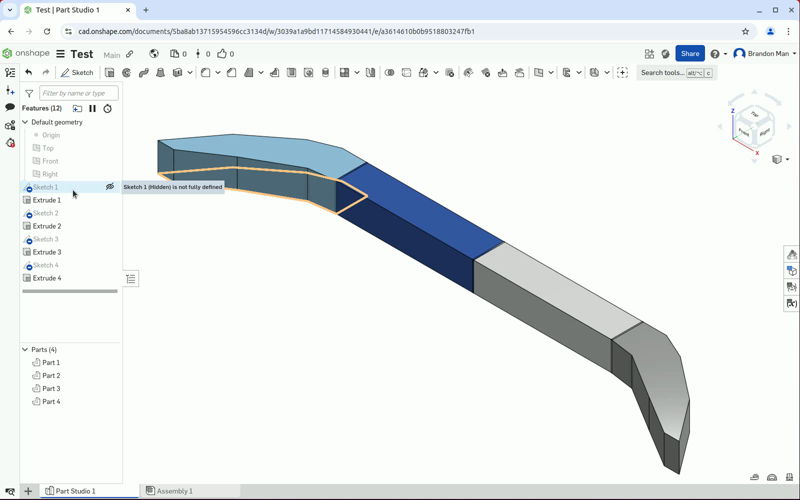
click(73, 189)